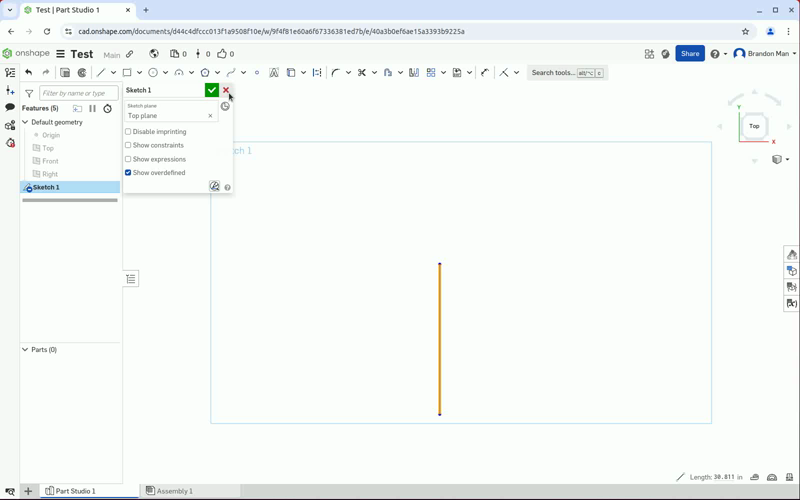
key(shift+h)
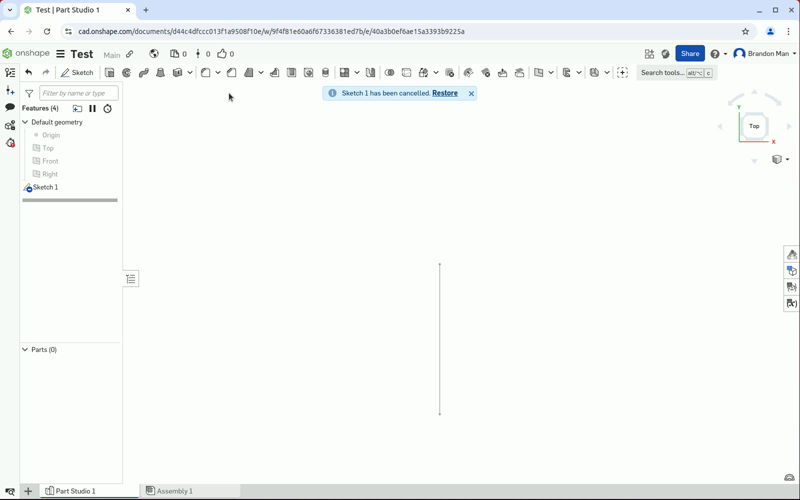
mouse_move(73, 352)
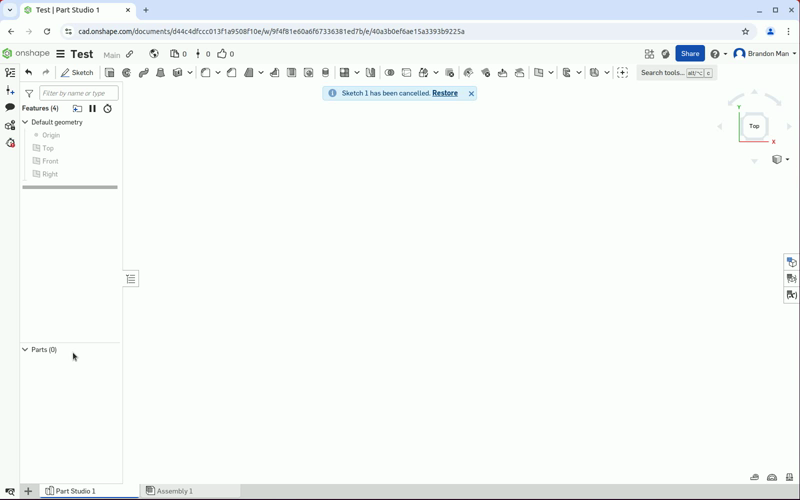
key(y)
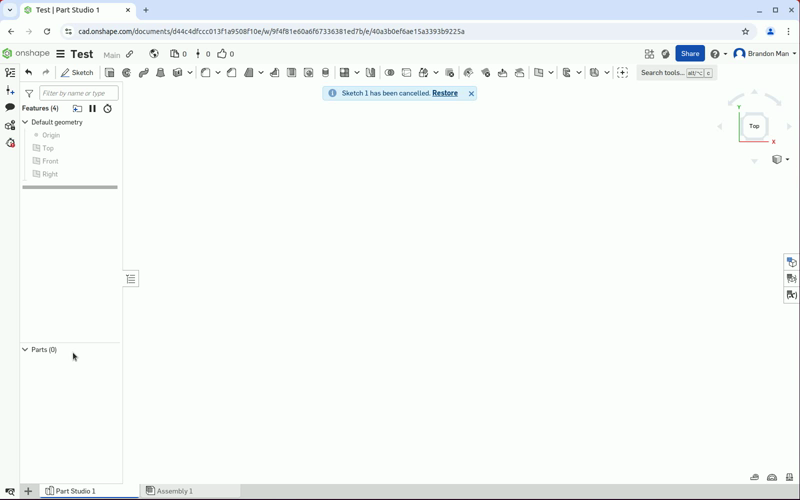
key(shift+p)
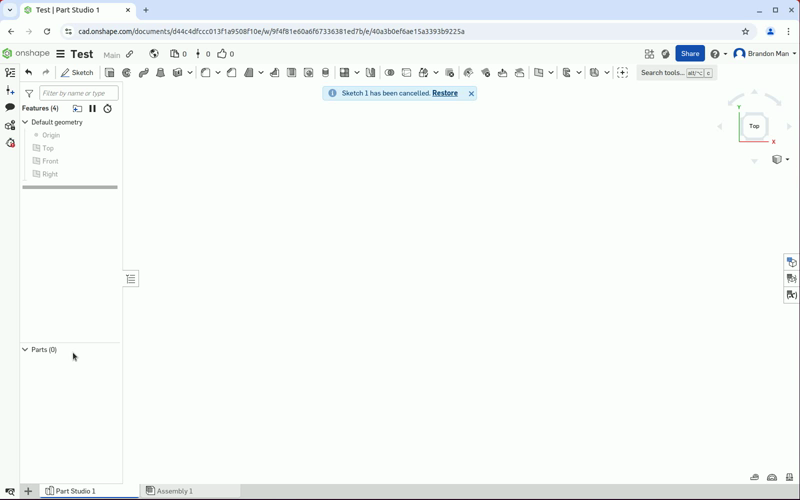
key(space)
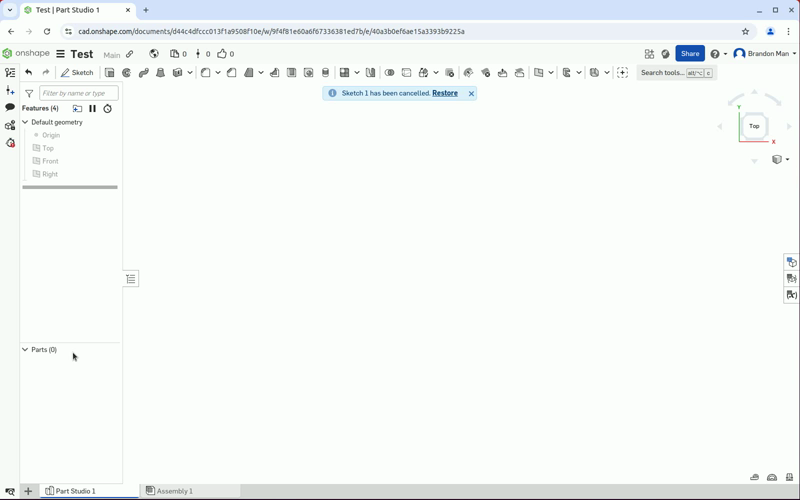
key_down(shift)
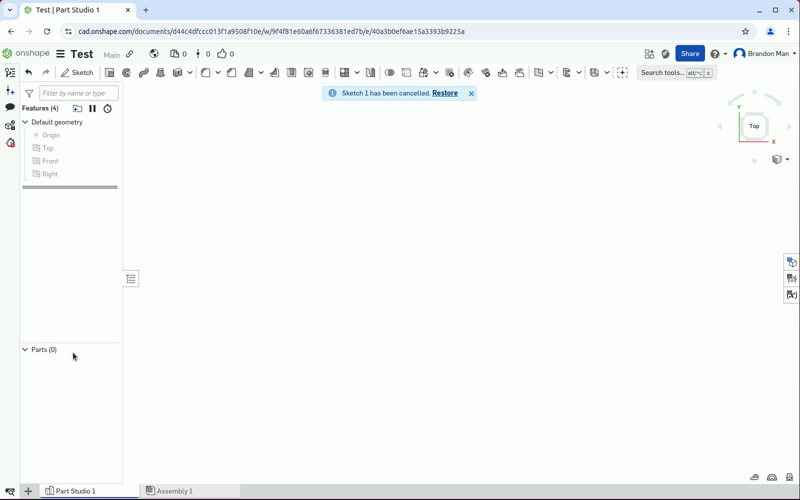
key(up)
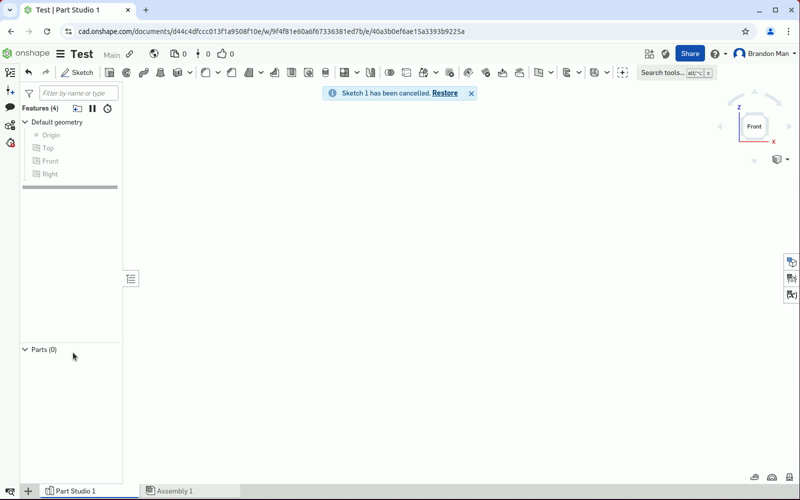
key_up(shift)
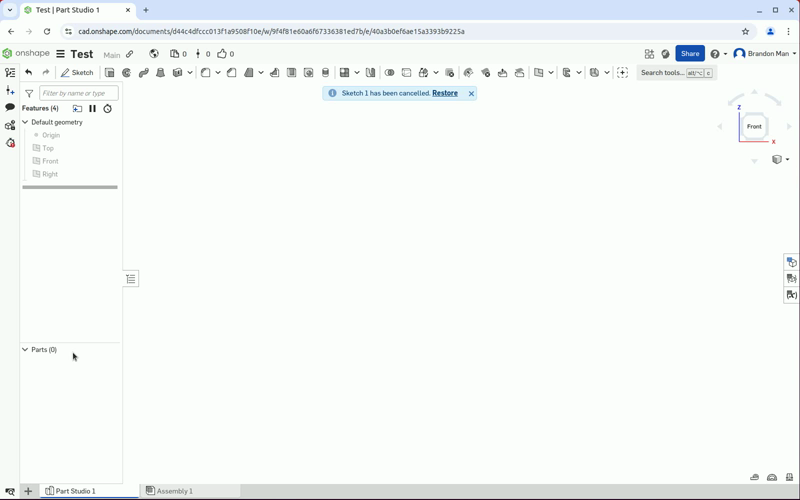
mouse_move(73, 352)
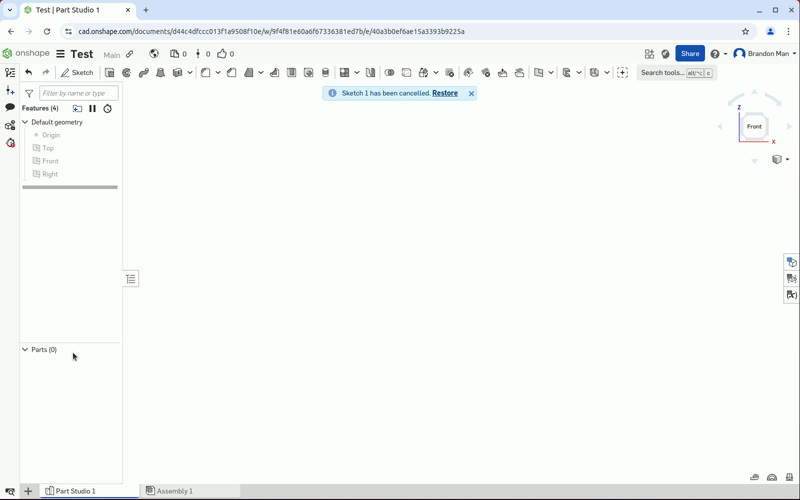
key(shift+y)
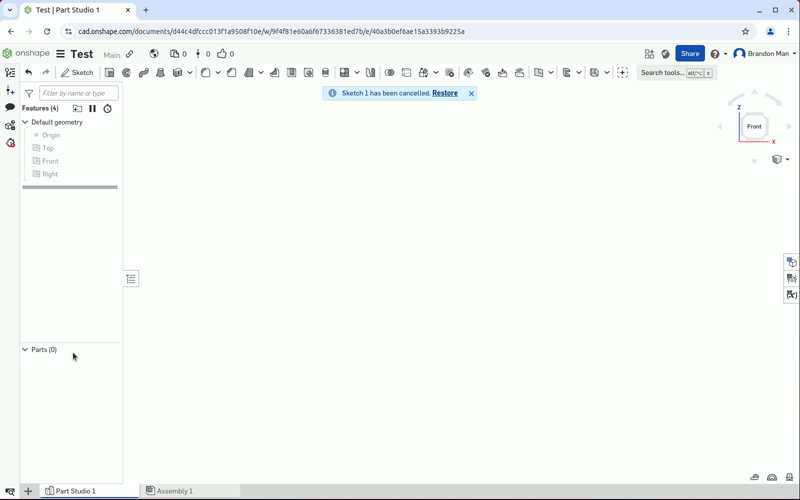
key(shift+s)
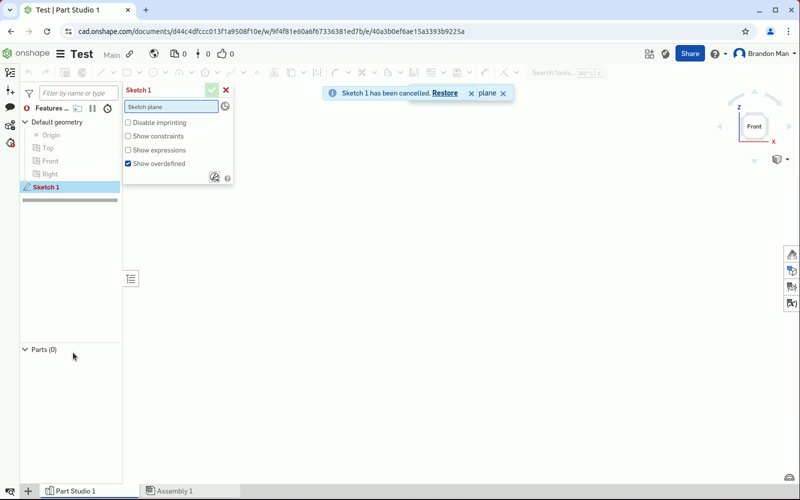
mouse_move(73, 163)
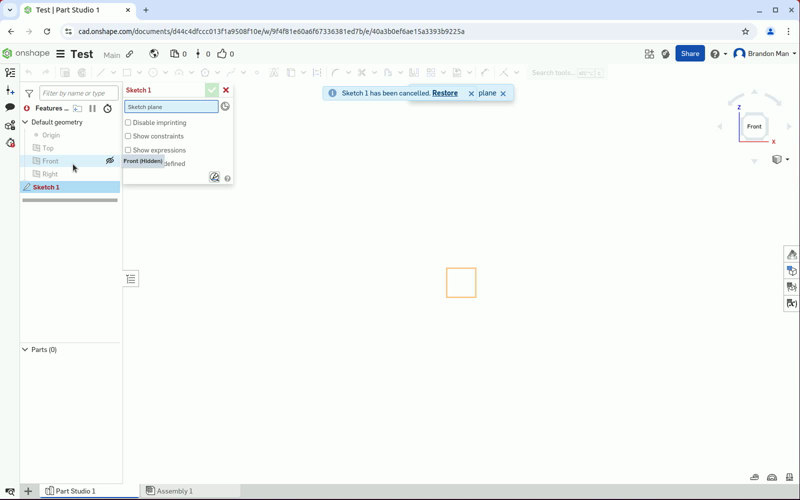
click(73, 163)
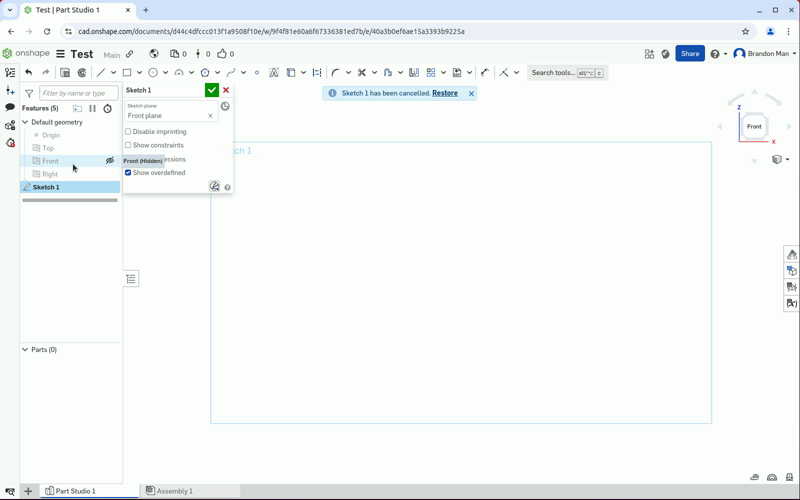
mouse_move(73, 352)
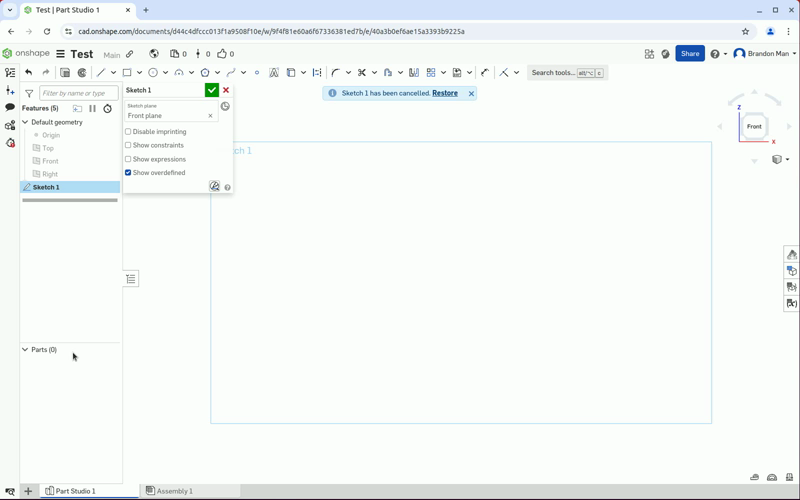
key(y)
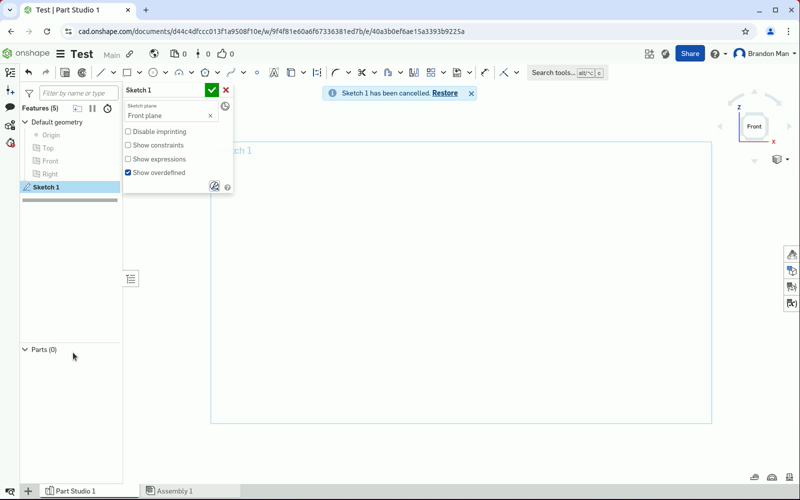
key(l)
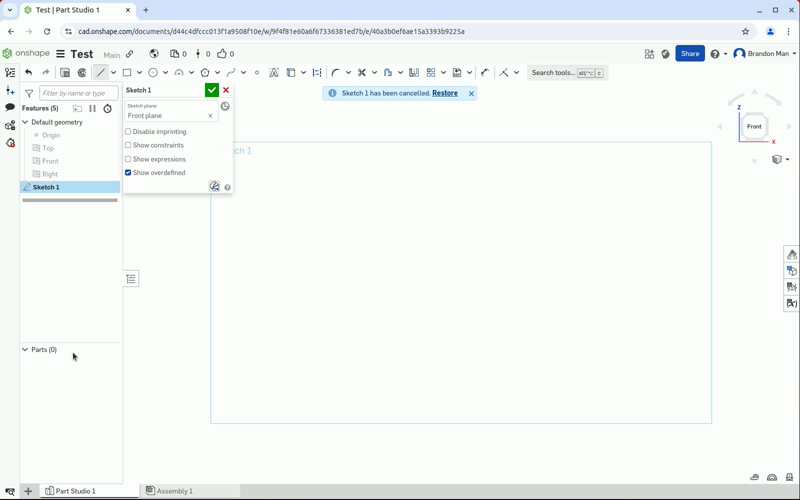
key_down(shift)
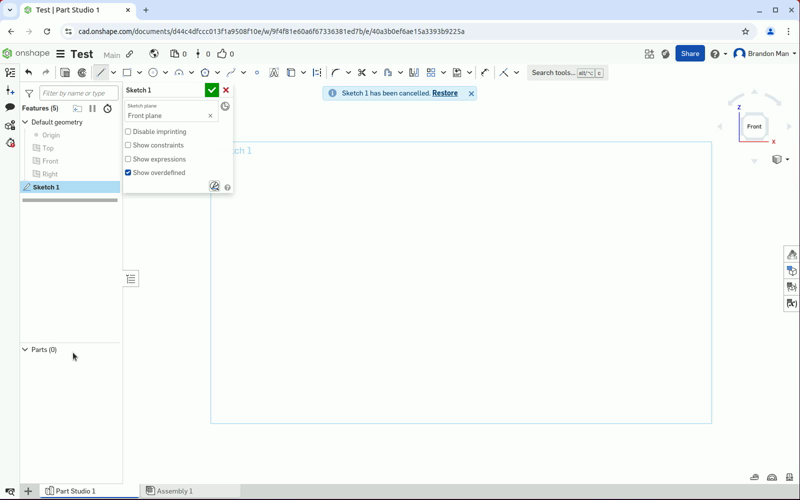
mouse_move(445, 278)
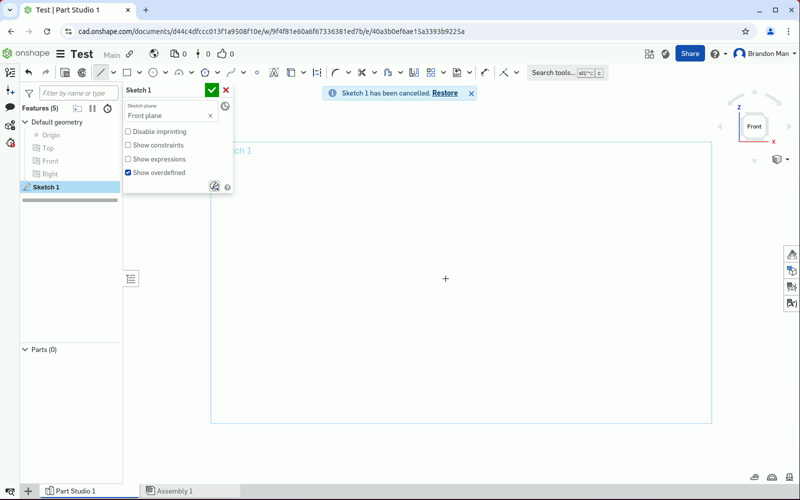
click(445, 278)
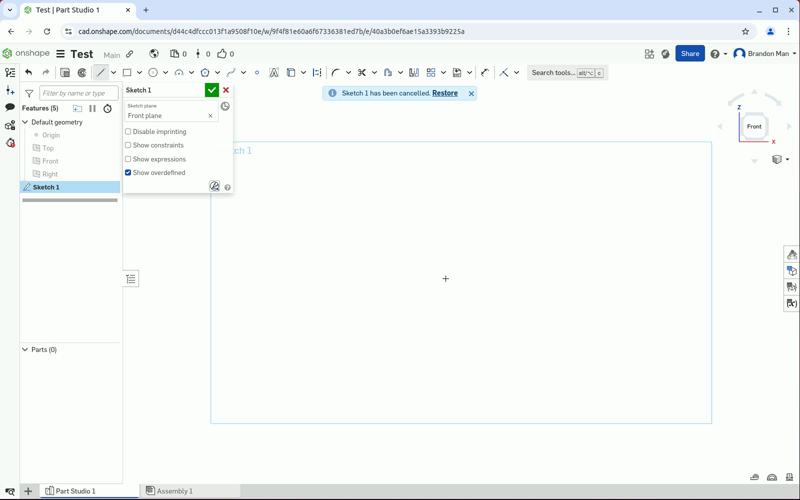
key_up(shift)
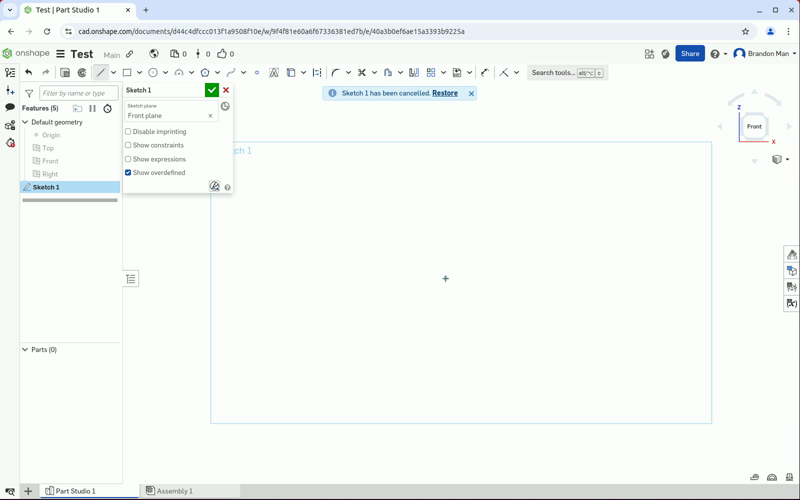
key_down(shift)
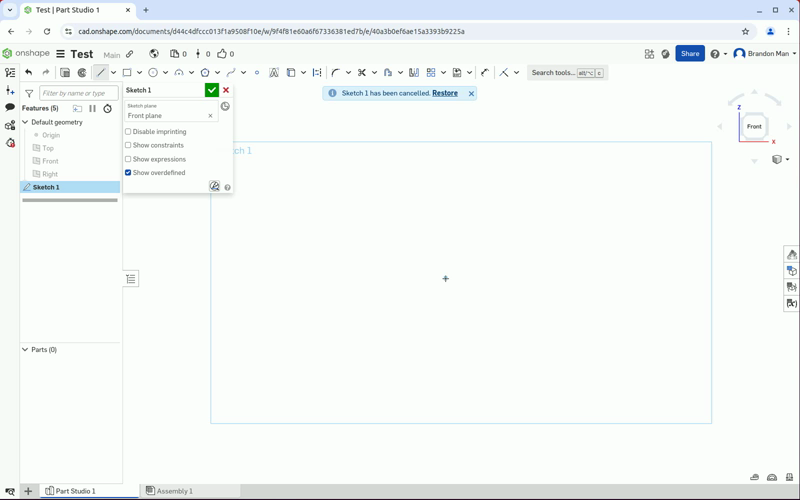
mouse_move(475, 278)
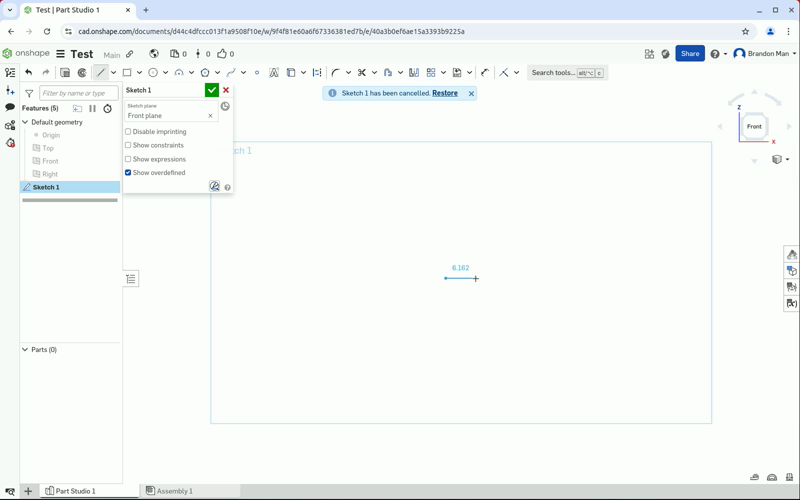
mouse_move(458, 278)
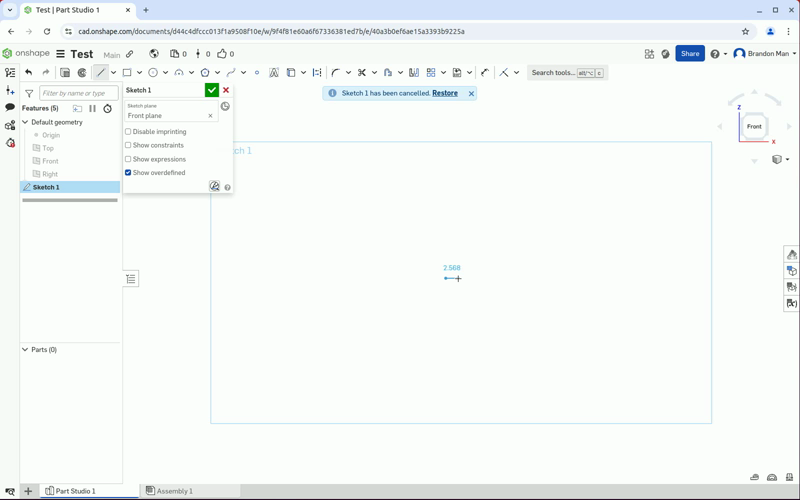
click(458, 278)
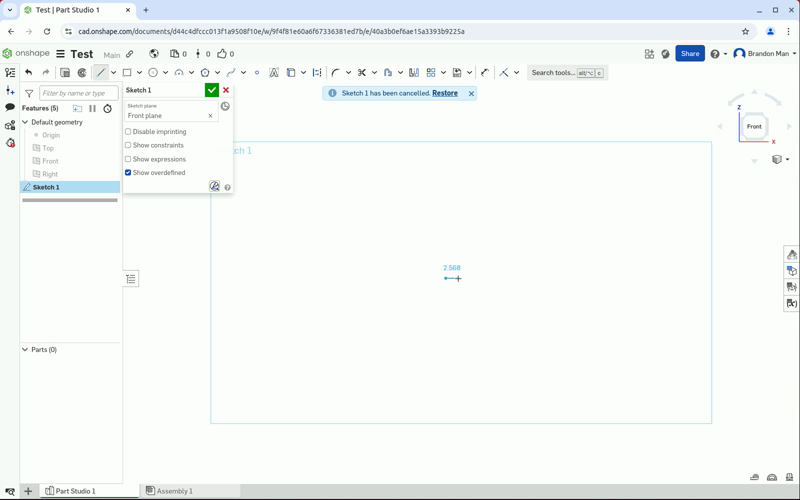
key_up(shift)
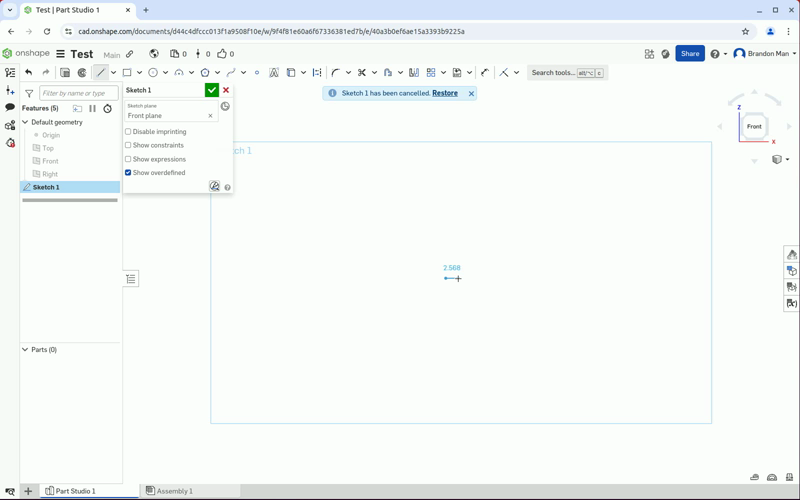
key_down(shift)
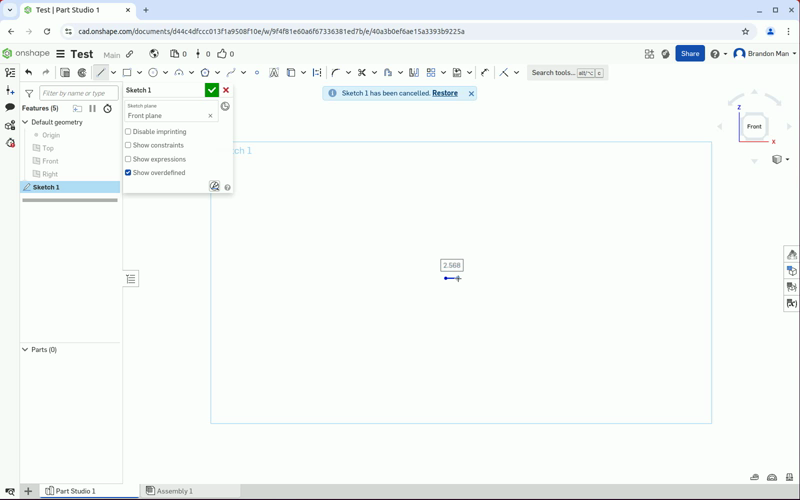
mouse_move(488, 278)
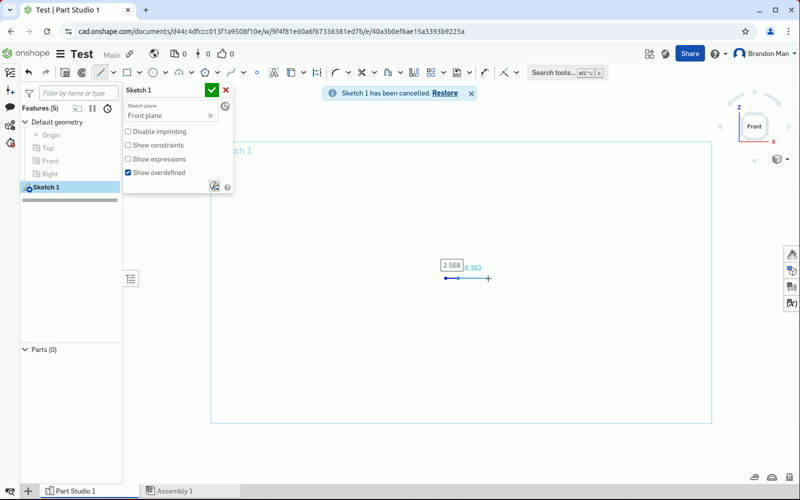
mouse_move(458, 265)
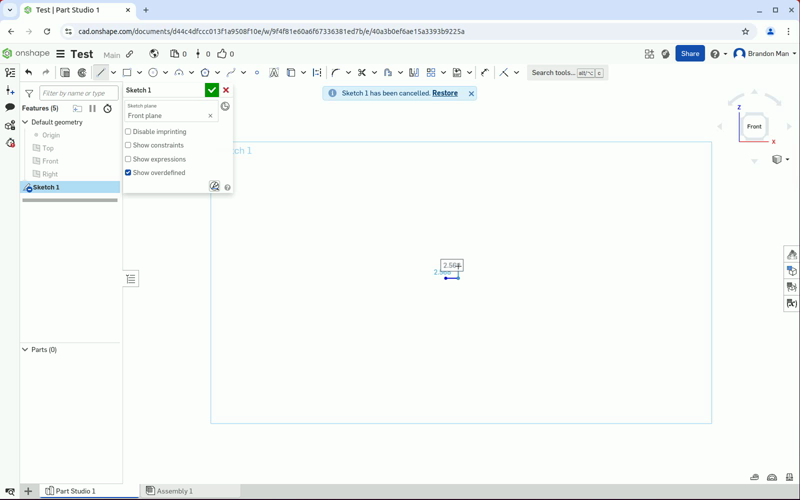
click(458, 265)
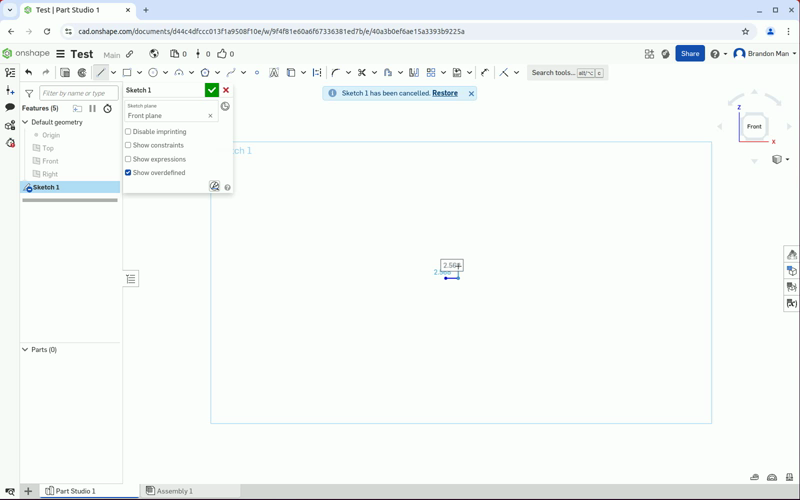
key_up(shift)
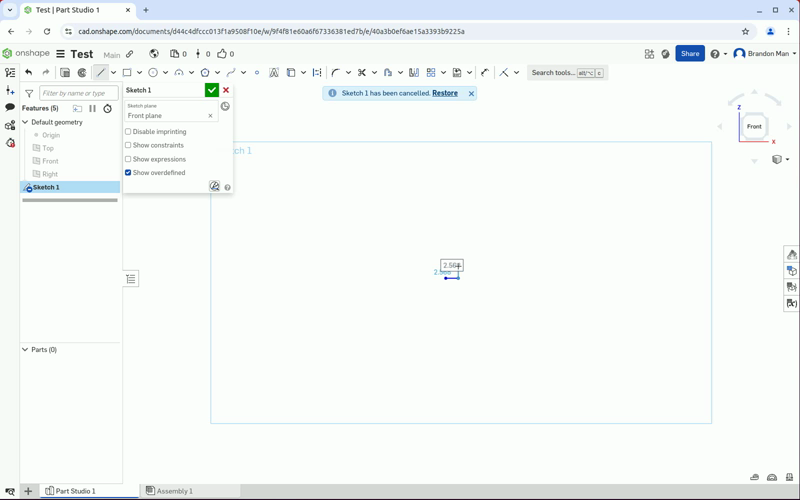
key_down(shift)
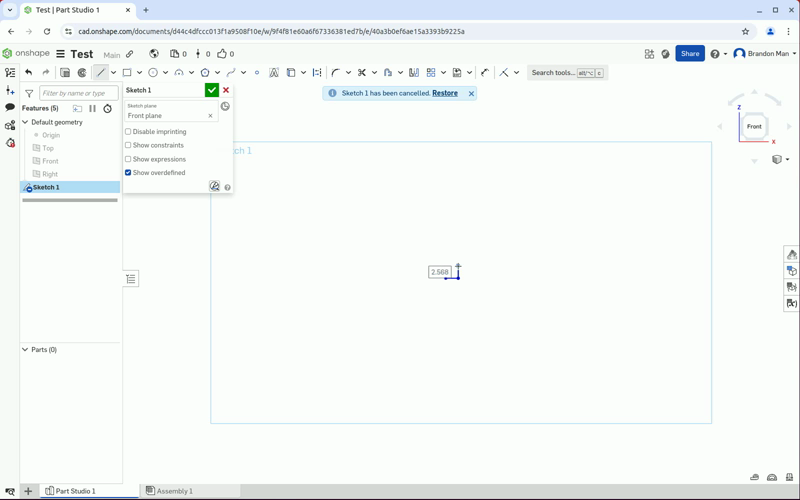
mouse_move(488, 265)
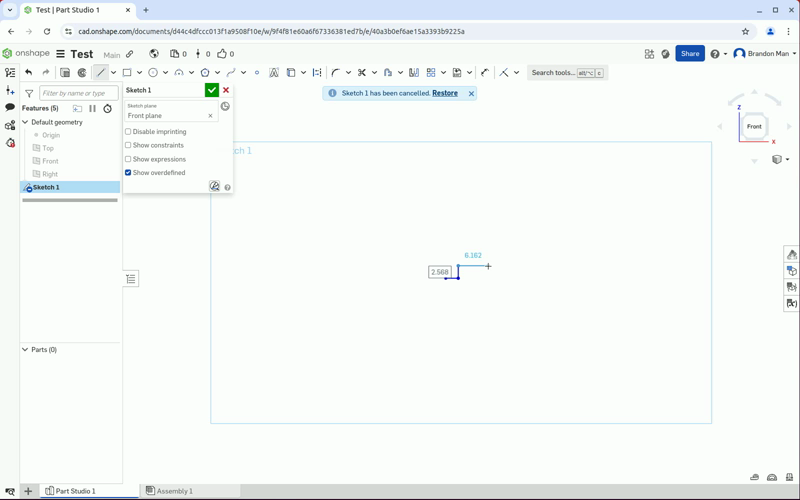
mouse_move(445, 265)
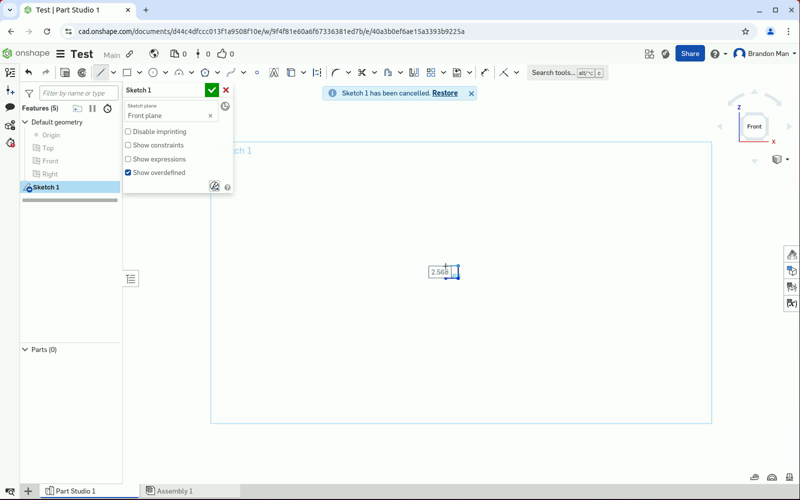
click(445, 265)
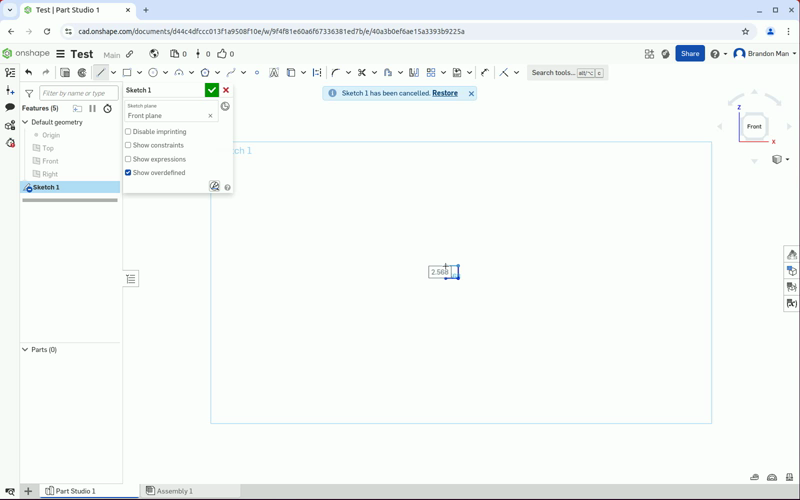
key_up(shift)
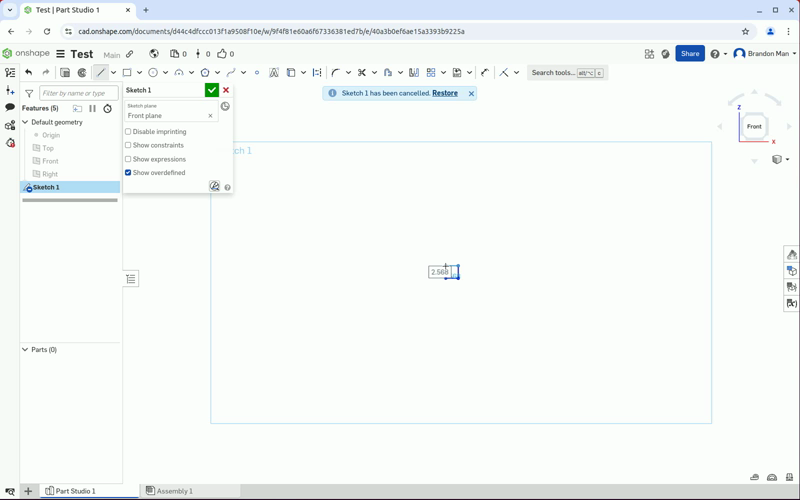
mouse_move(475, 265)
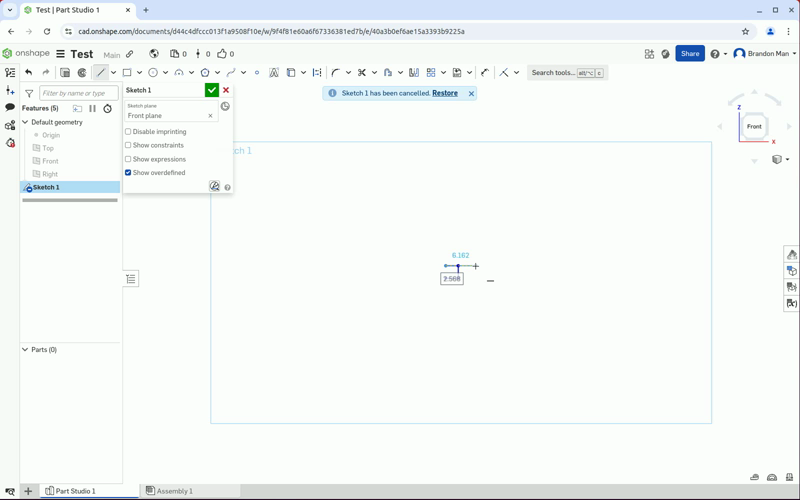
key_down(shift)
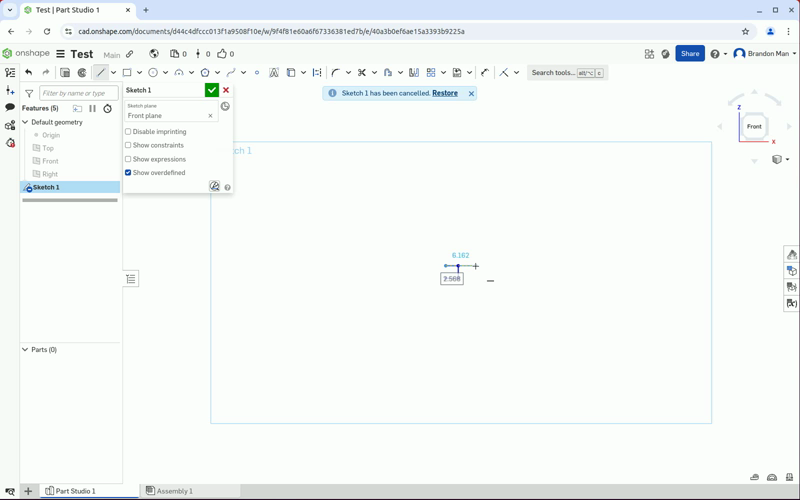
mouse_move(445, 278)
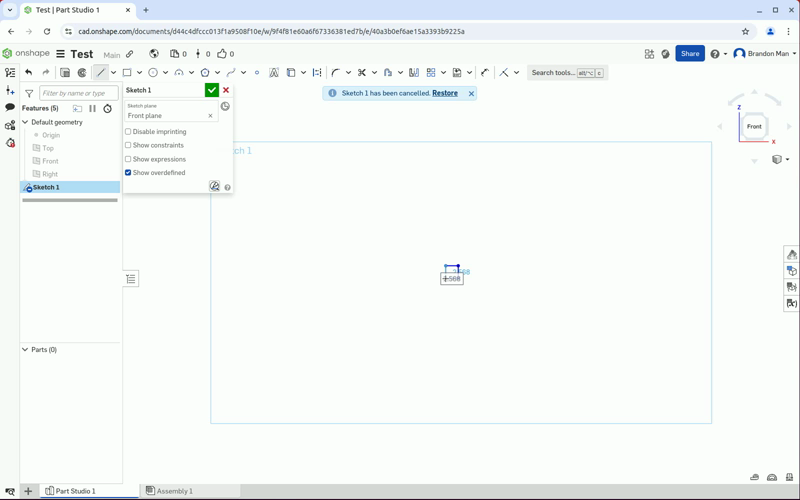
key_up(shift)
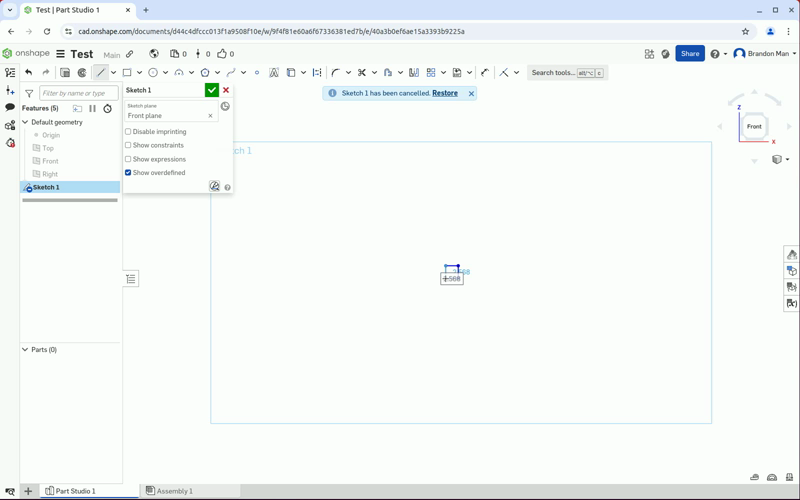
click(445, 278)
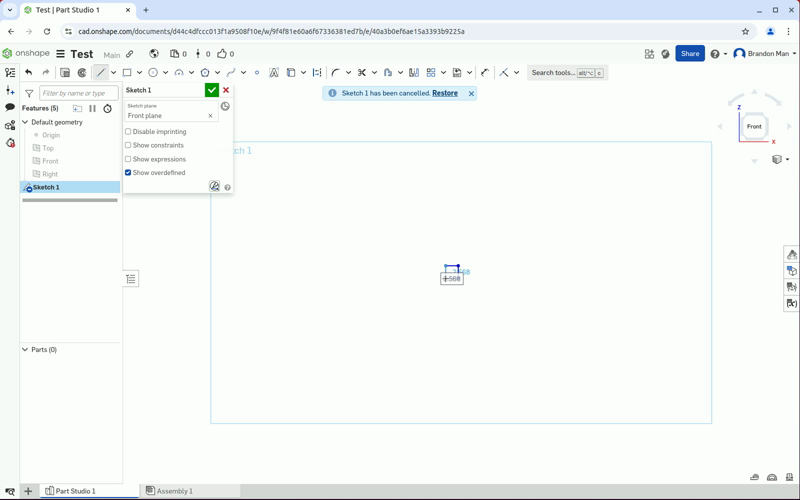
key(esc)
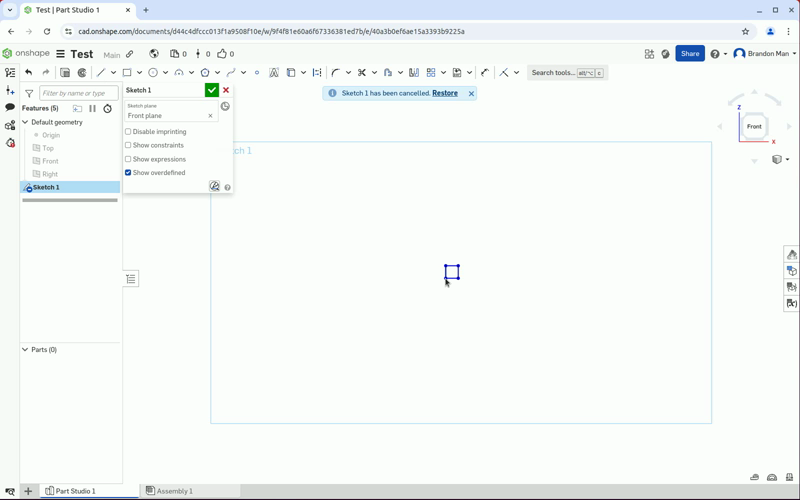
mouse_move(446, 271)
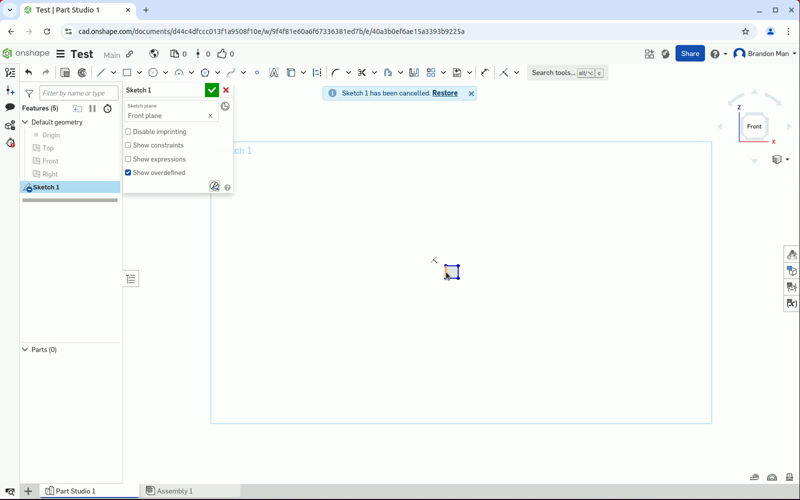
scroll(6)
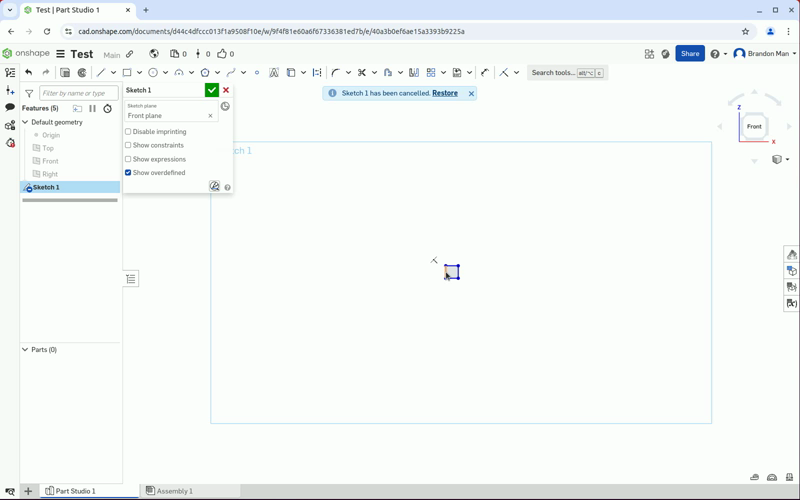
scroll(6)
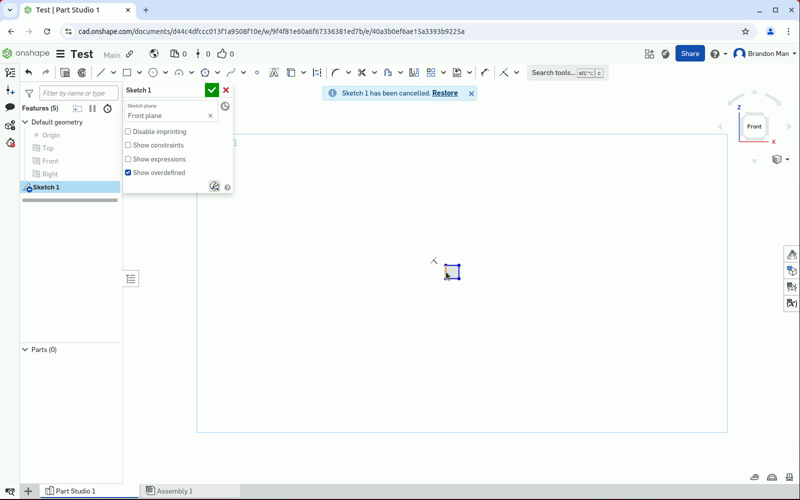
scroll(6)
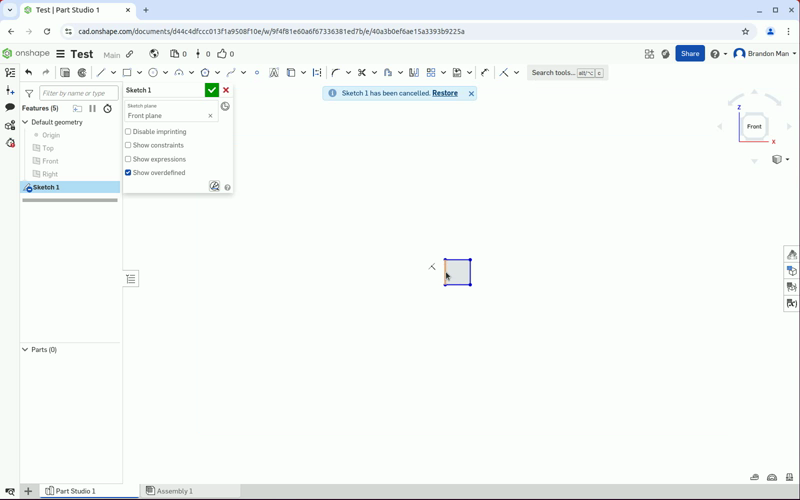
scroll(6)
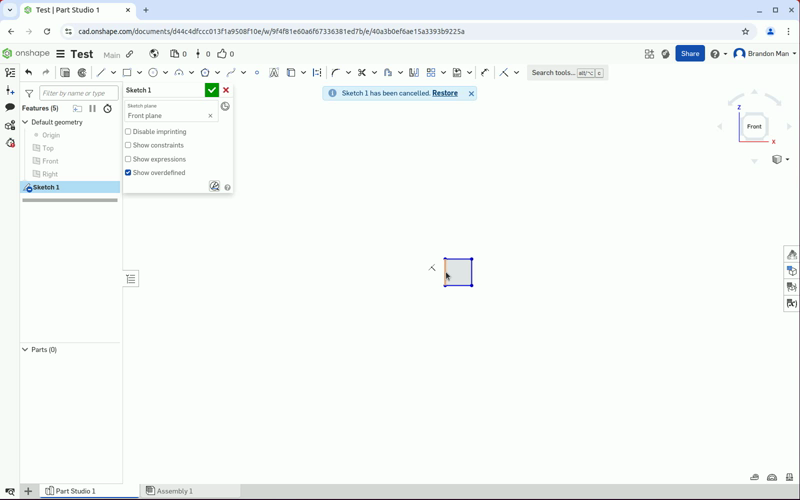
scroll(6)
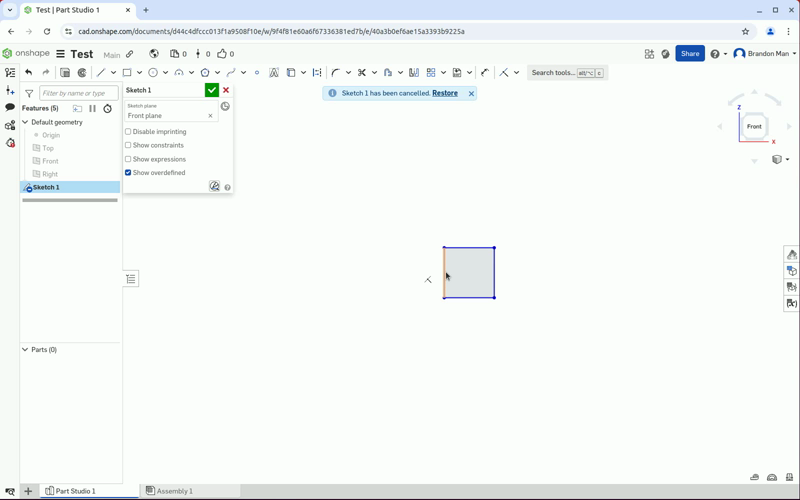
scroll(6)
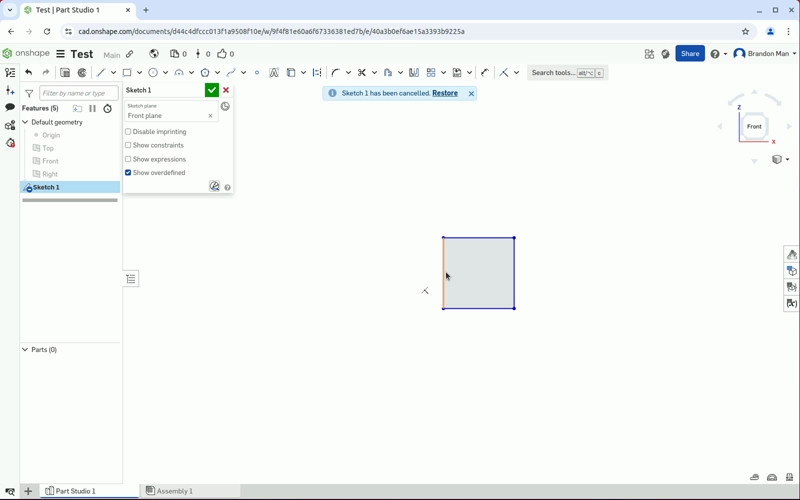
scroll(6)
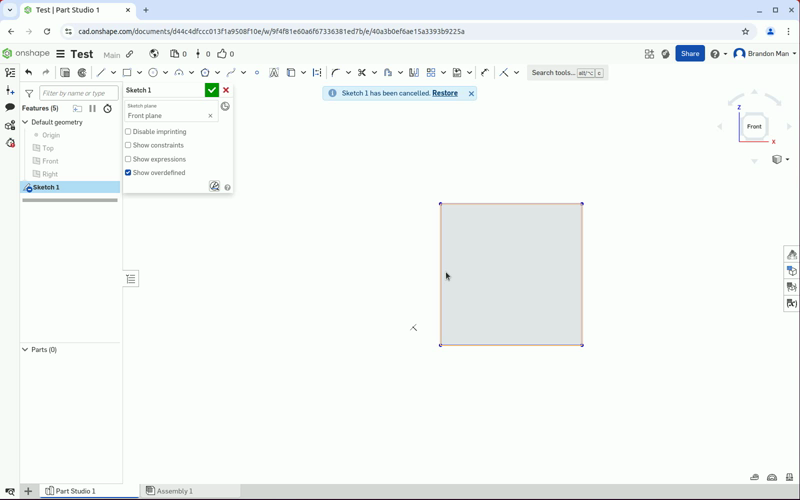
click(446, 271)
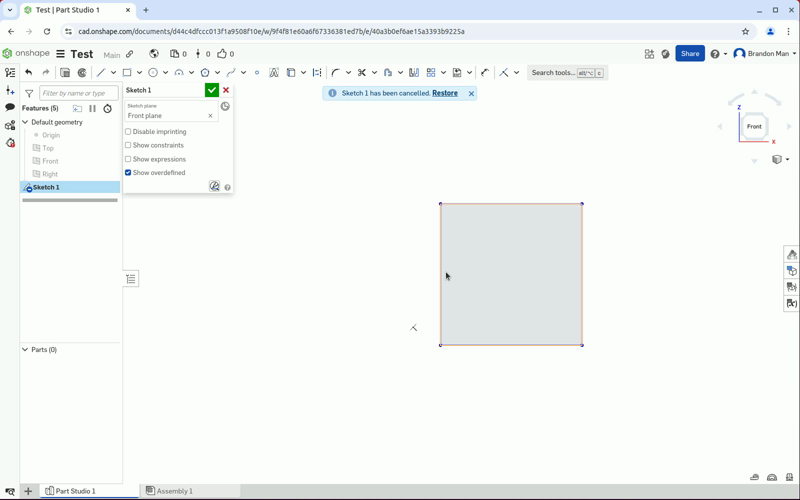
scroll(-6)
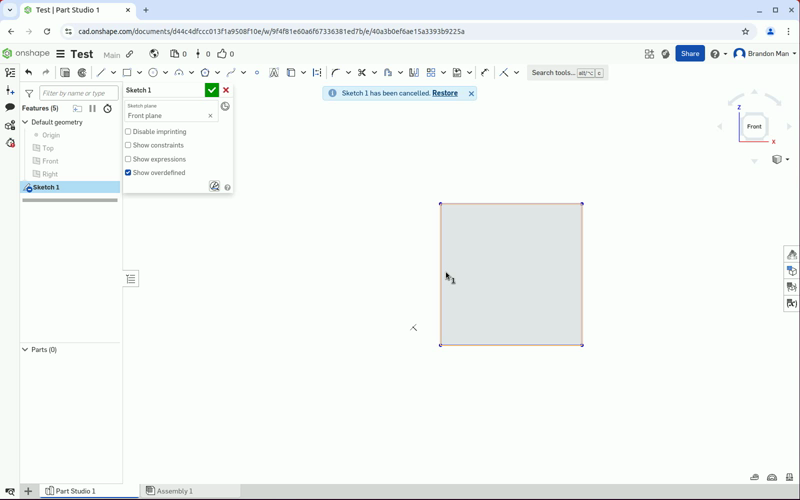
scroll(-6)
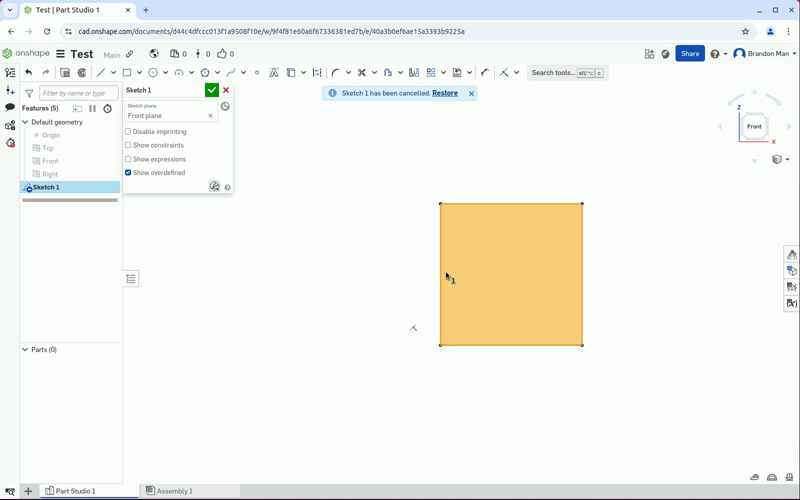
scroll(-6)
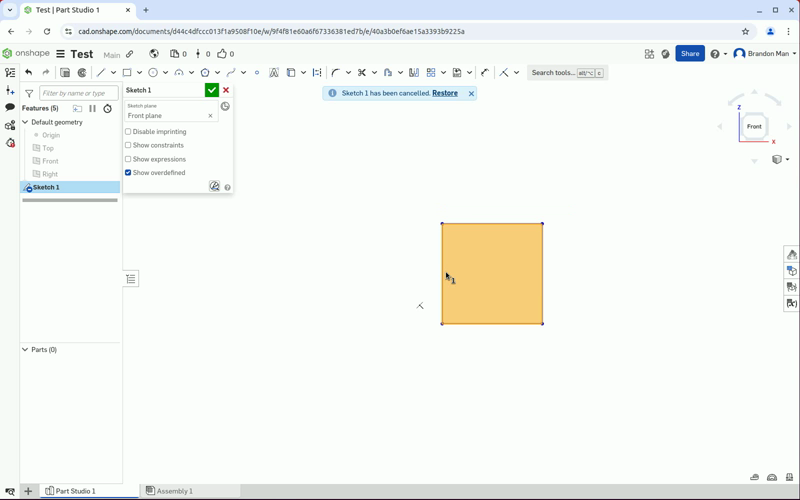
scroll(-6)
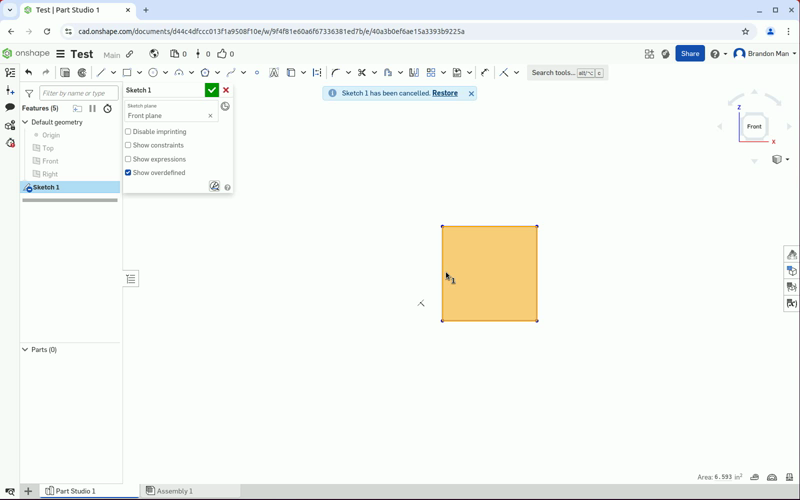
scroll(-6)
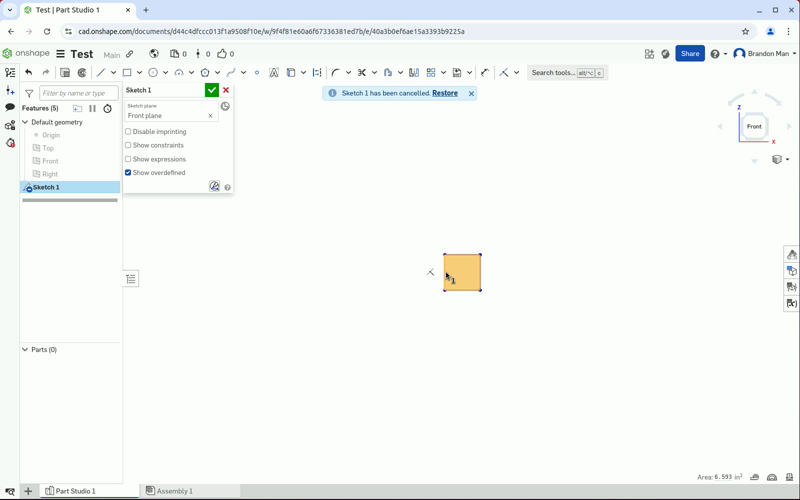
scroll(-6)
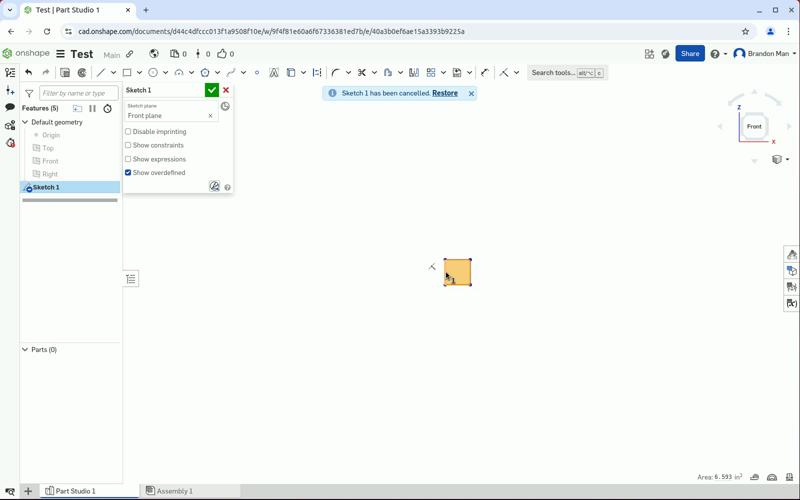
scroll(-6)
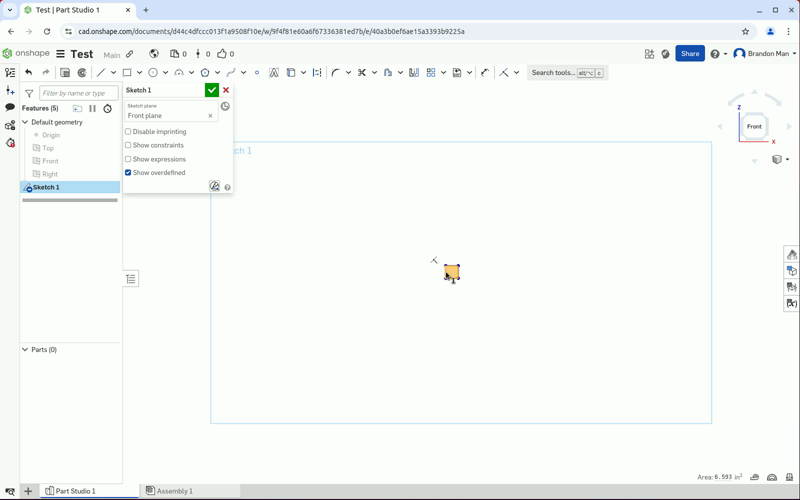
mouse_move(73, 352)
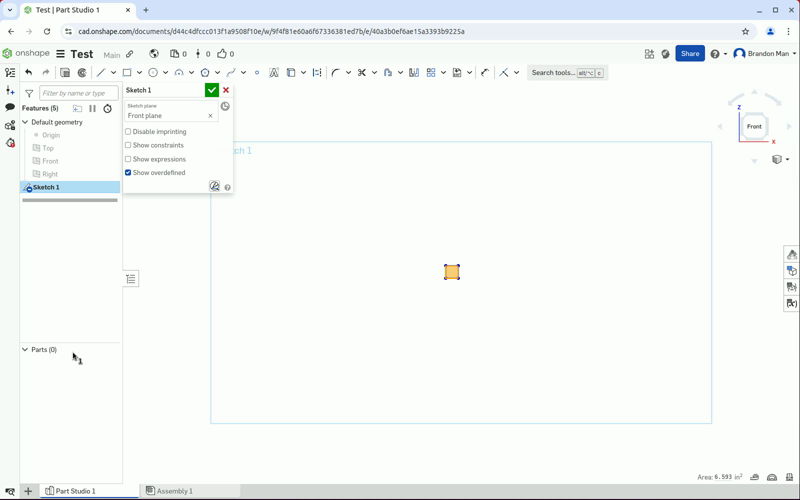
key(shift+y)
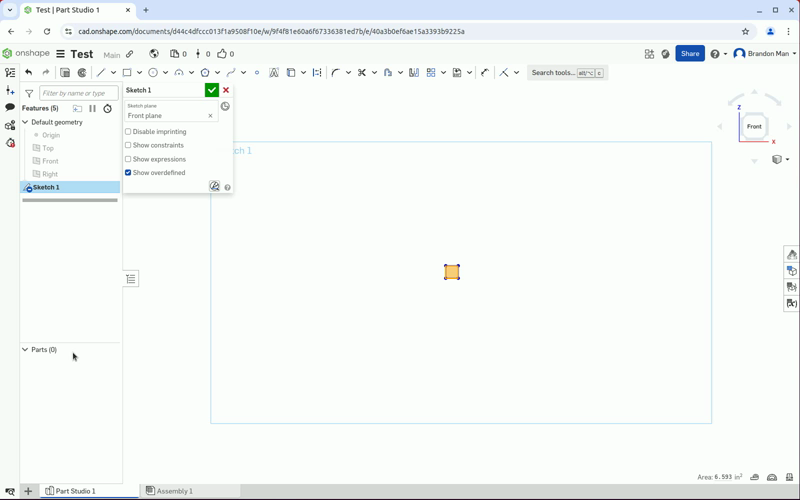
key(shift+e)
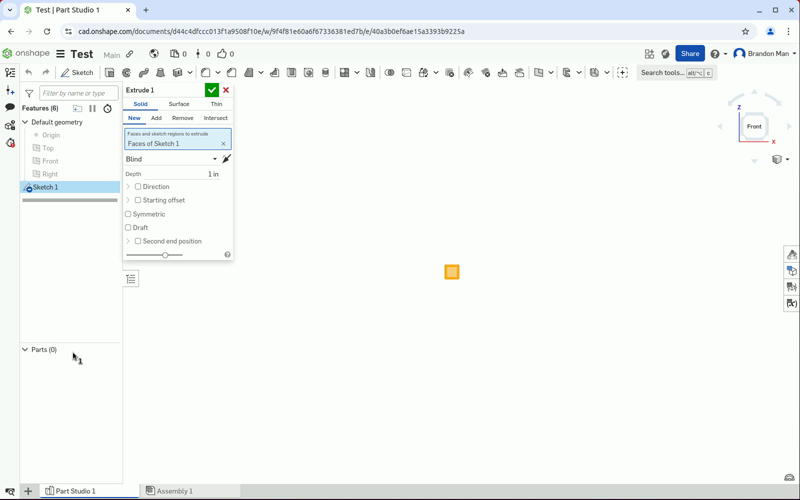
mouse_move(143, 106)
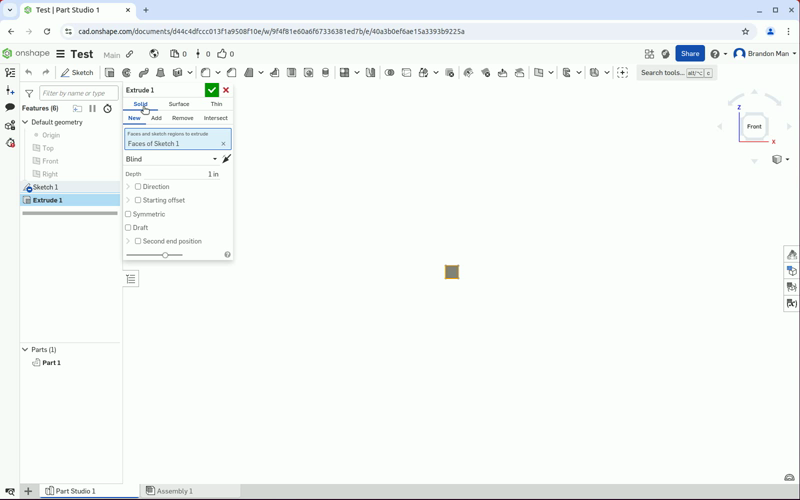
click(143, 106)
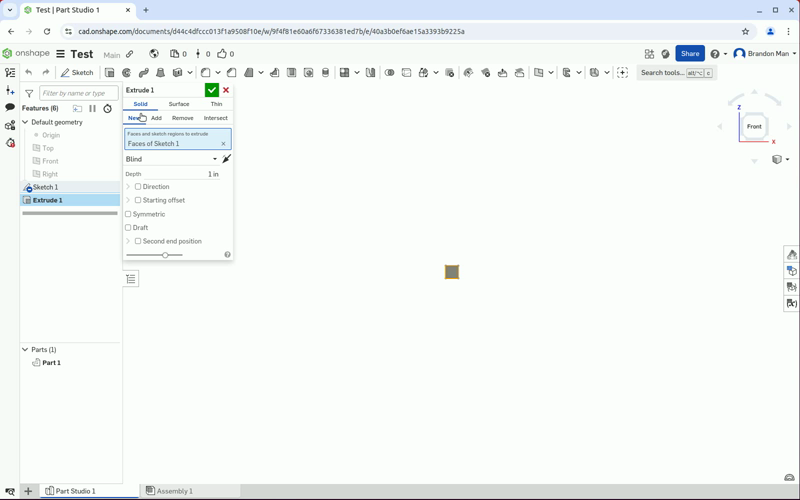
mouse_move(137, 120)
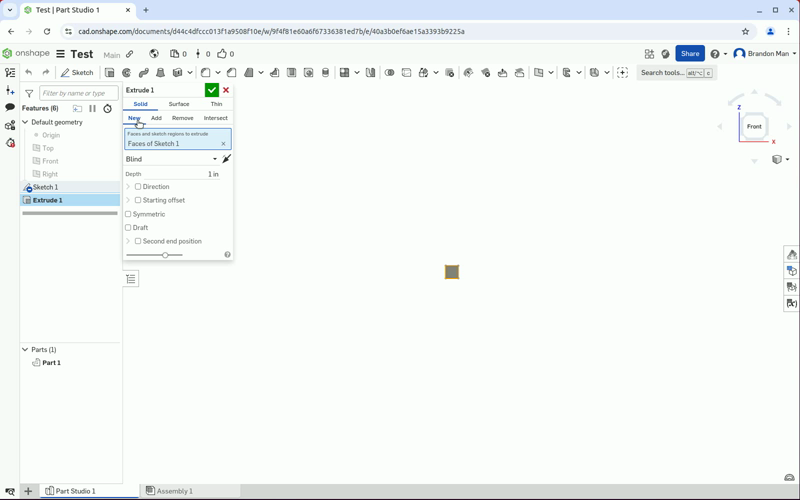
click(137, 120)
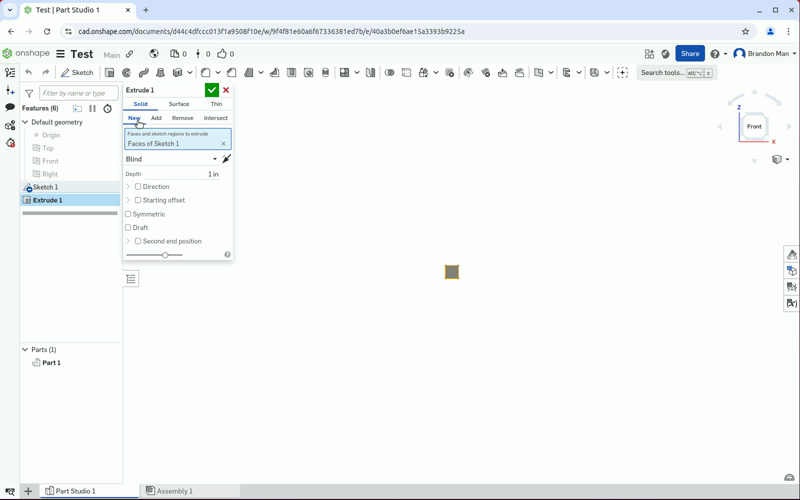
key(tab, 4)
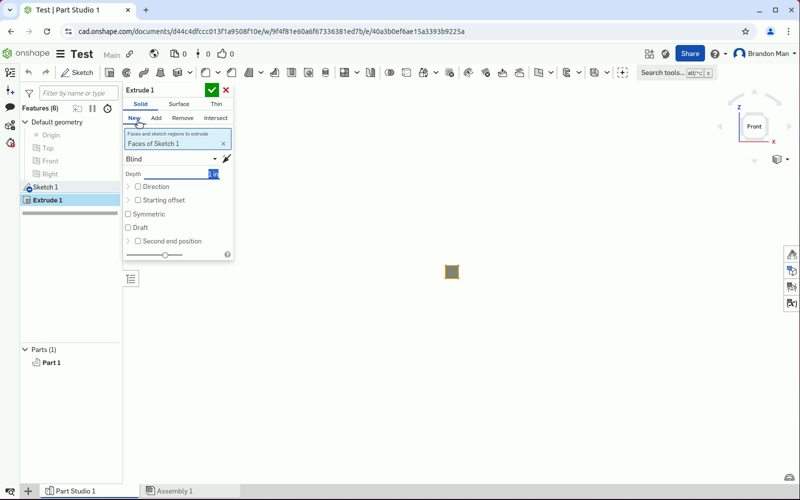
text(23.108)
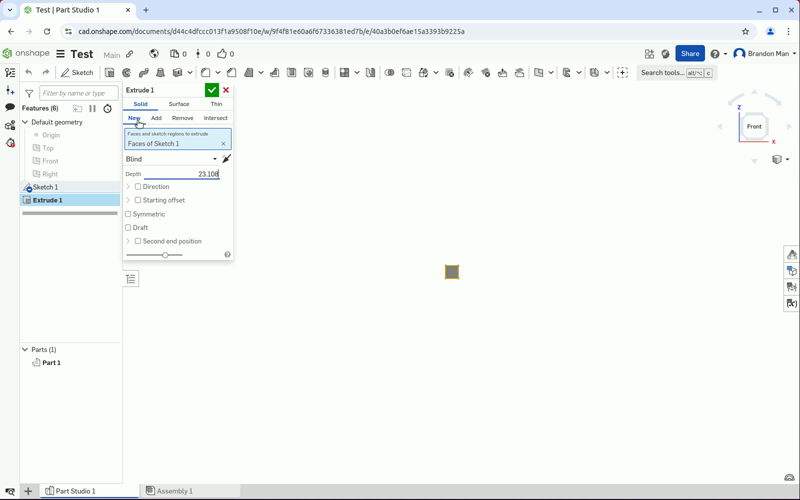
key(enter)
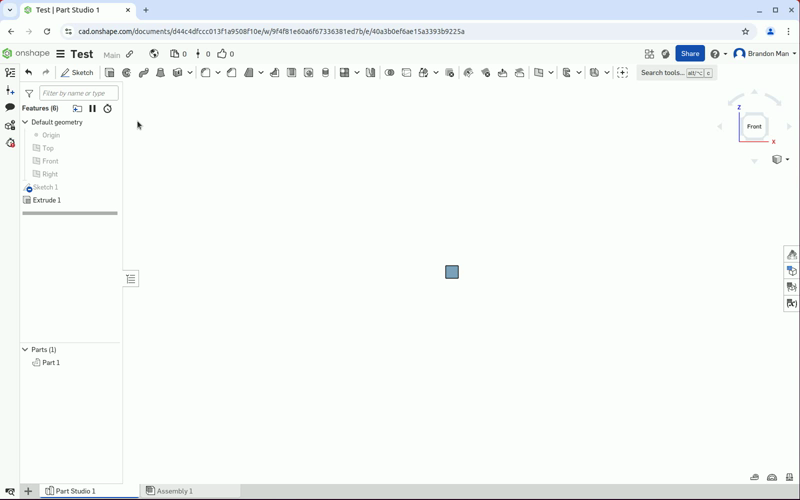
key(shift+h)
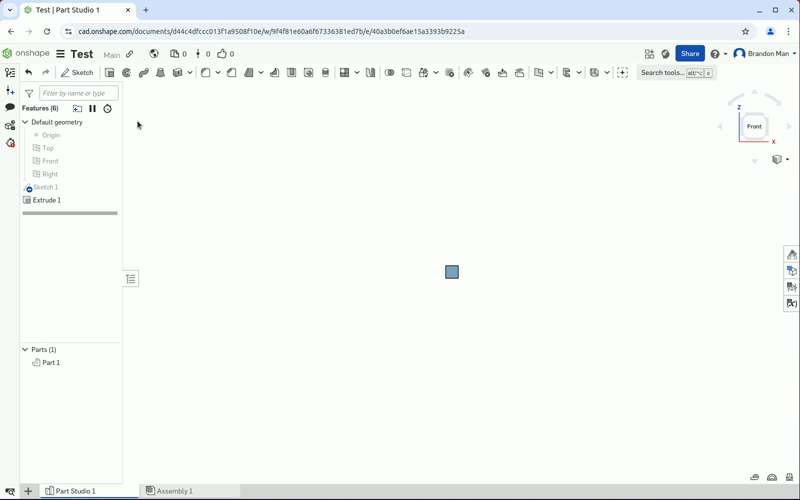
key(shift+h)
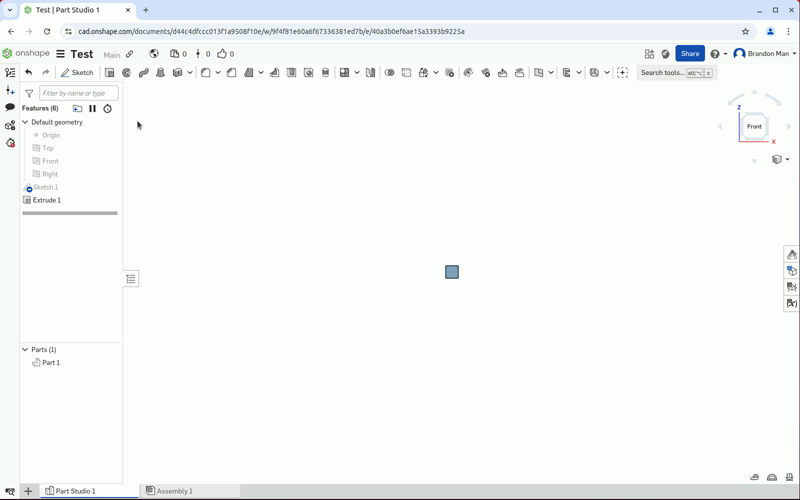
mouse_move(73, 189)
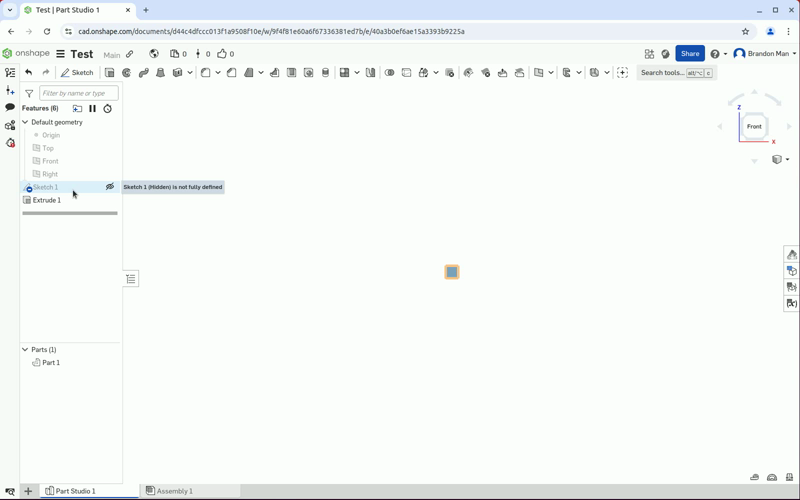
click(73, 189)
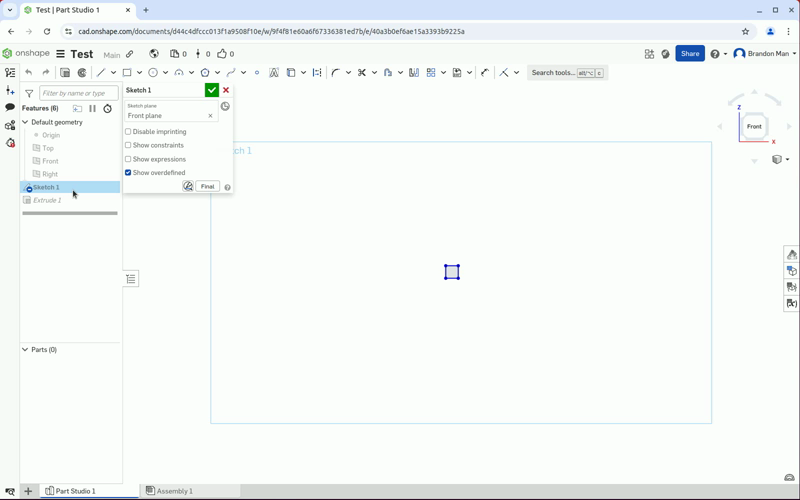
mouse_move(229, 92)
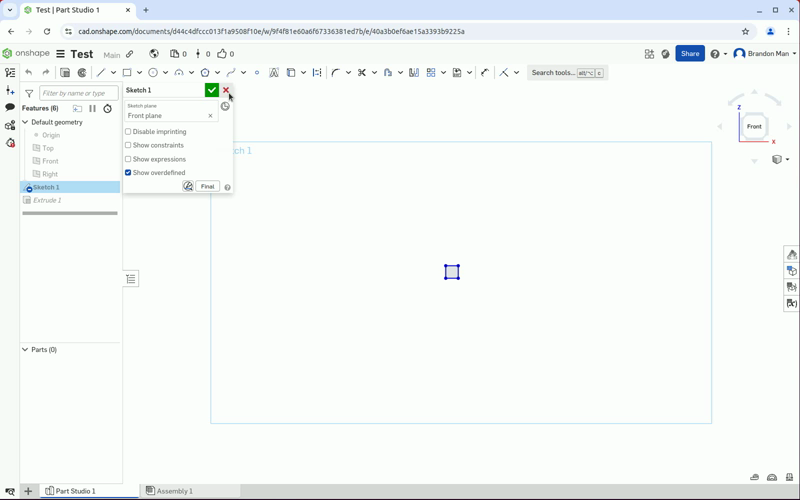
click(229, 92)
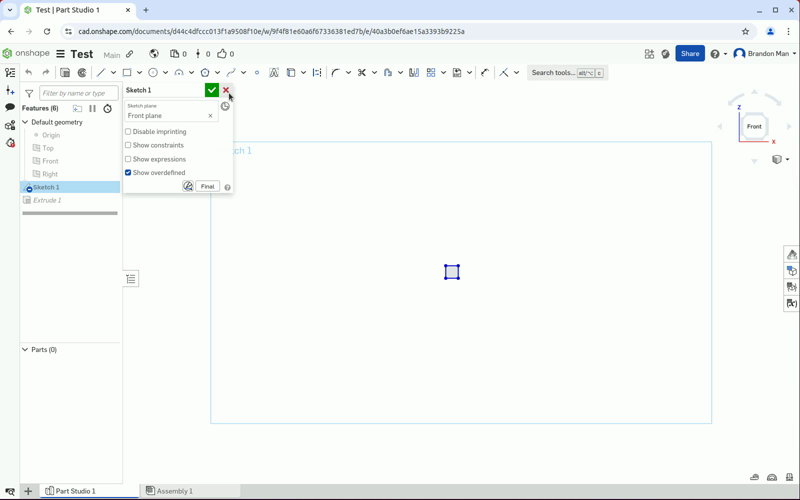
key(shift+s)
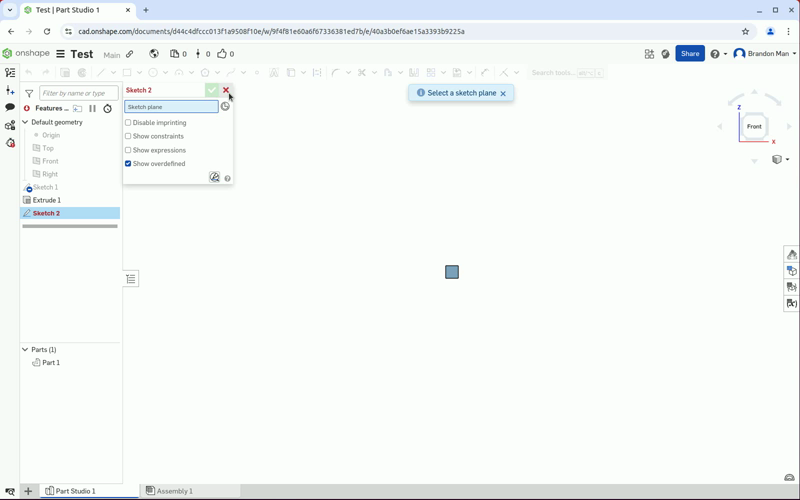
mouse_move(73, 163)
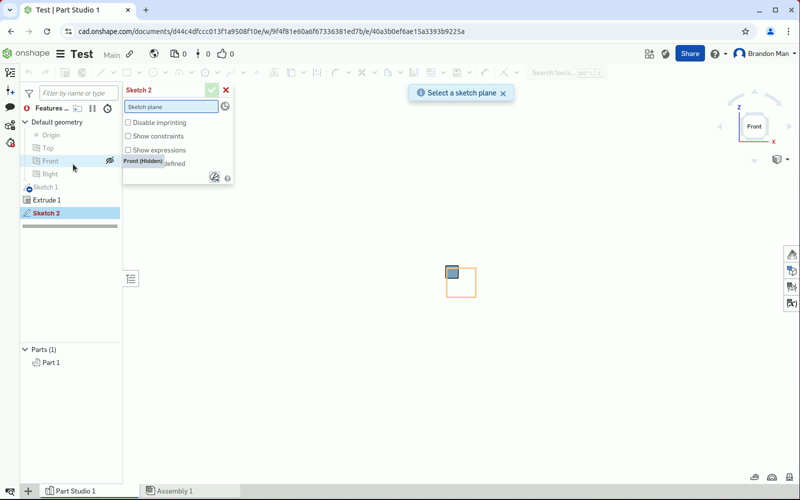
click(73, 163)
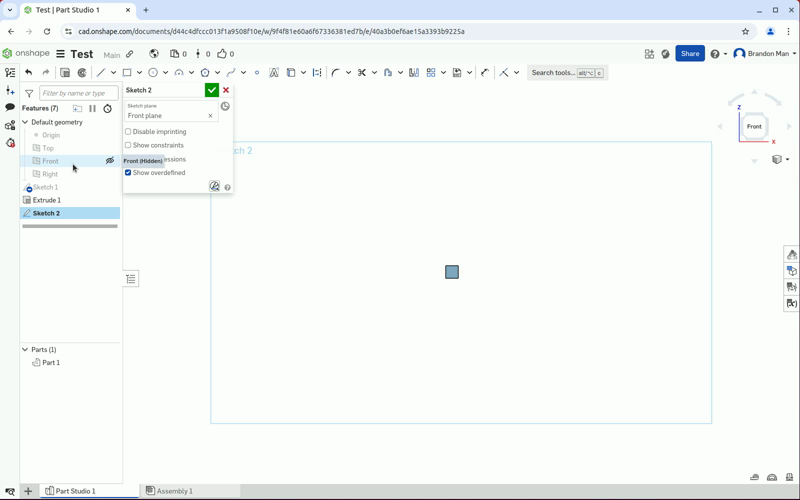
mouse_move(73, 352)
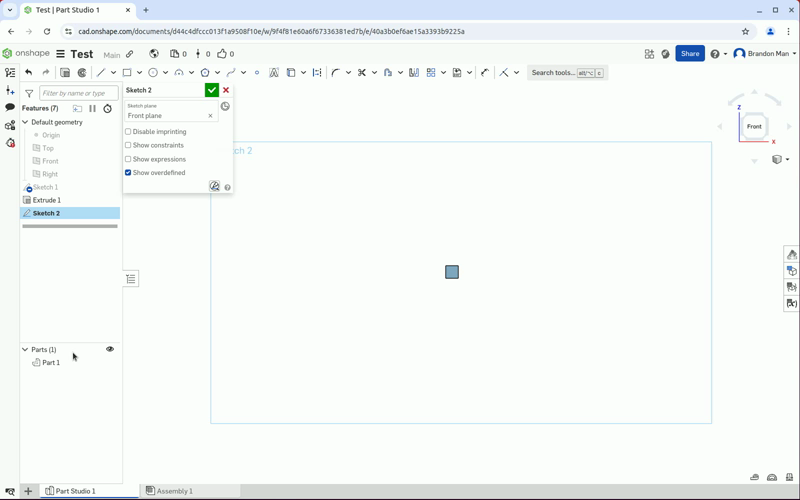
key(y)
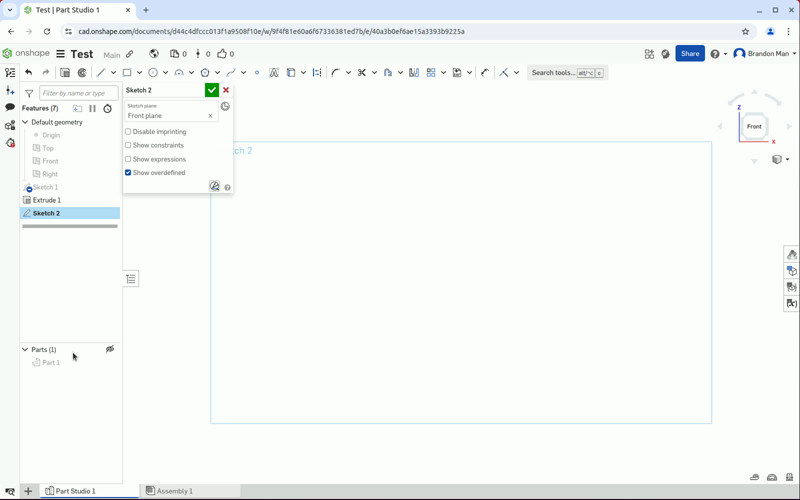
key(l)
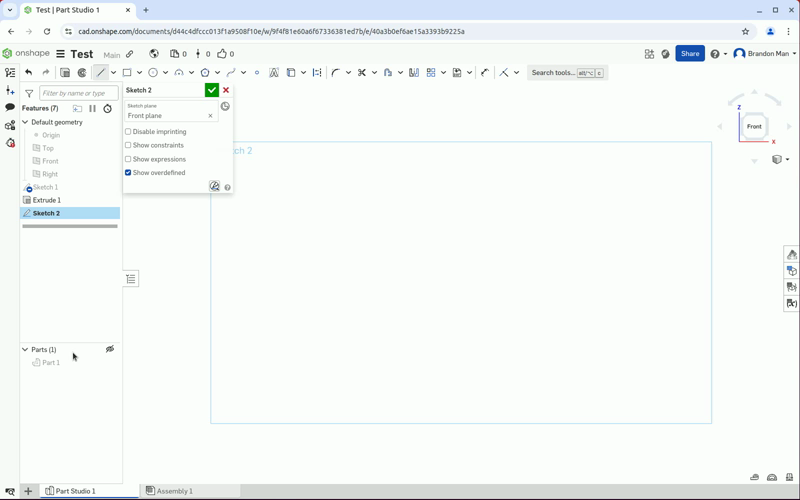
key_down(shift)
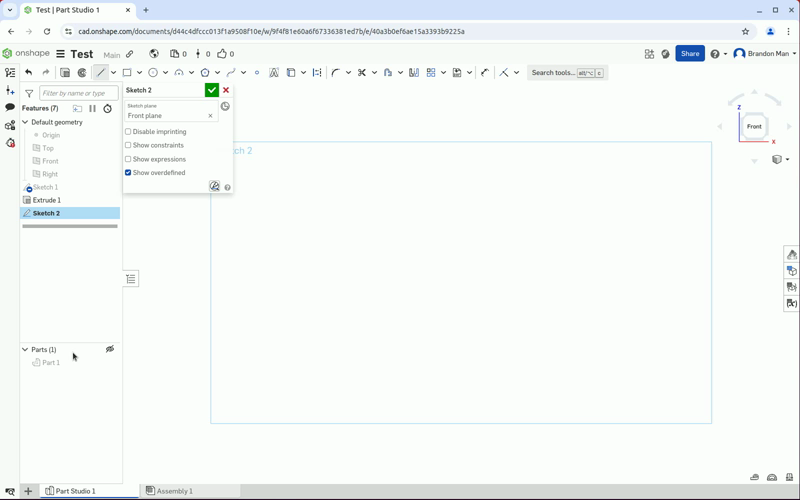
mouse_move(465, 278)
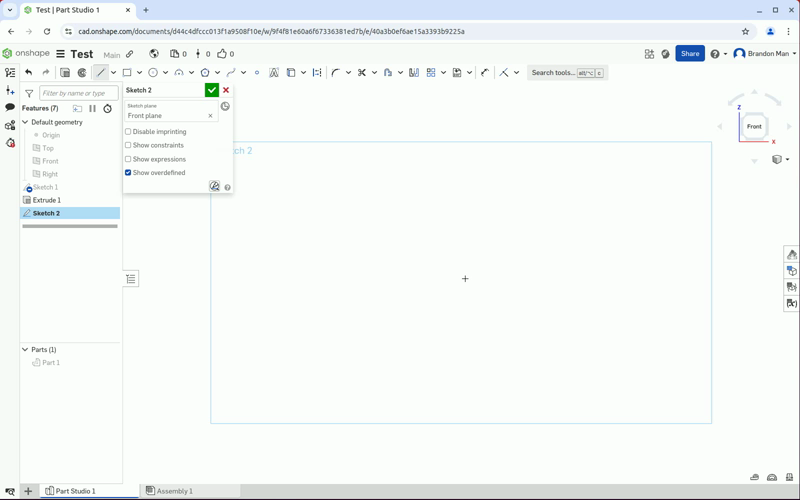
click(465, 278)
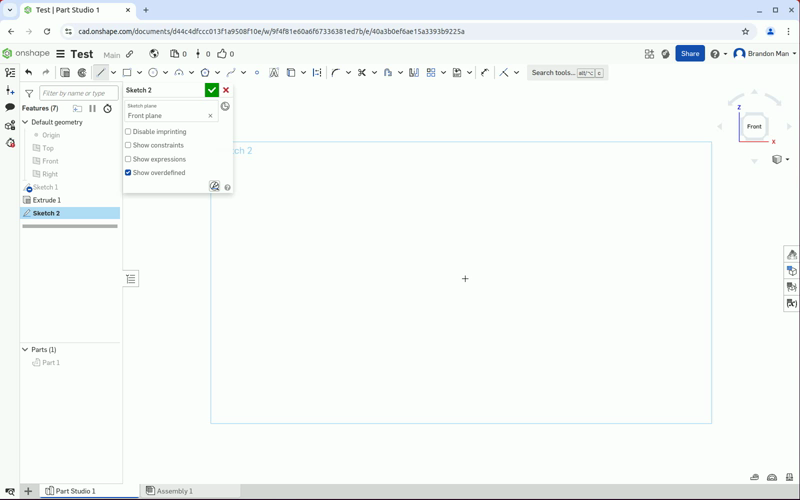
key_up(shift)
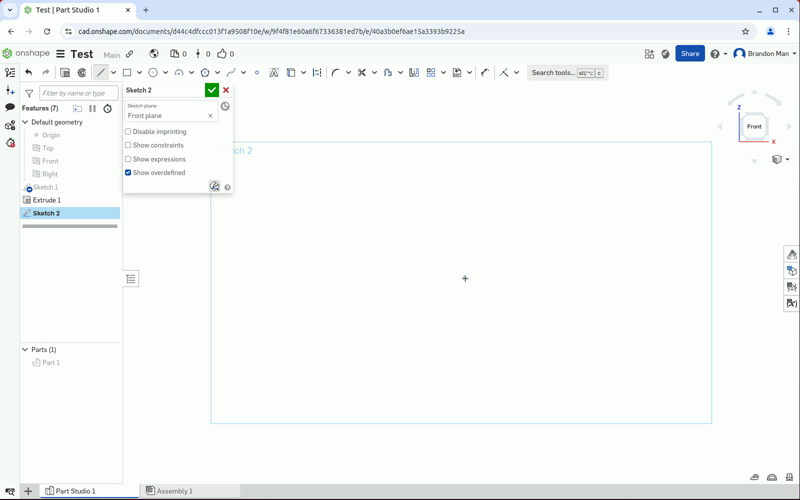
key_down(shift)
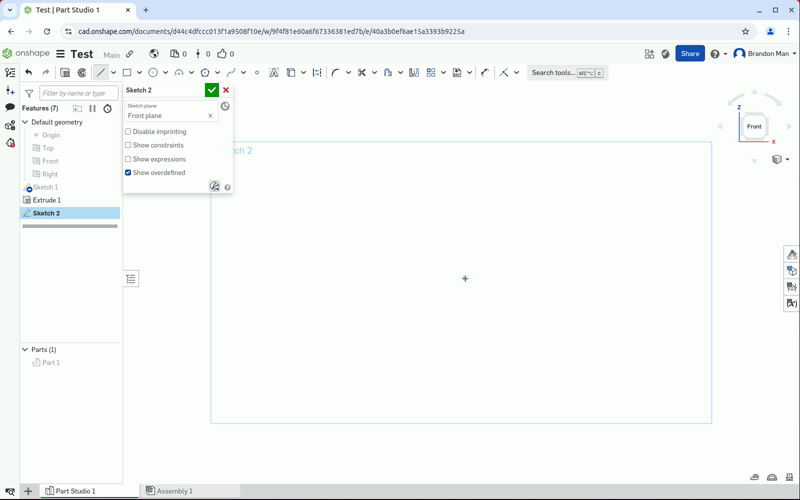
mouse_move(495, 278)
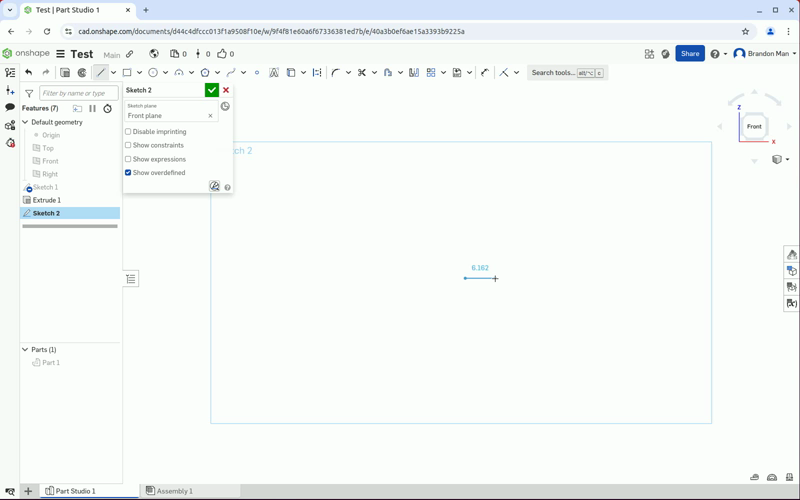
mouse_move(478, 278)
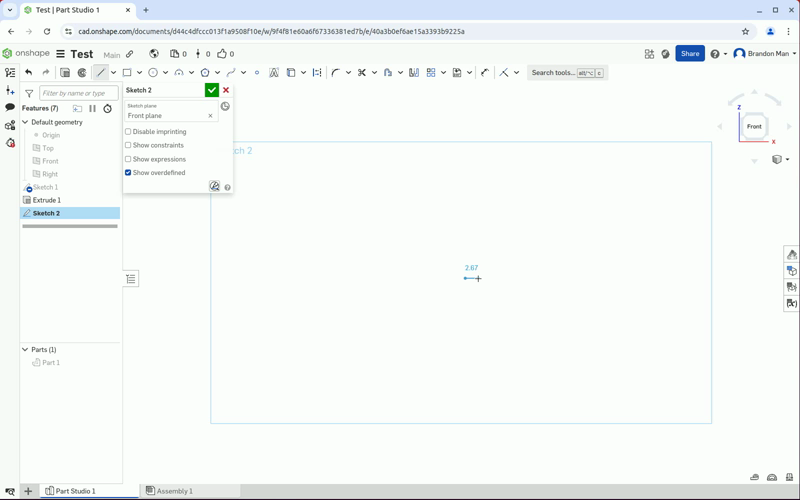
click(478, 278)
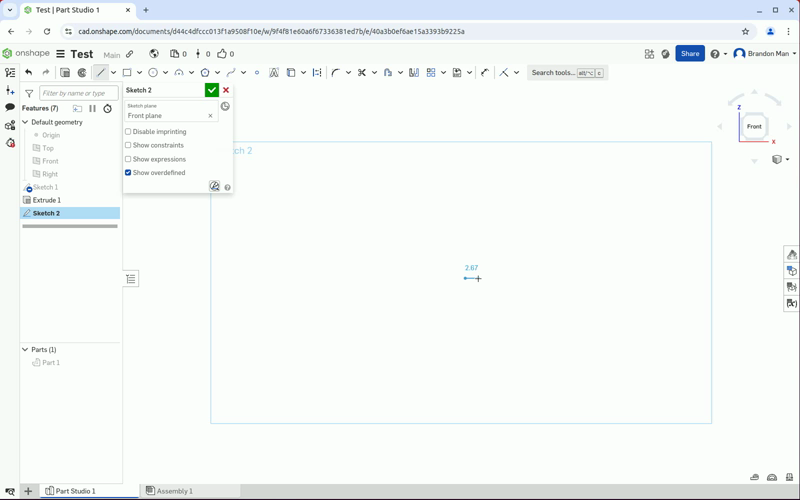
key_up(shift)
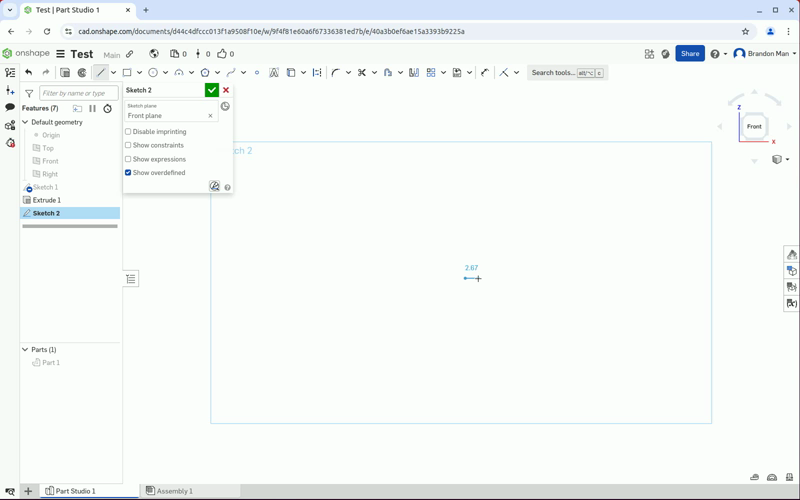
key_down(shift)
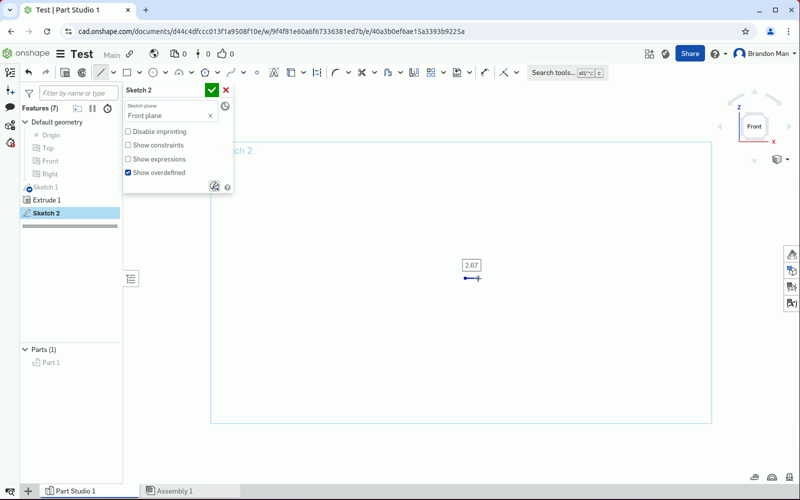
mouse_move(508, 278)
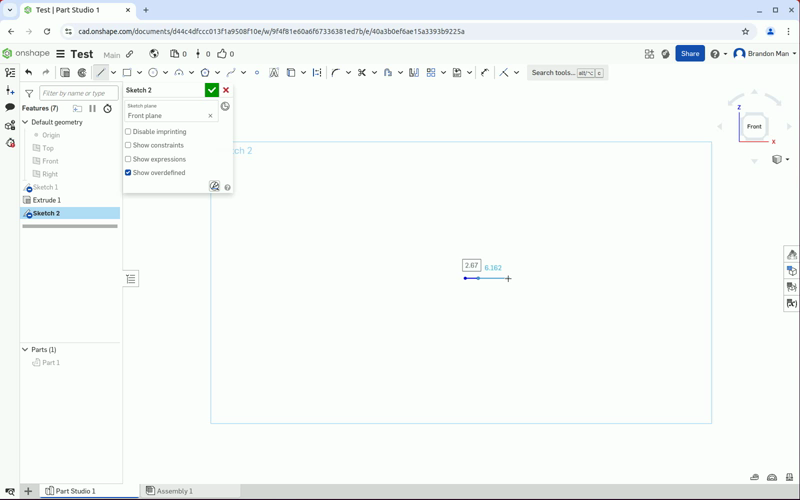
mouse_move(478, 265)
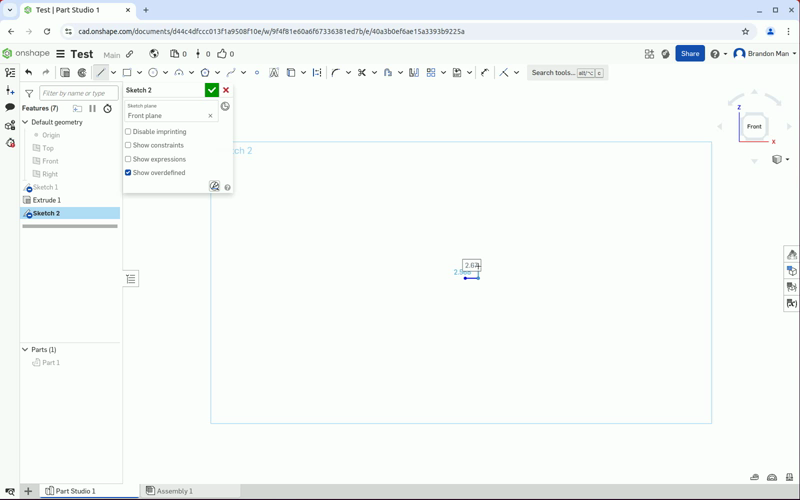
click(478, 265)
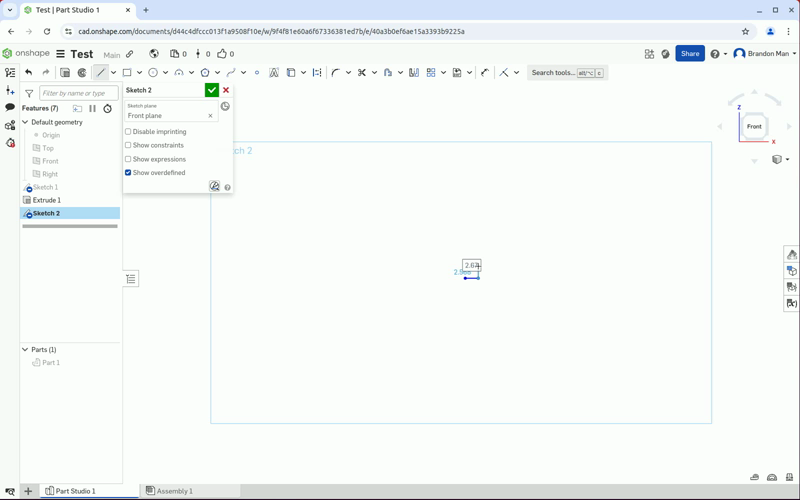
key_up(shift)
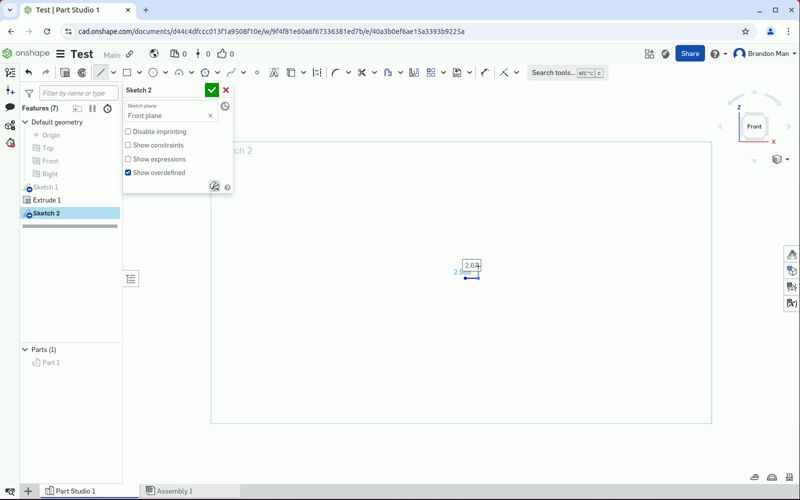
key_down(shift)
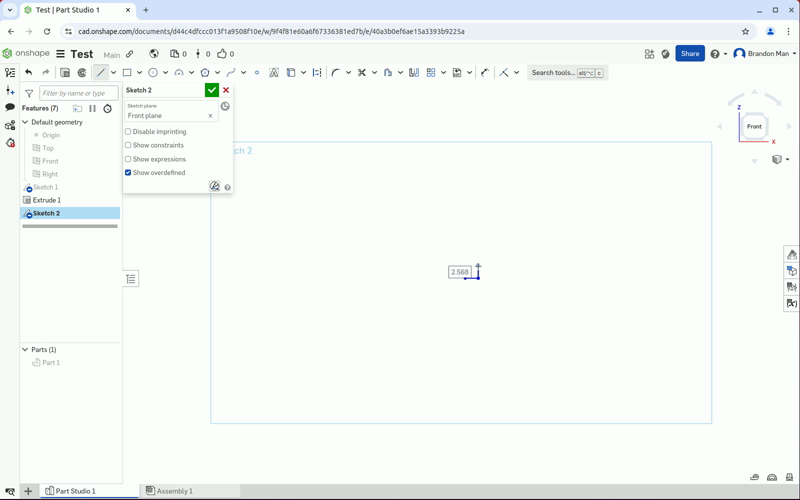
mouse_move(508, 265)
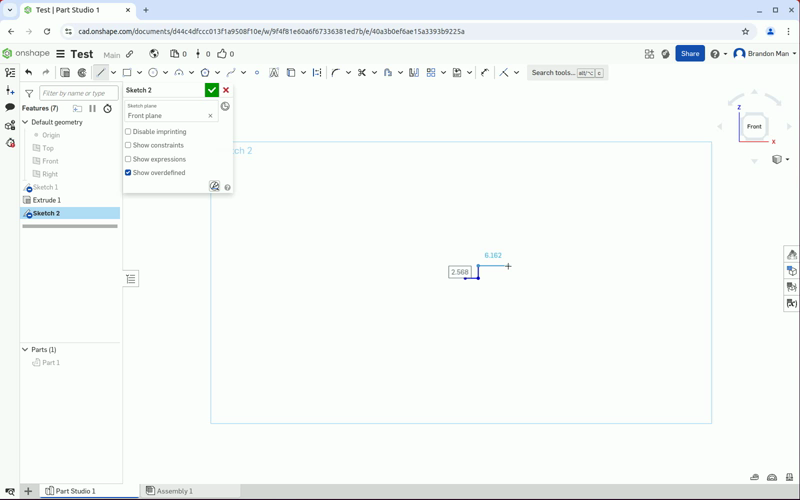
mouse_move(465, 265)
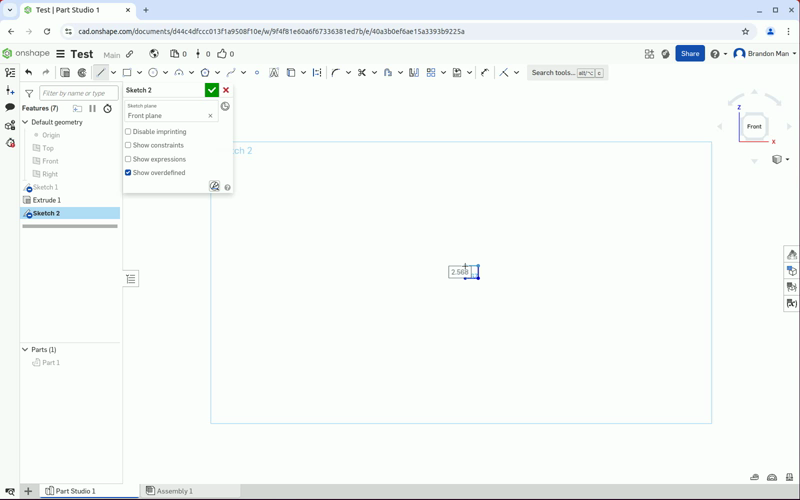
click(465, 265)
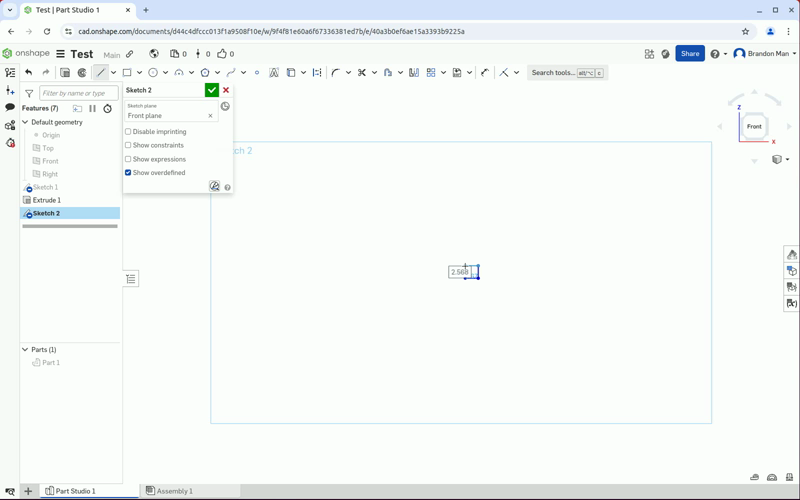
key_up(shift)
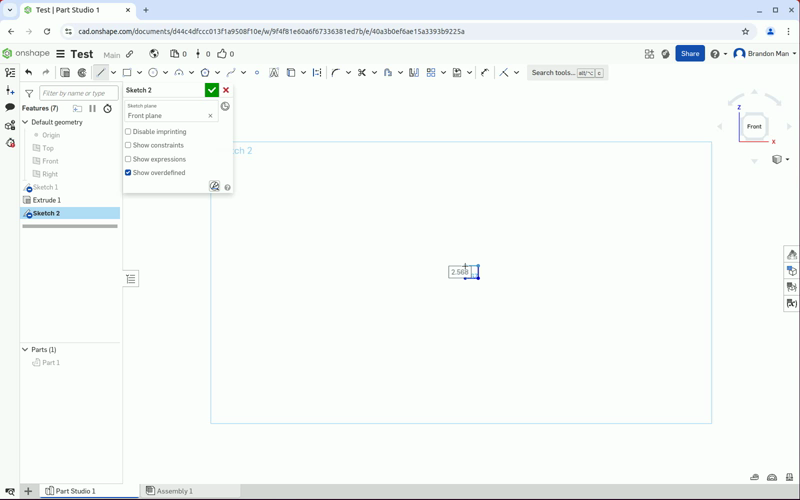
mouse_move(495, 265)
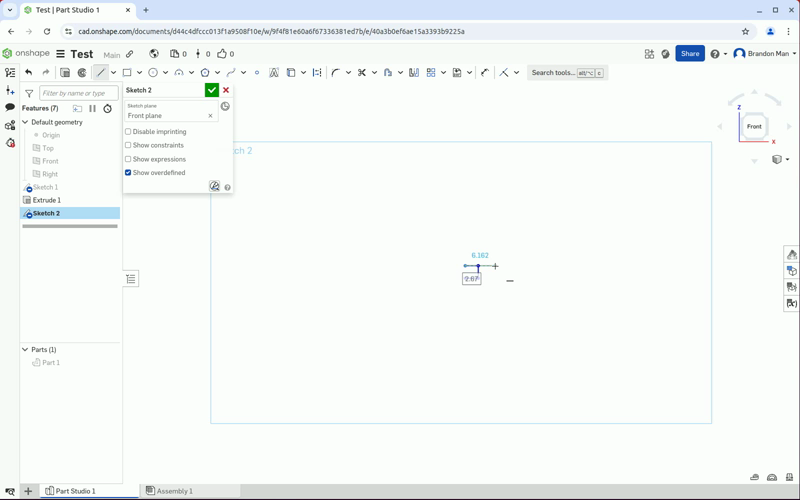
key_down(shift)
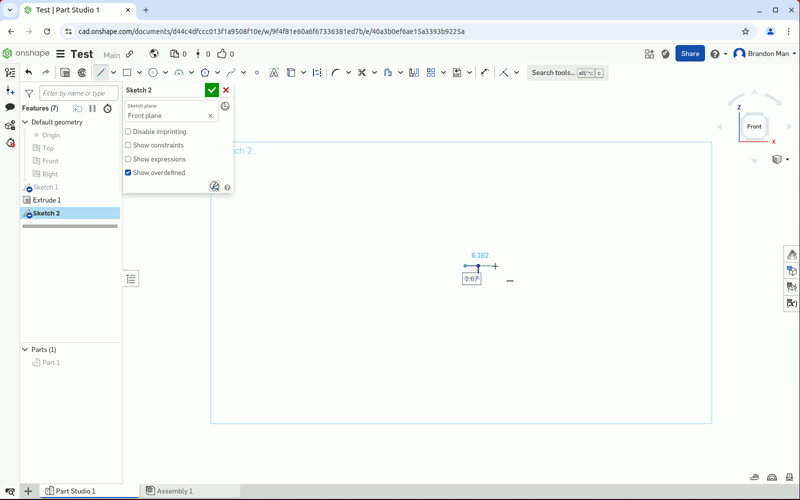
mouse_move(465, 278)
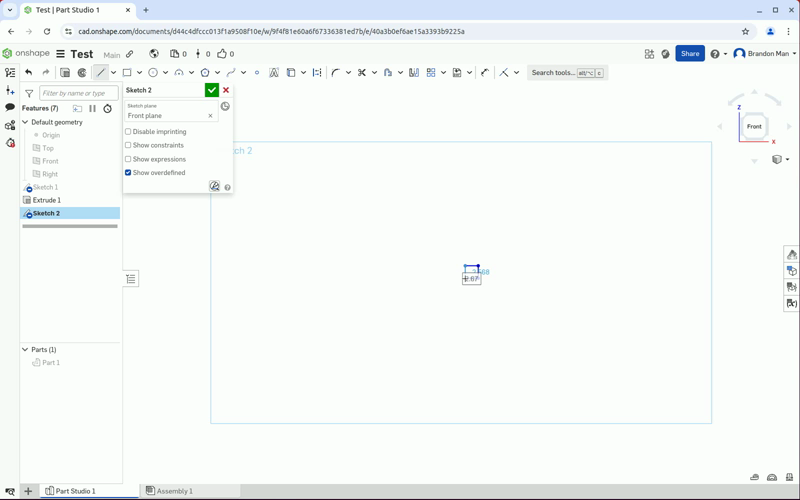
key_up(shift)
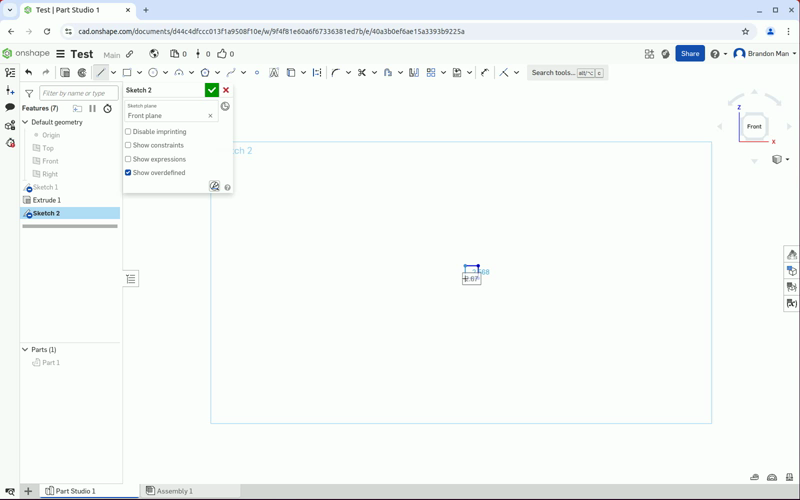
click(465, 278)
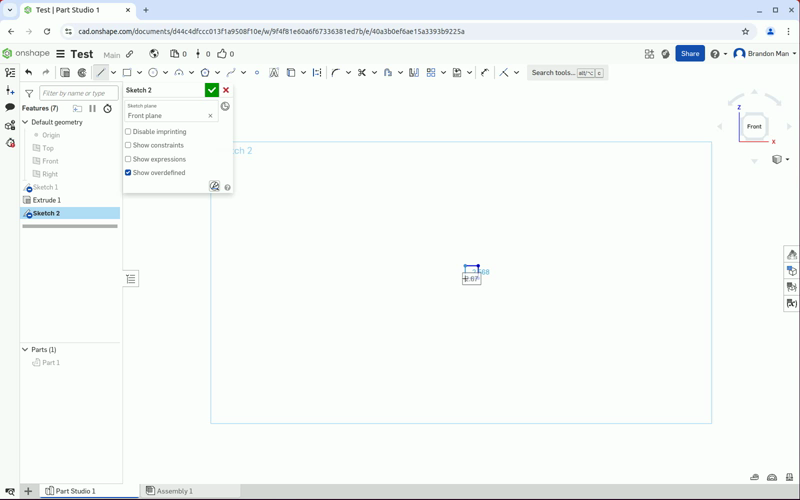
key(esc)
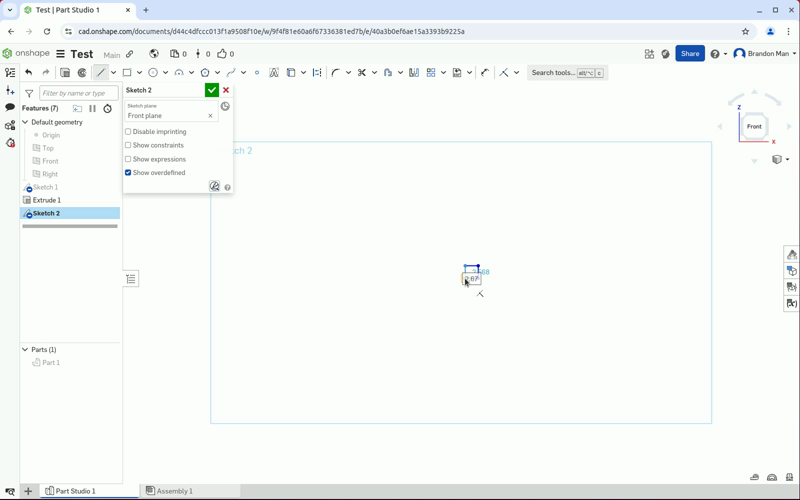
mouse_move(475, 271)
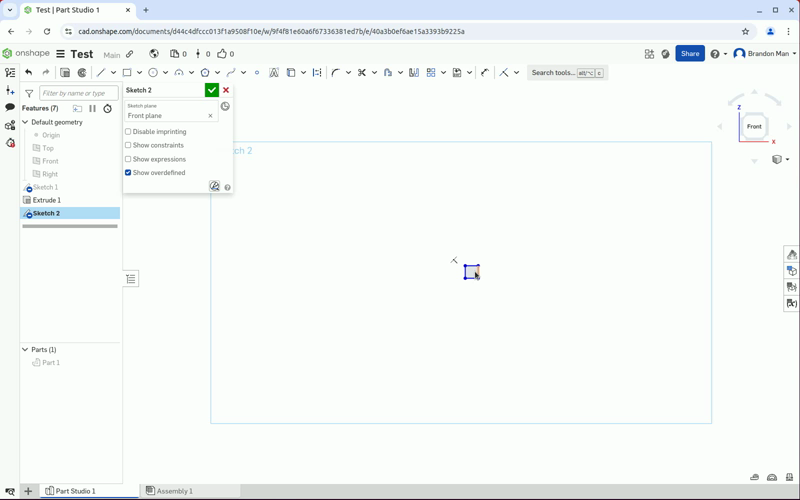
scroll(6)
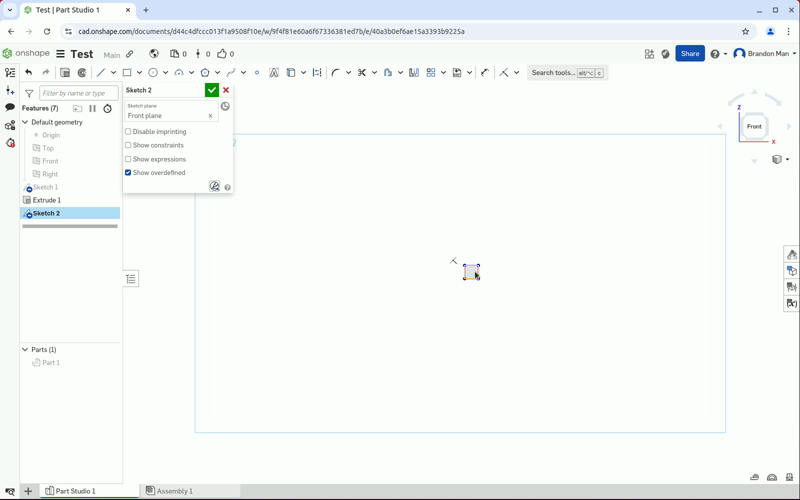
scroll(6)
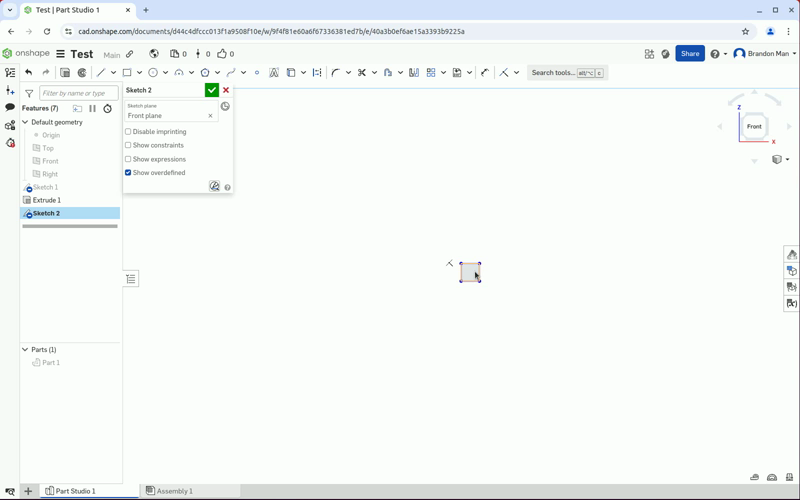
scroll(6)
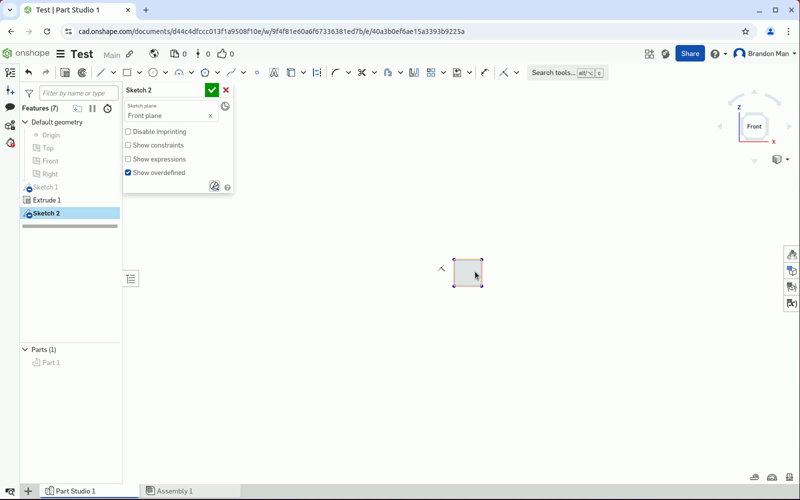
scroll(6)
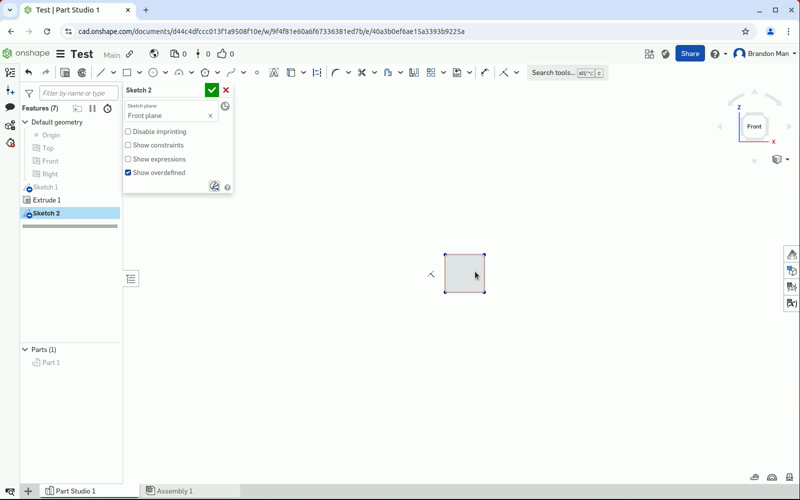
scroll(6)
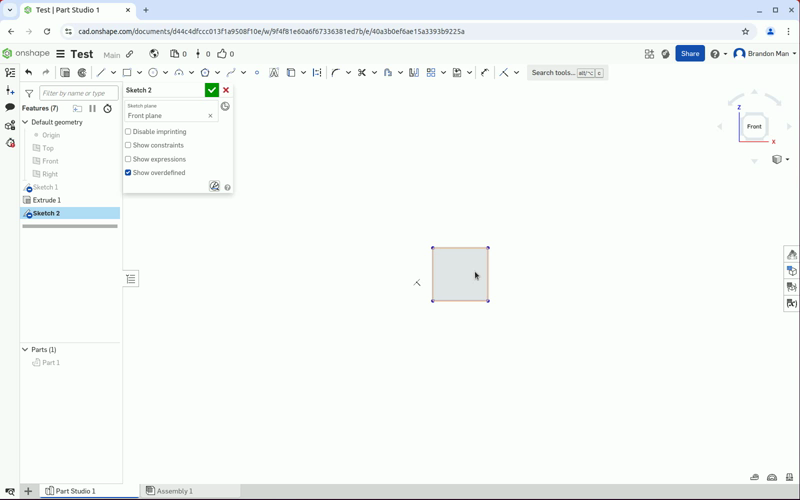
scroll(6)
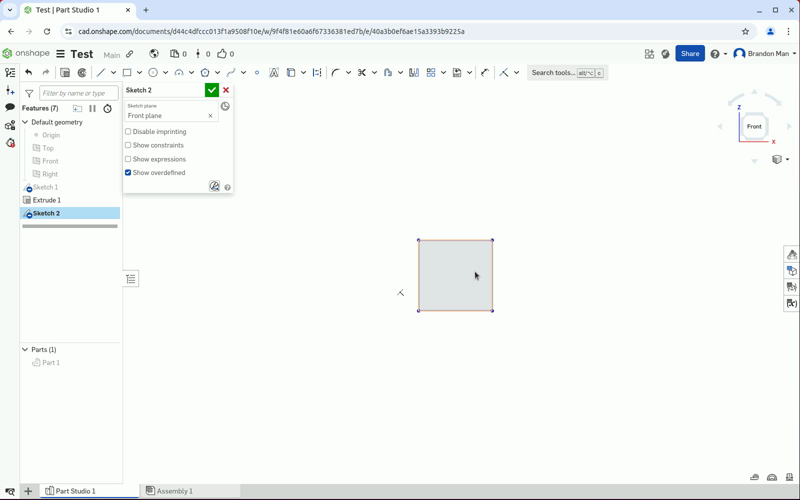
scroll(6)
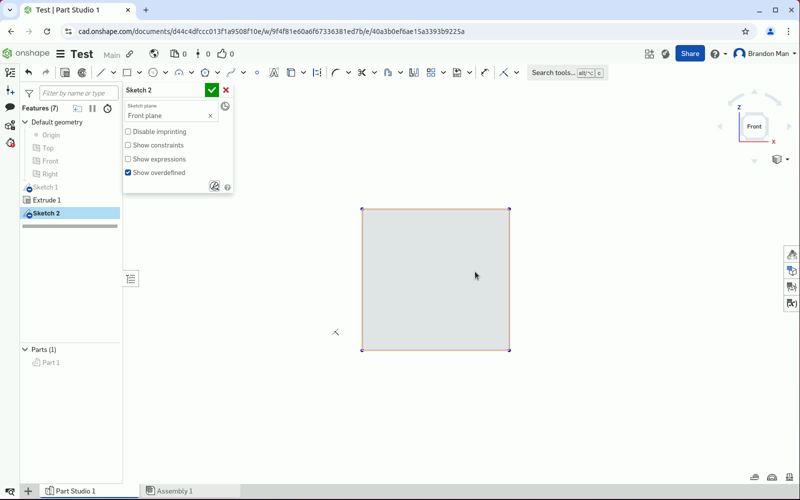
click(475, 271)
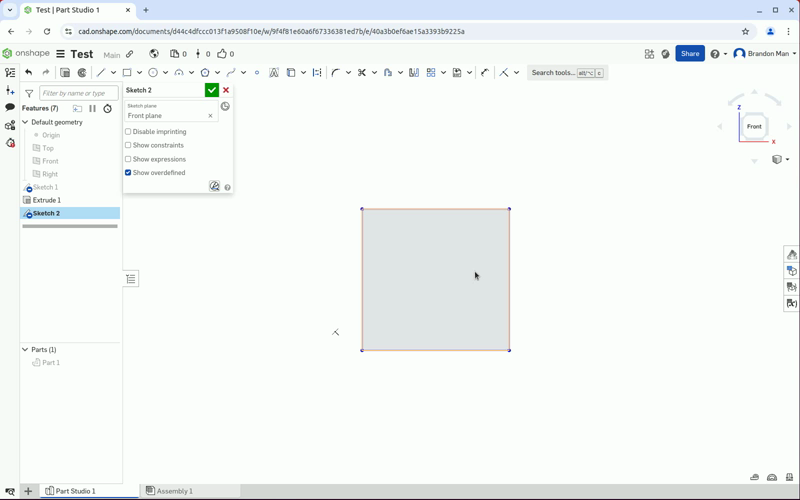
scroll(-6)
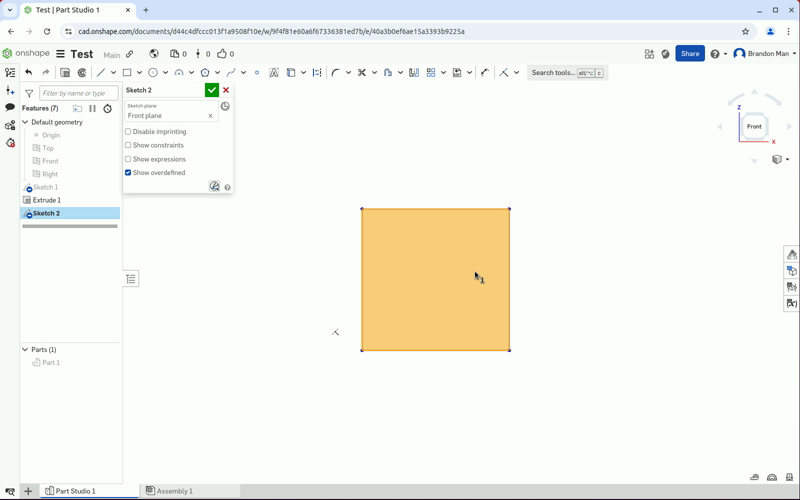
scroll(-6)
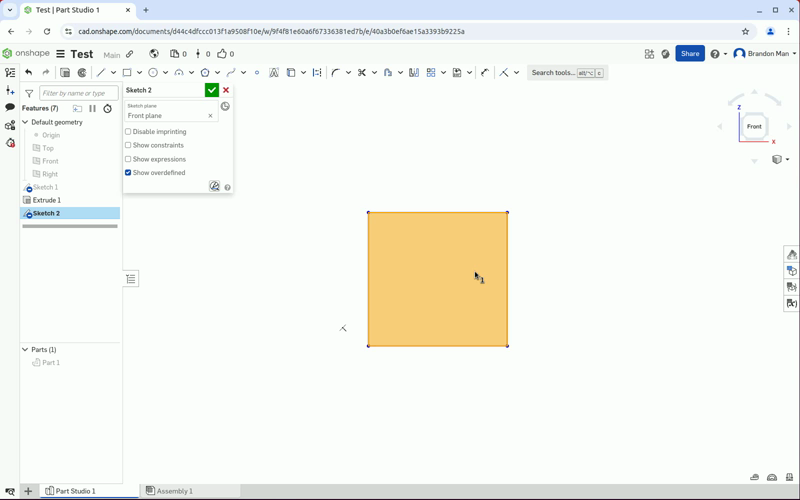
scroll(-6)
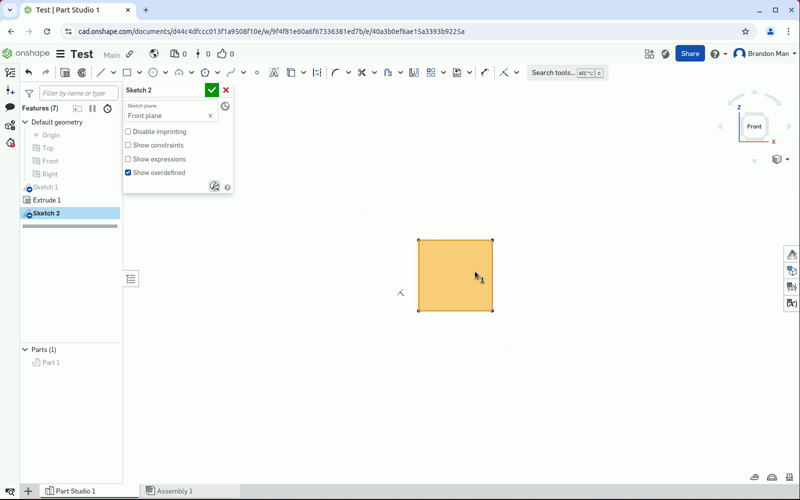
scroll(-6)
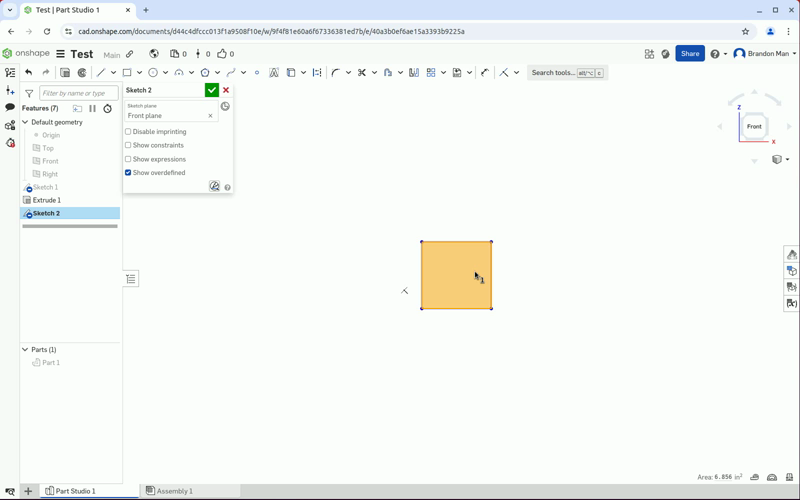
scroll(-6)
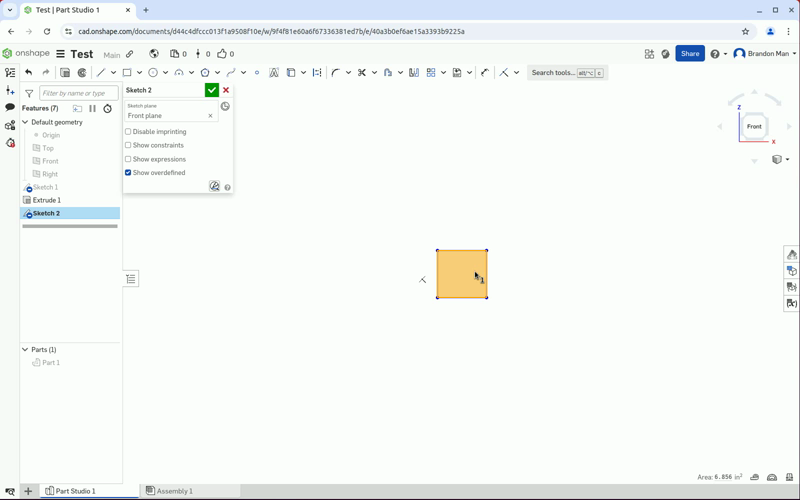
scroll(-6)
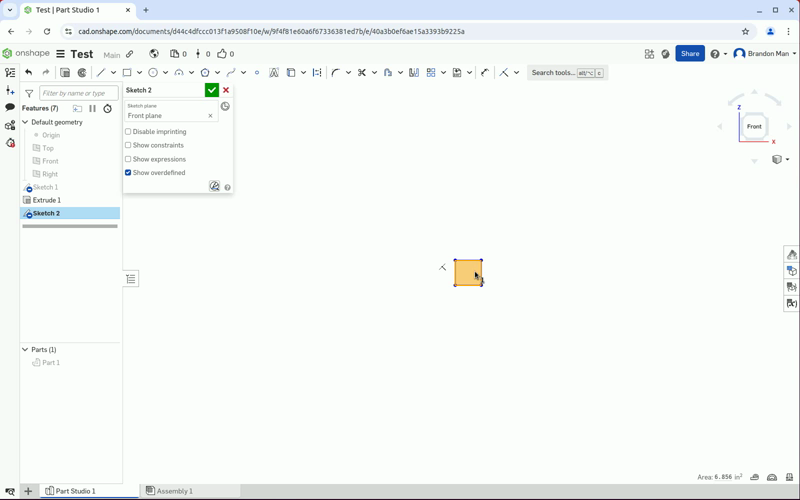
scroll(-6)
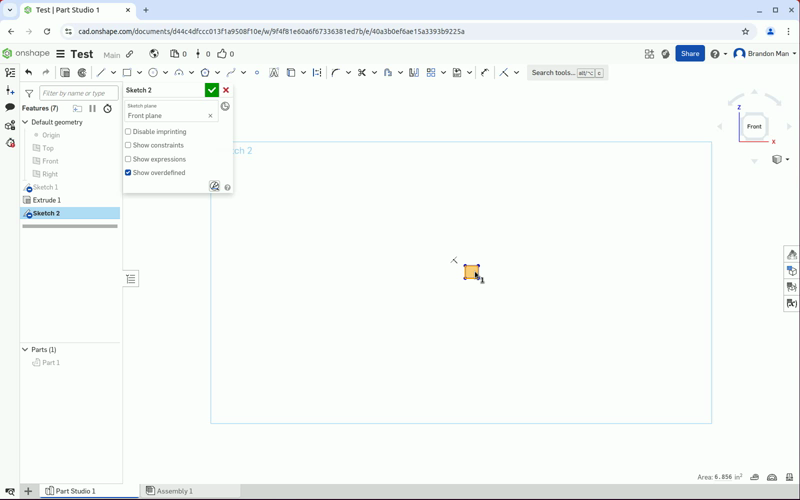
mouse_move(73, 352)
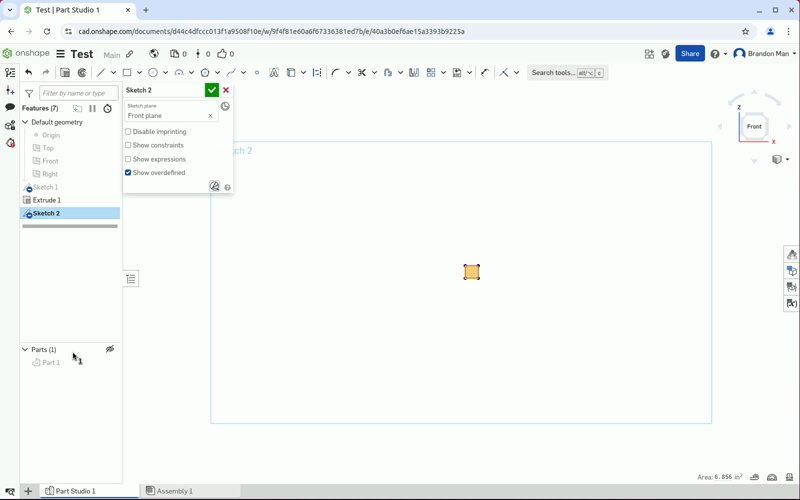
key(shift+y)
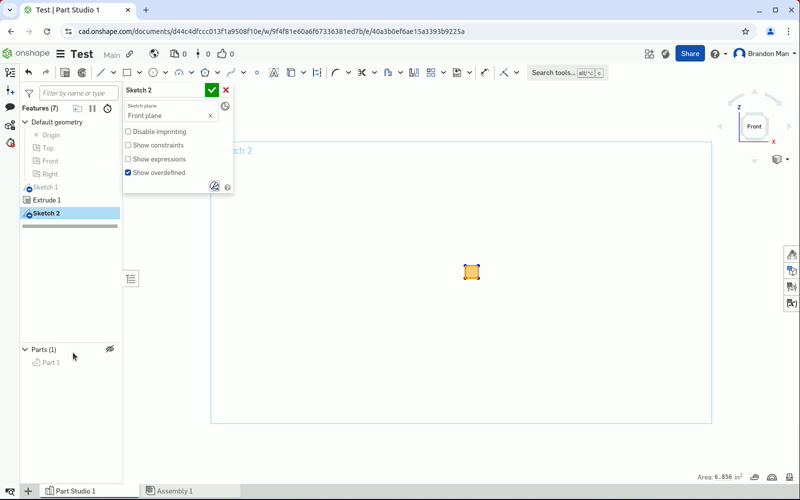
key(shift+e)
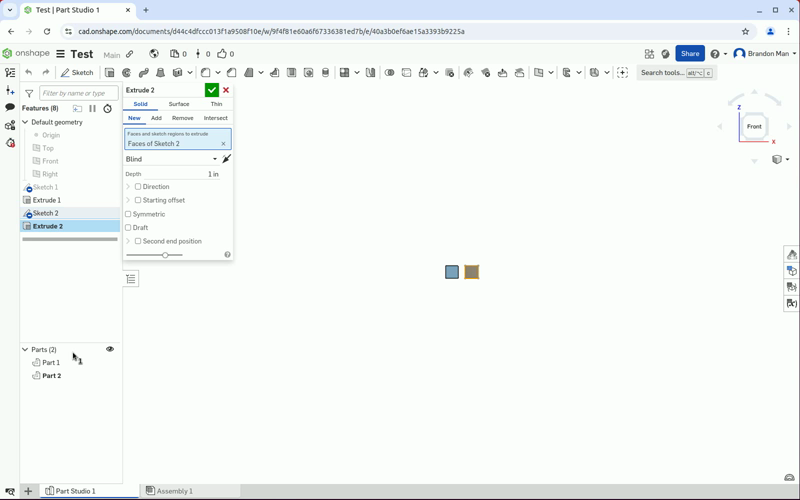
mouse_move(143, 106)
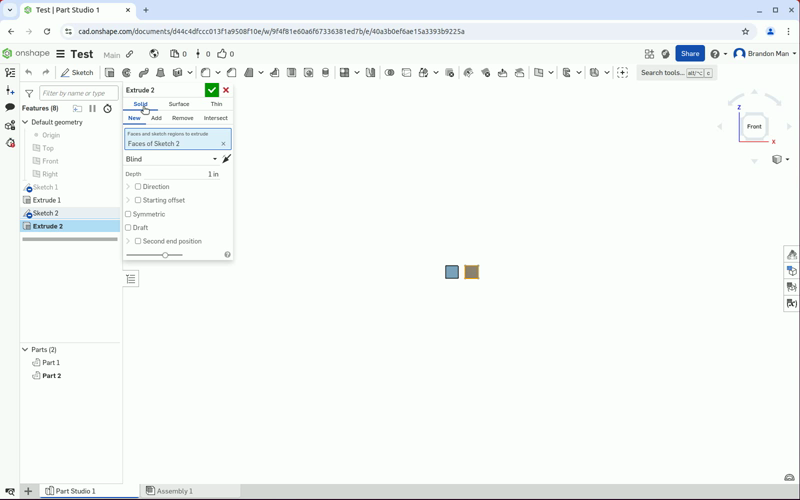
click(143, 106)
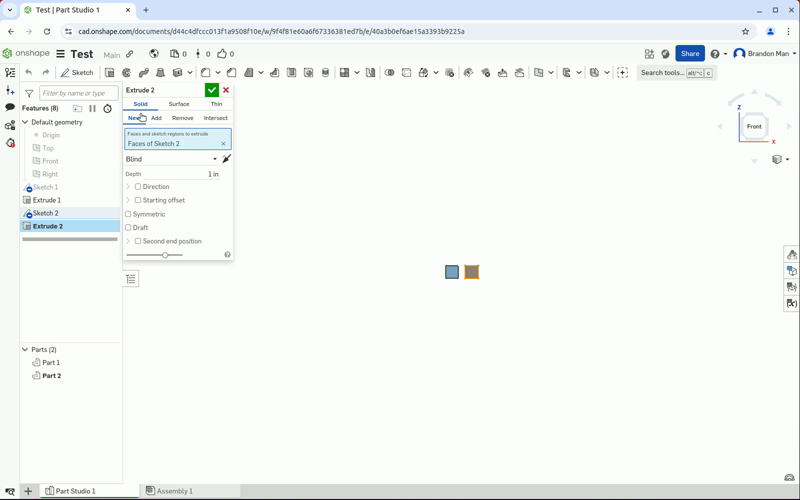
mouse_move(137, 120)
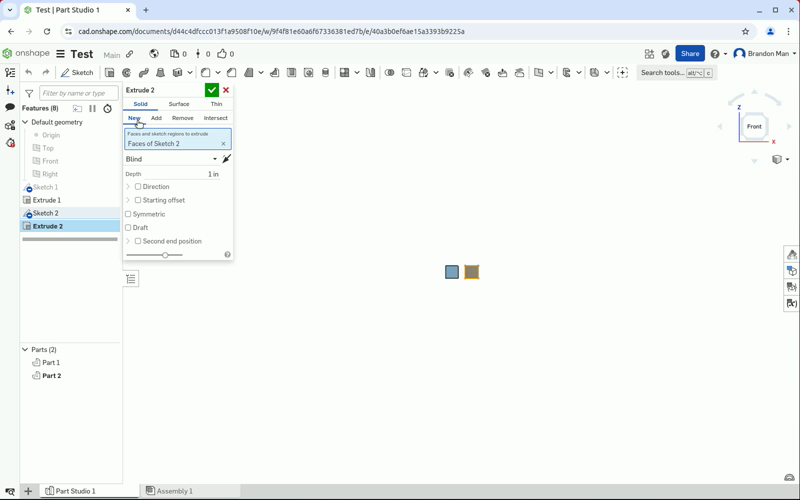
click(137, 120)
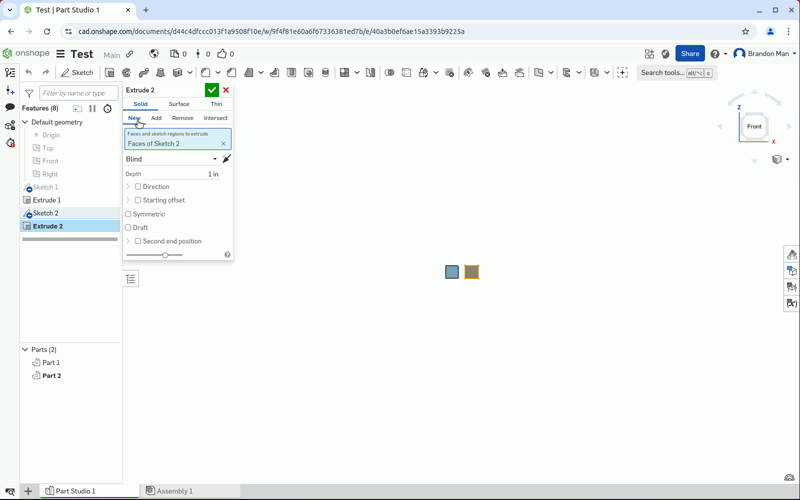
key(tab, 4)
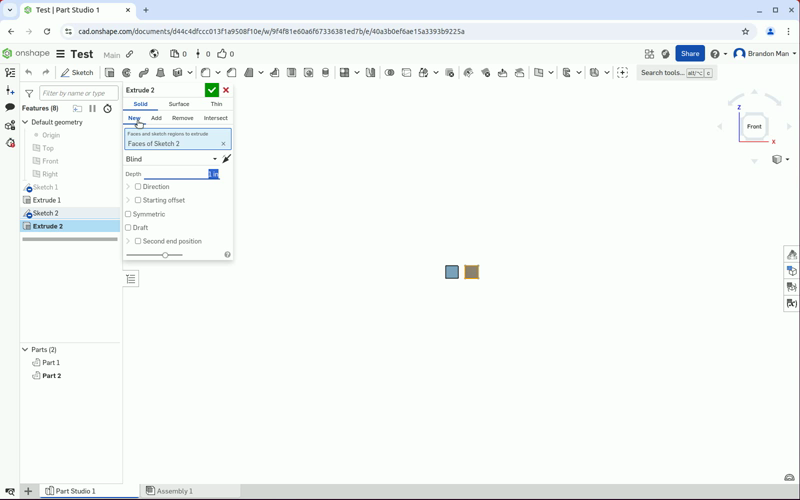
text(23.108)
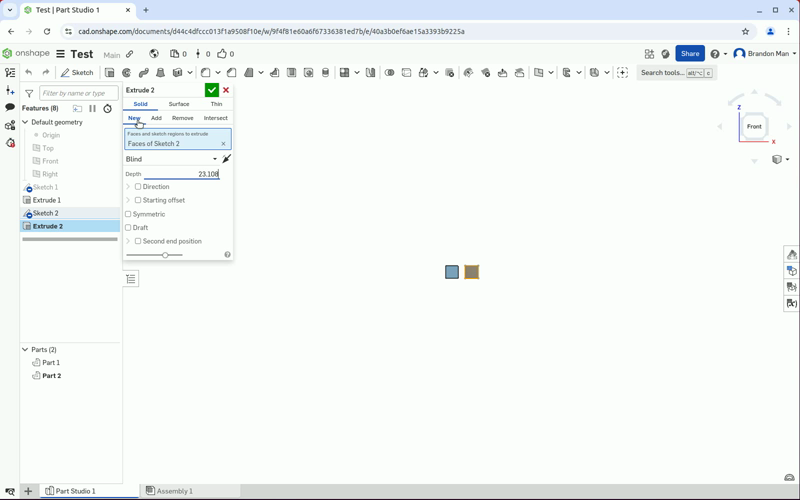
key(enter)
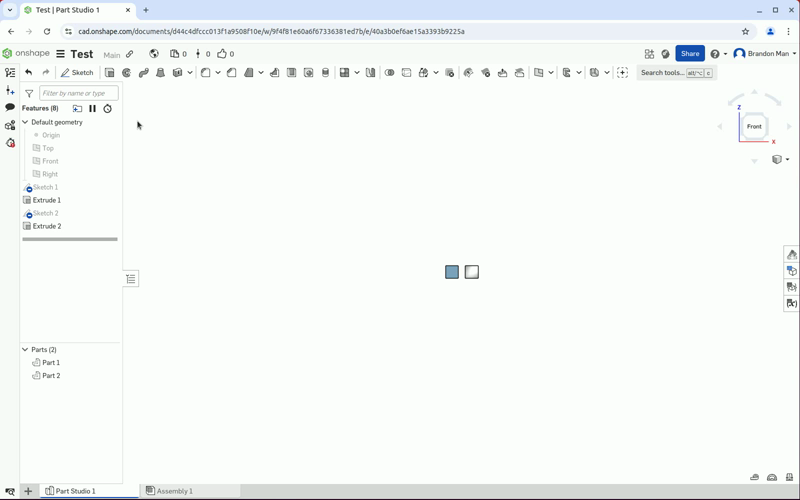
key(shift+h)
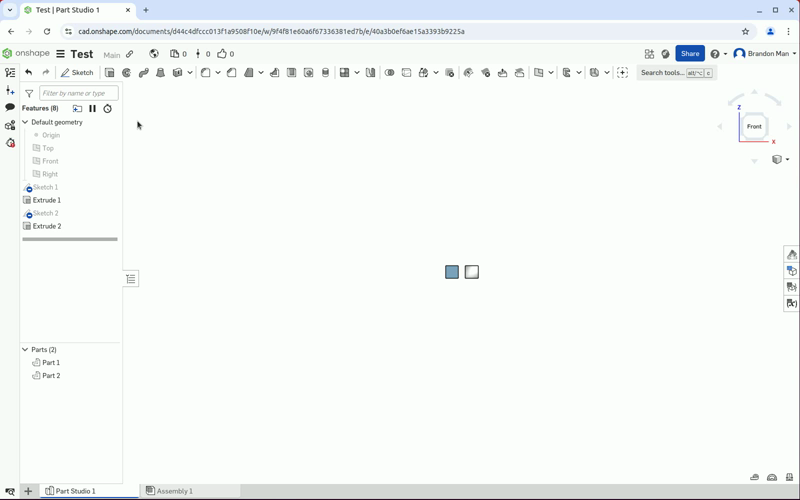
key(shift+h)
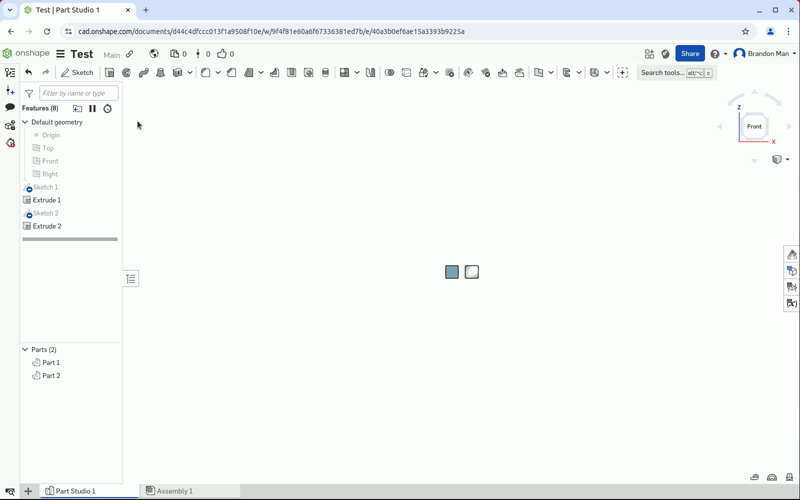
mouse_move(73, 189)
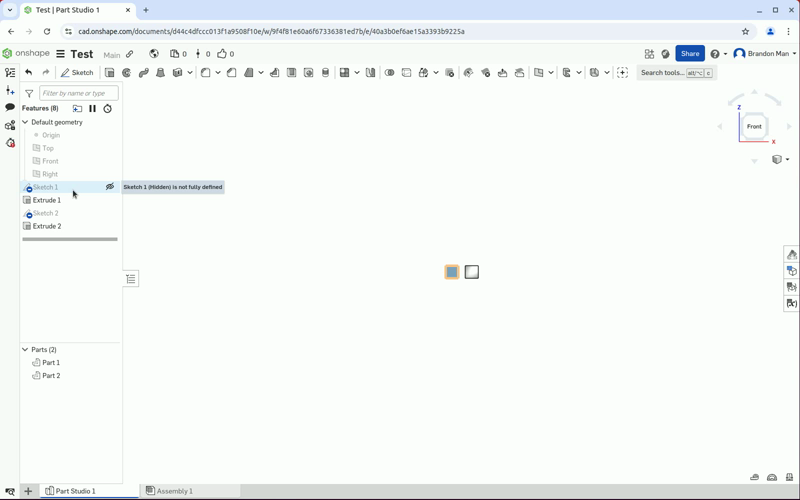
click(73, 189)
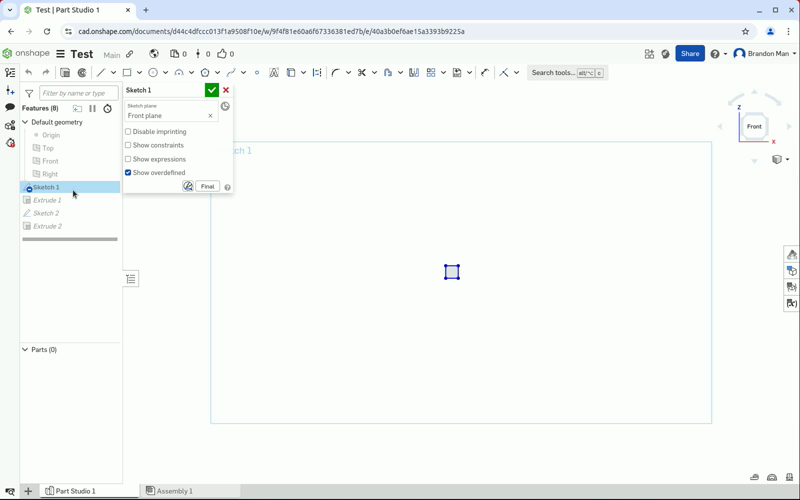
mouse_move(229, 92)
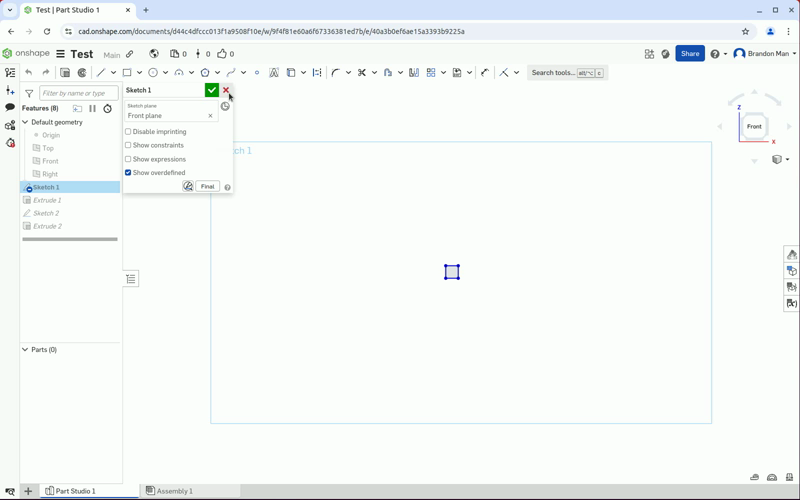
click(229, 92)
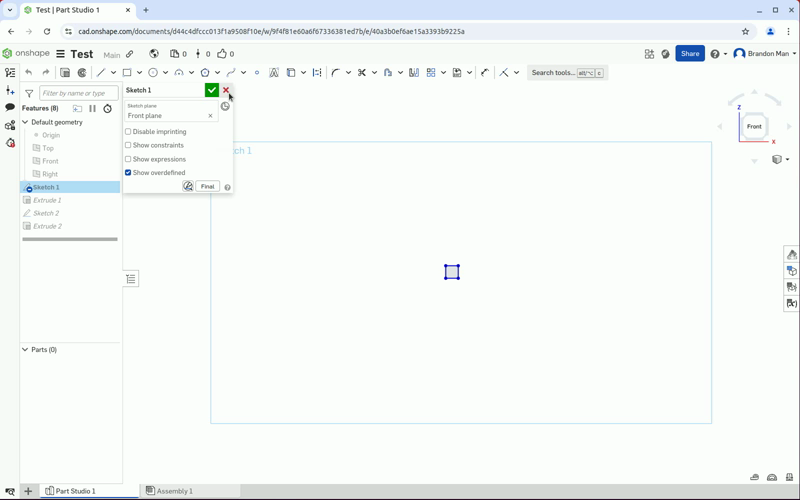
key(shift+s)
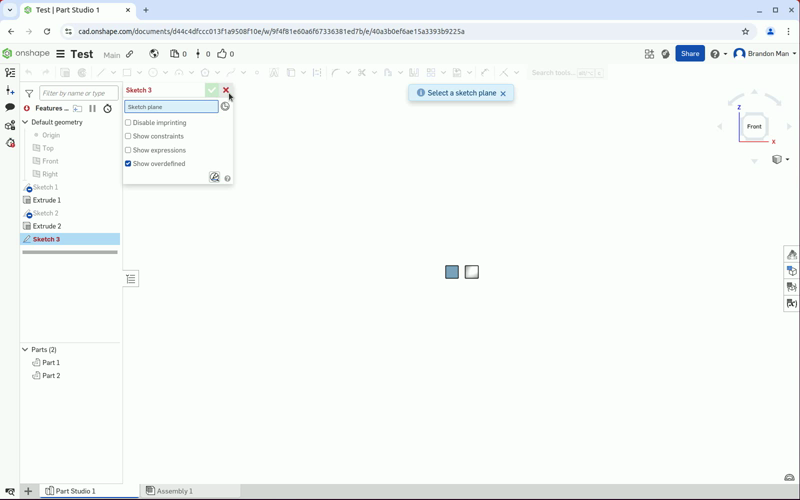
mouse_move(73, 163)
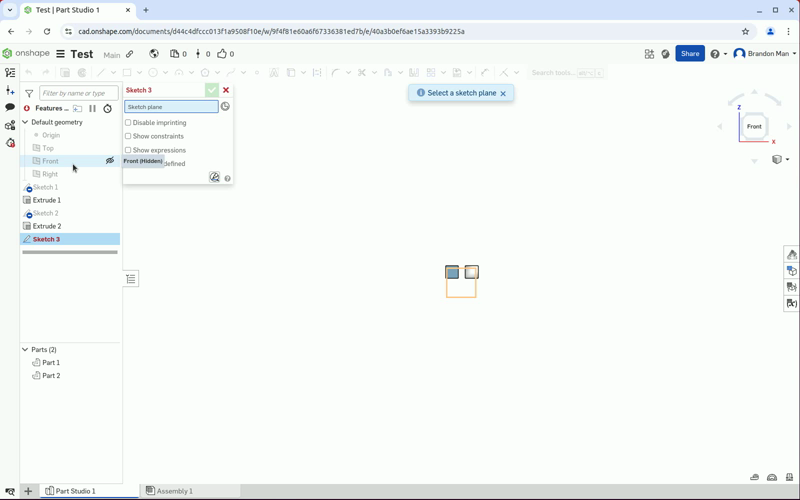
click(73, 163)
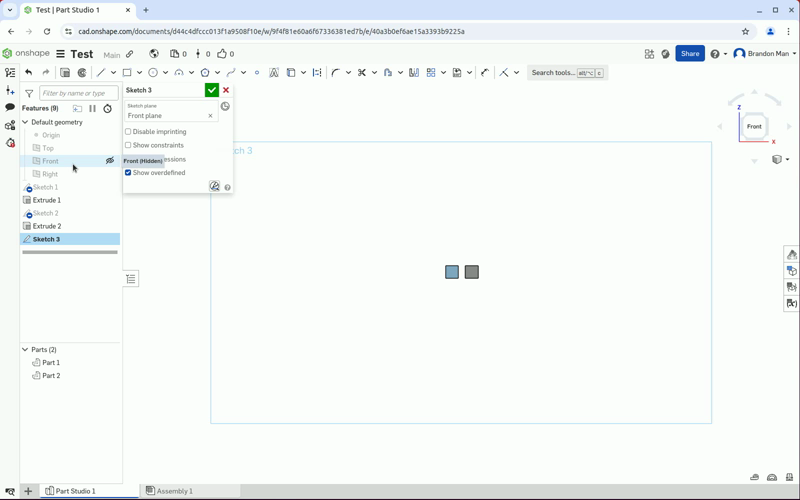
mouse_move(73, 352)
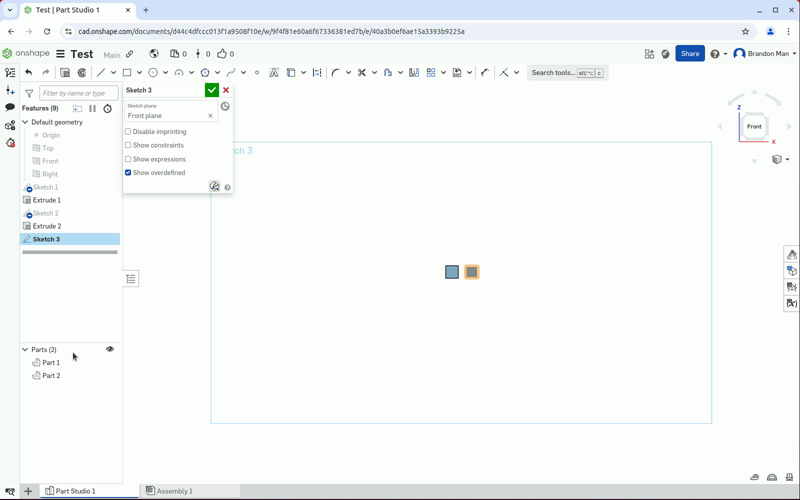
key(y)
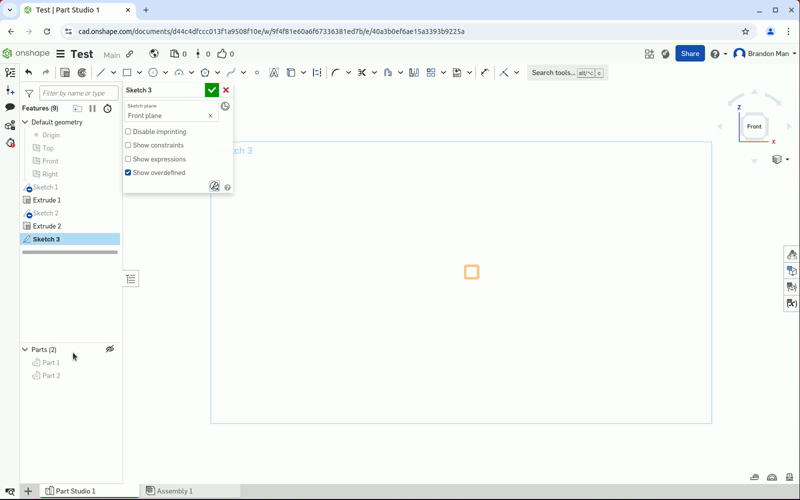
key(l)
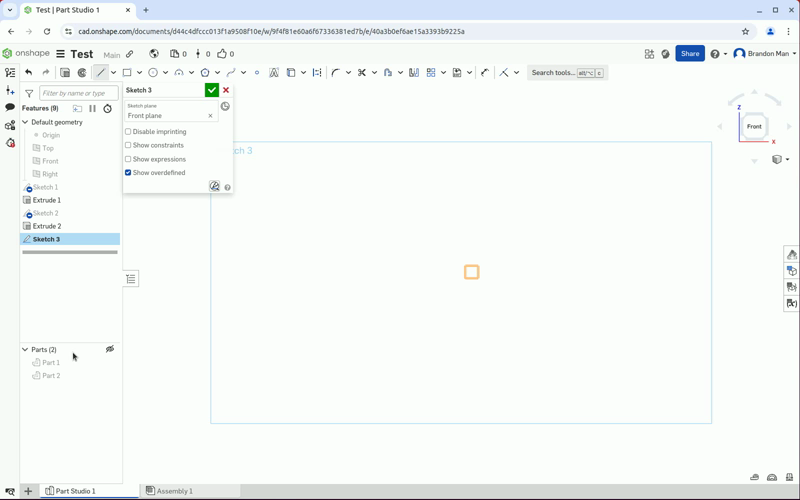
key_down(shift)
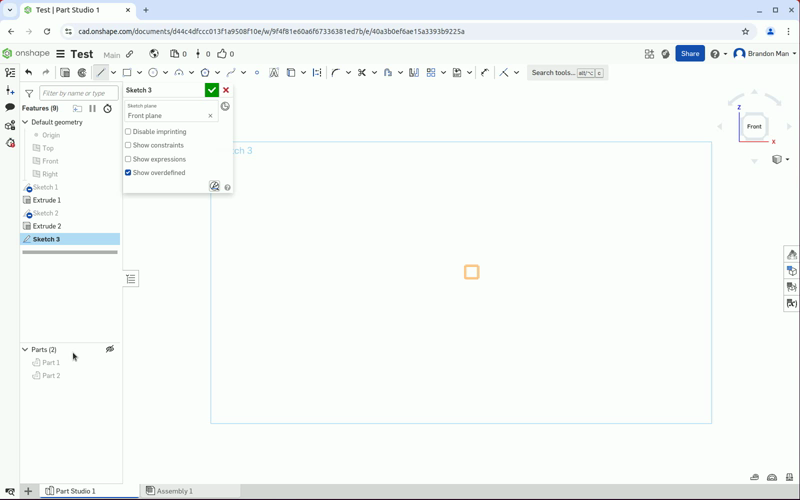
mouse_move(465, 298)
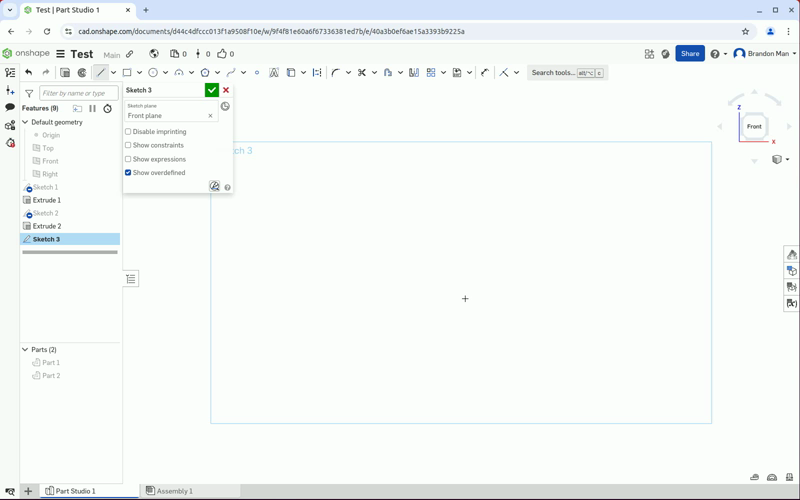
click(465, 298)
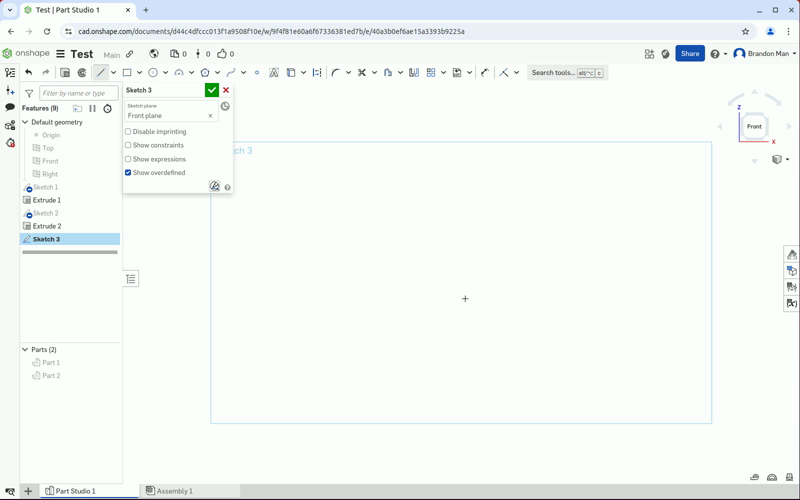
key_up(shift)
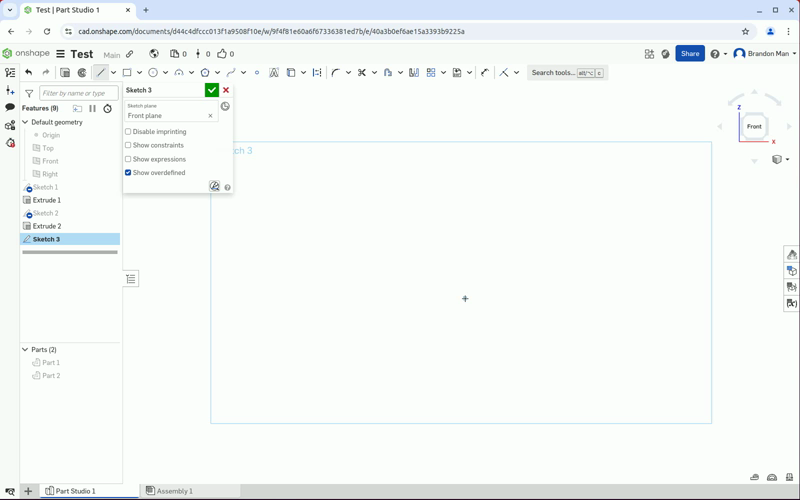
key_down(shift)
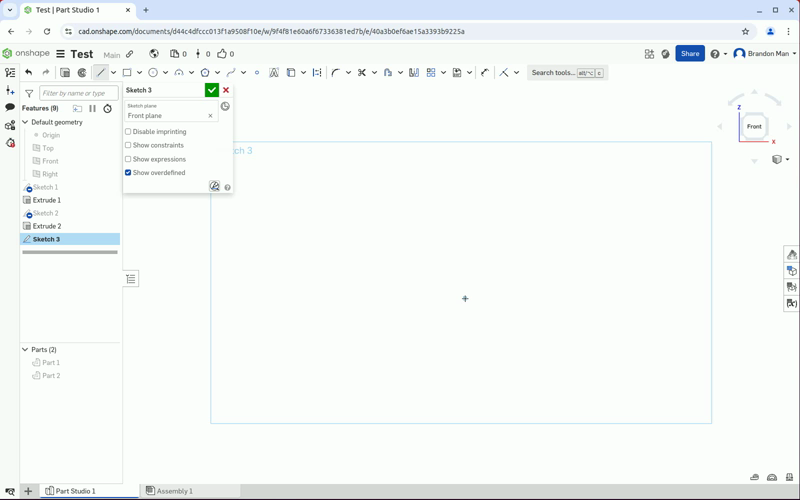
mouse_move(495, 298)
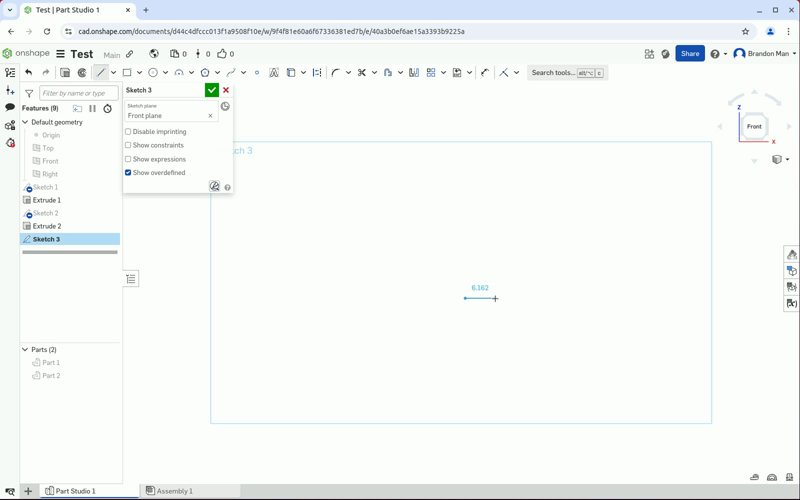
mouse_move(478, 298)
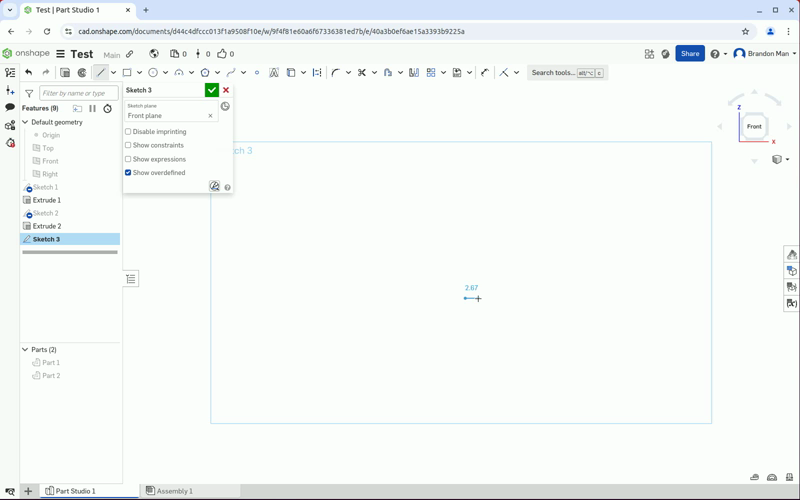
click(478, 298)
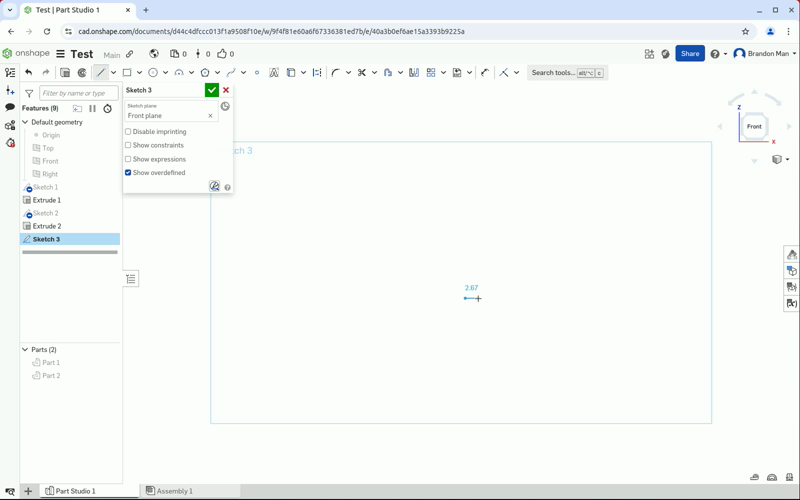
key_up(shift)
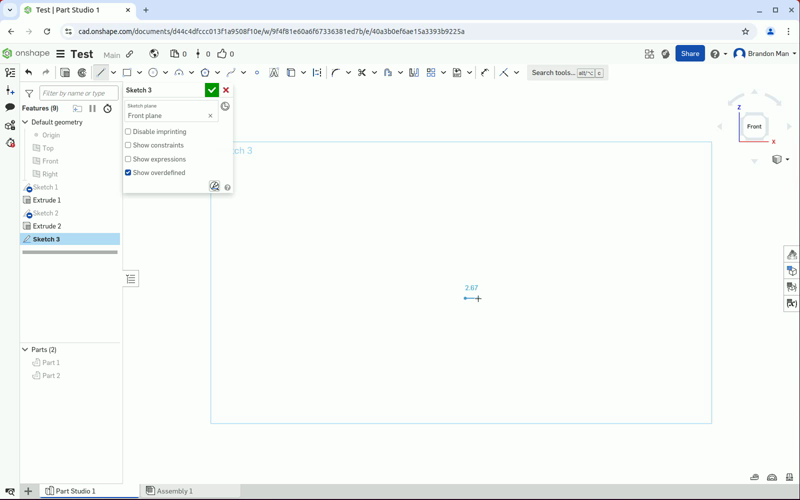
key_down(shift)
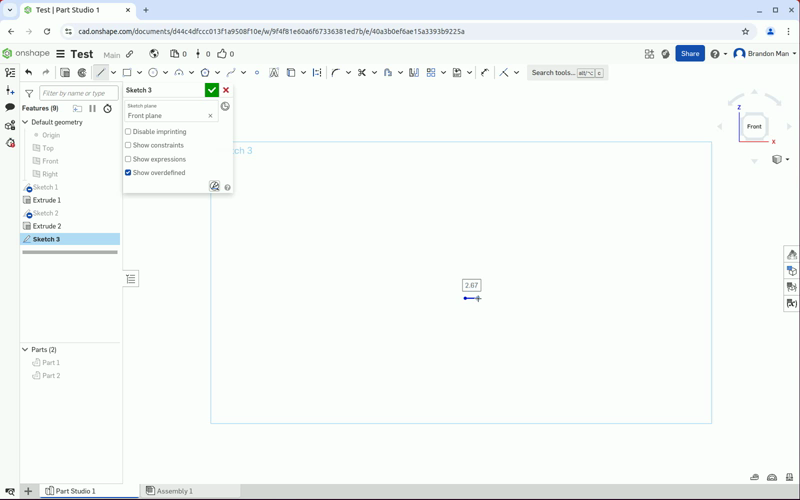
mouse_move(508, 298)
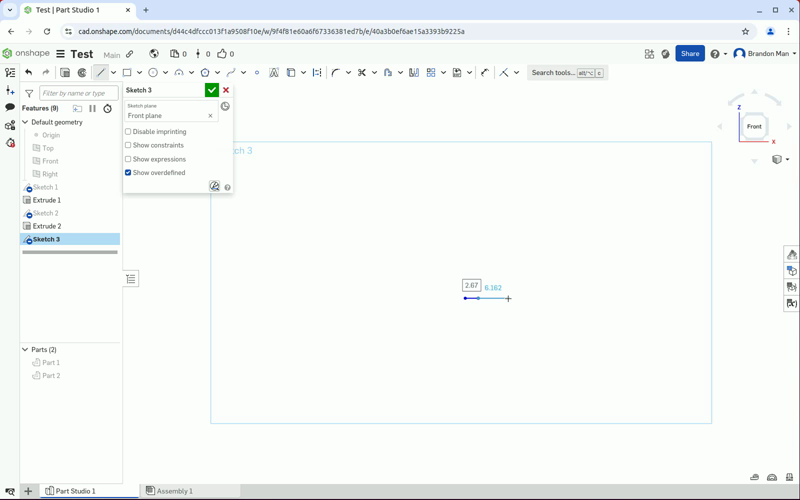
mouse_move(478, 285)
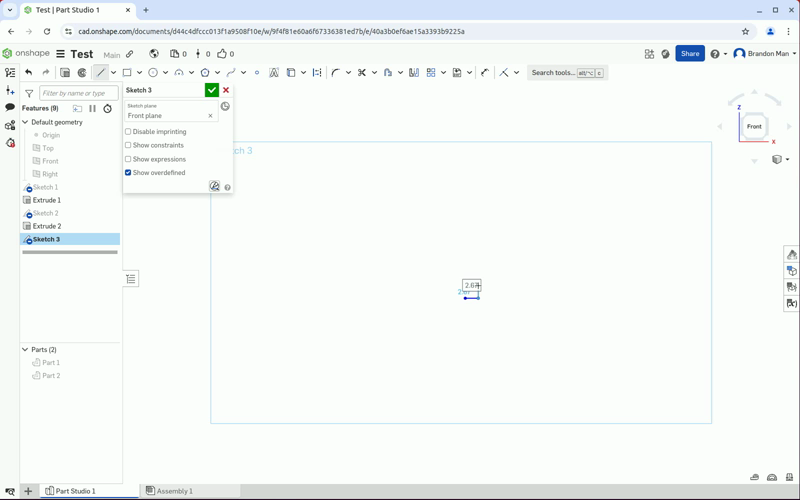
click(478, 285)
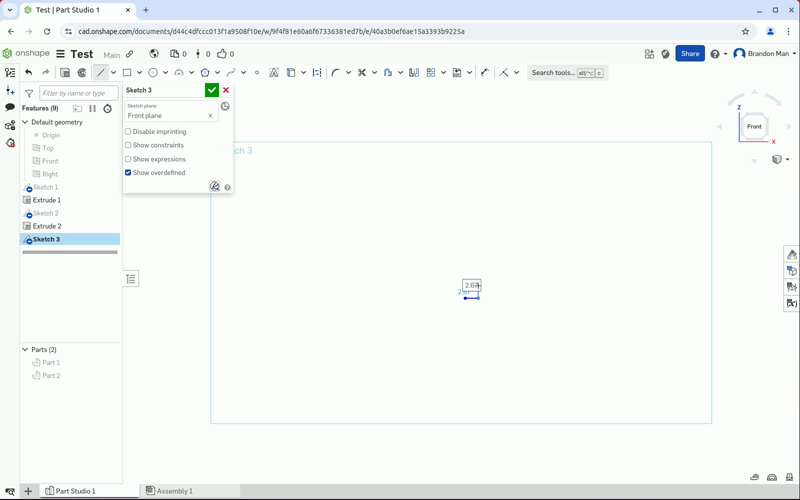
key_up(shift)
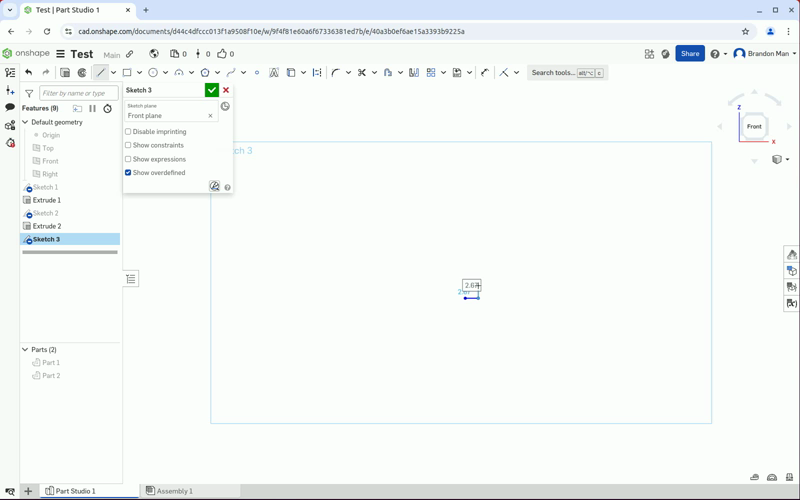
key_down(shift)
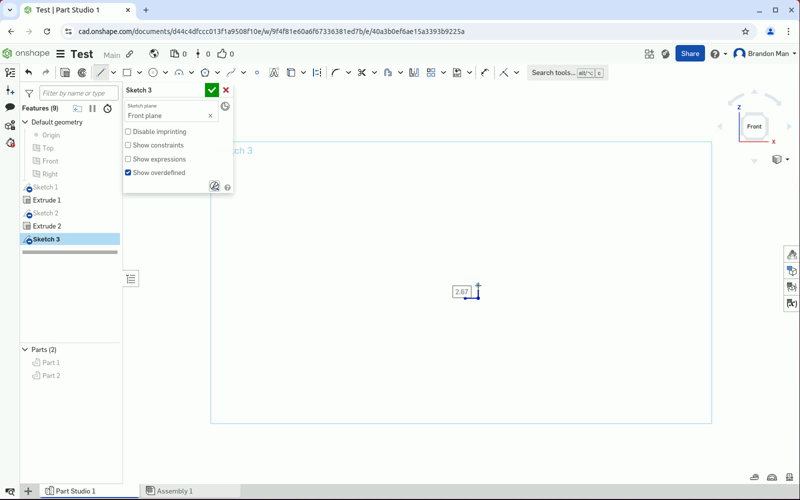
mouse_move(508, 285)
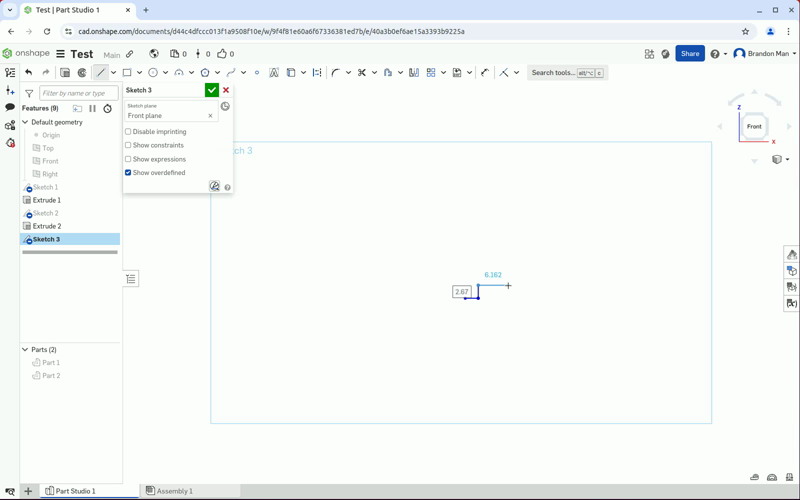
mouse_move(465, 285)
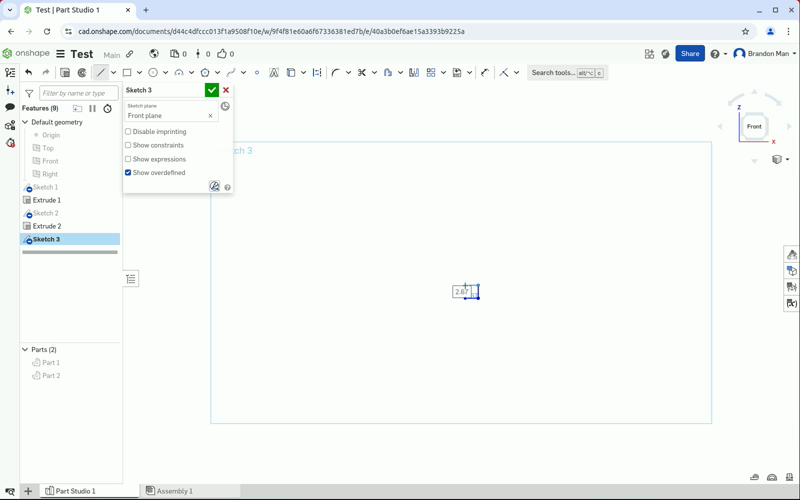
click(465, 285)
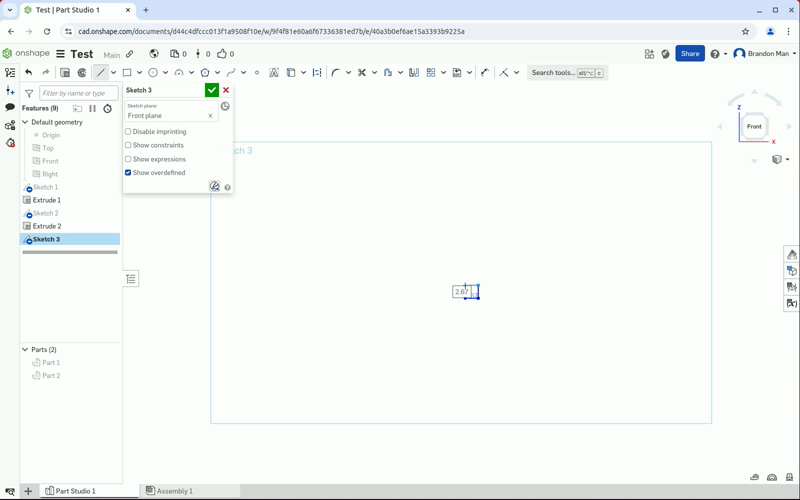
key_up(shift)
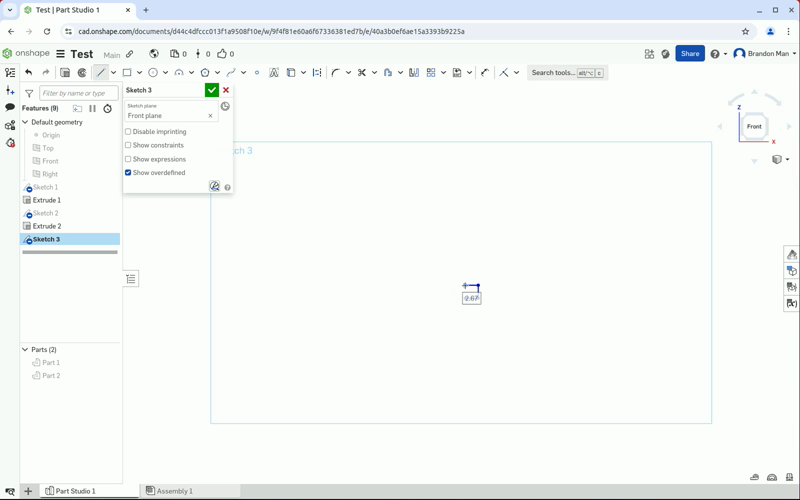
mouse_move(495, 285)
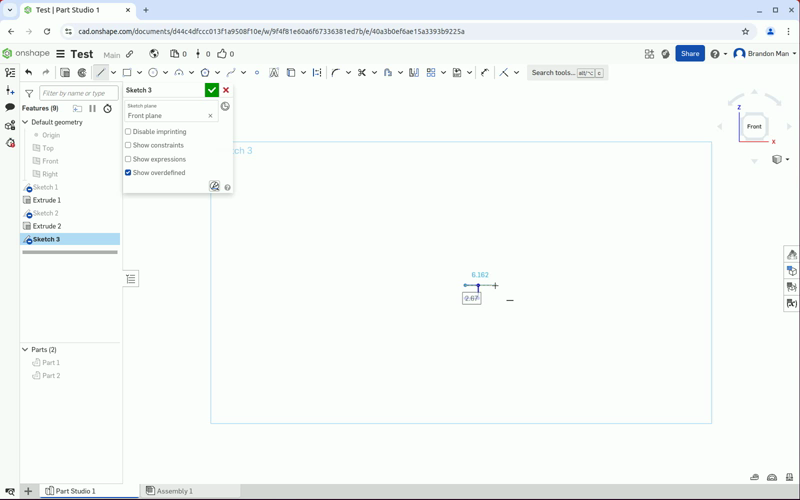
key_down(shift)
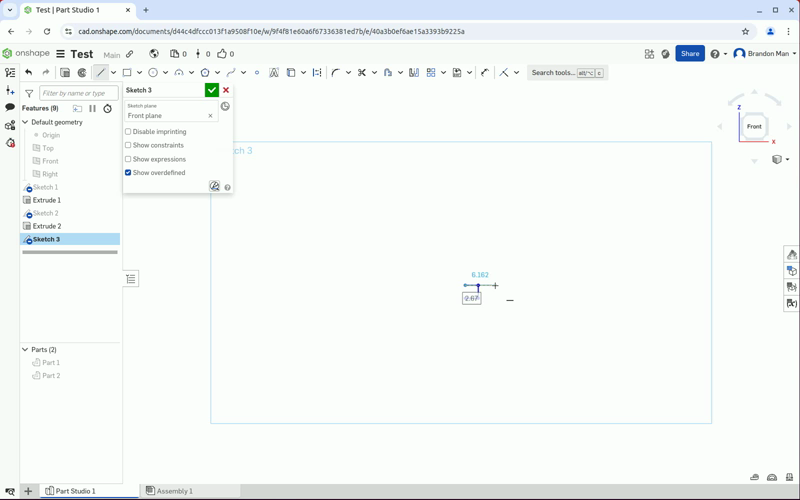
mouse_move(465, 298)
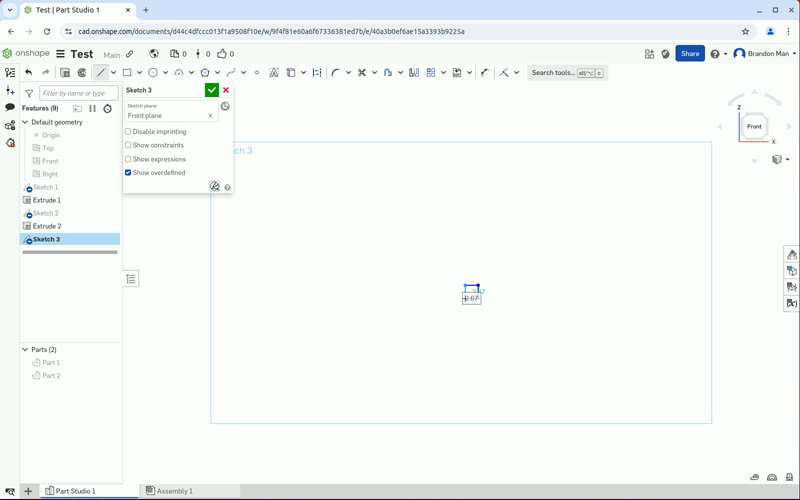
key_up(shift)
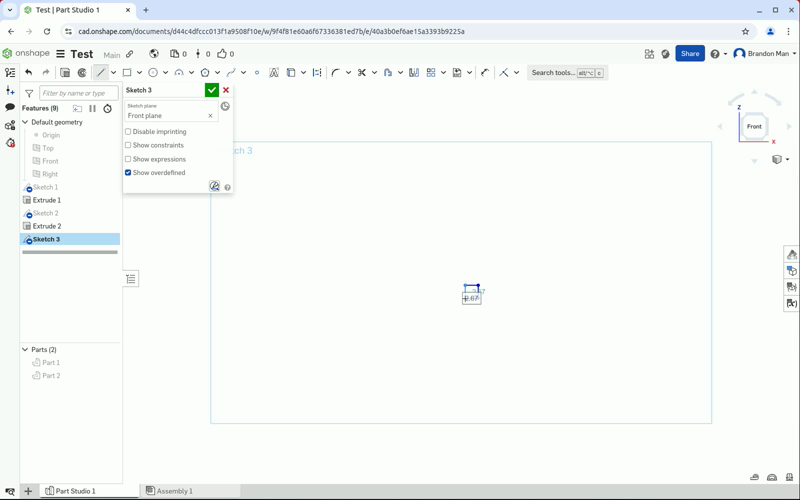
click(465, 298)
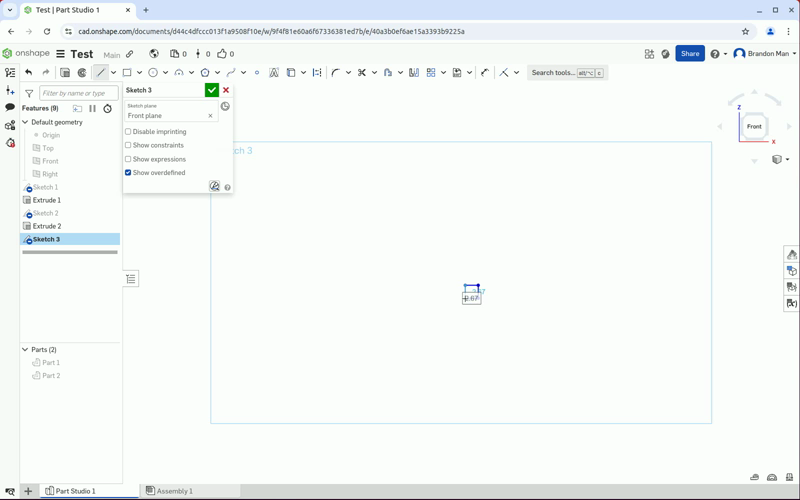
key(esc)
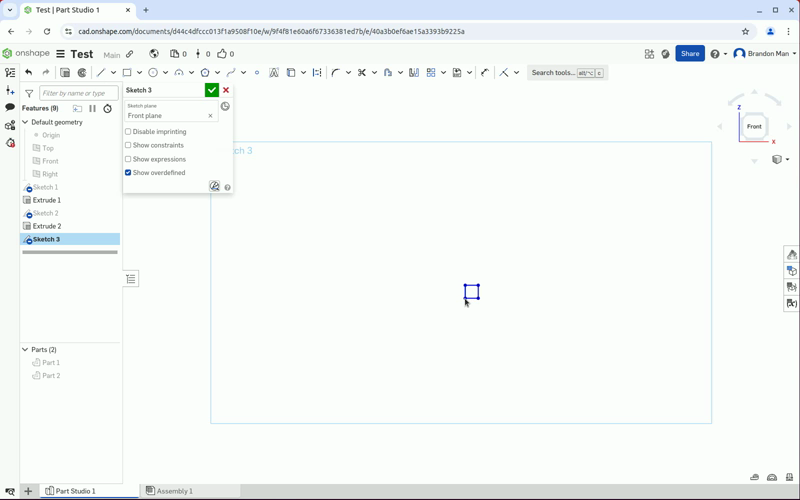
mouse_move(476, 292)
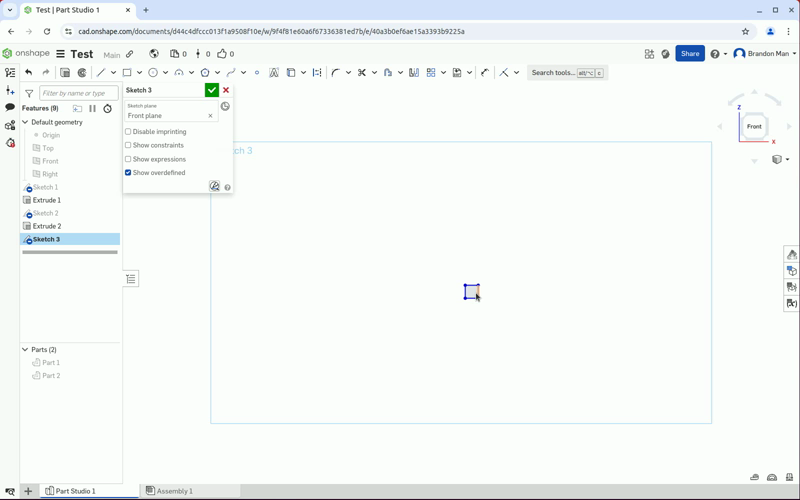
scroll(6)
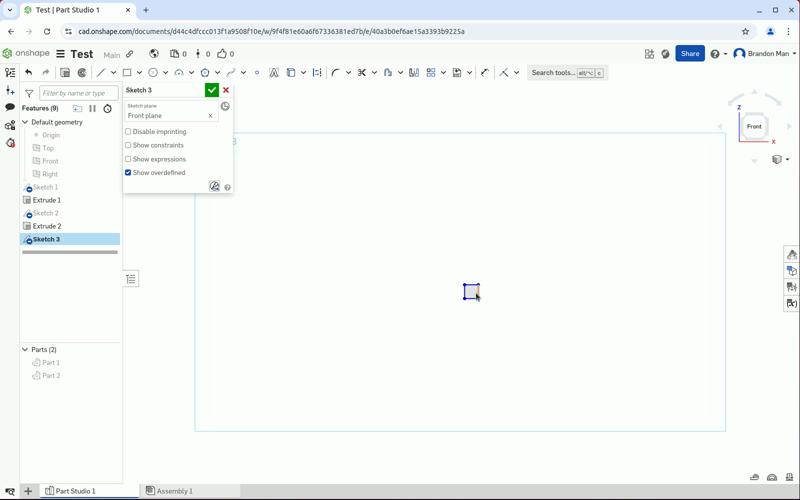
scroll(6)
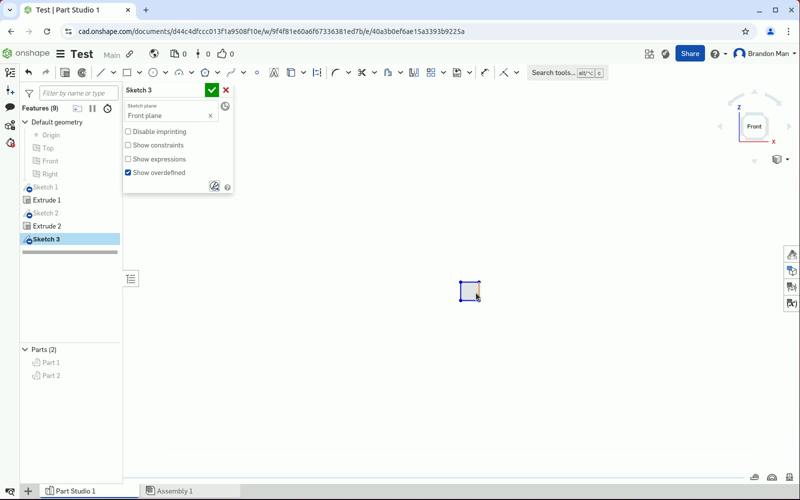
scroll(6)
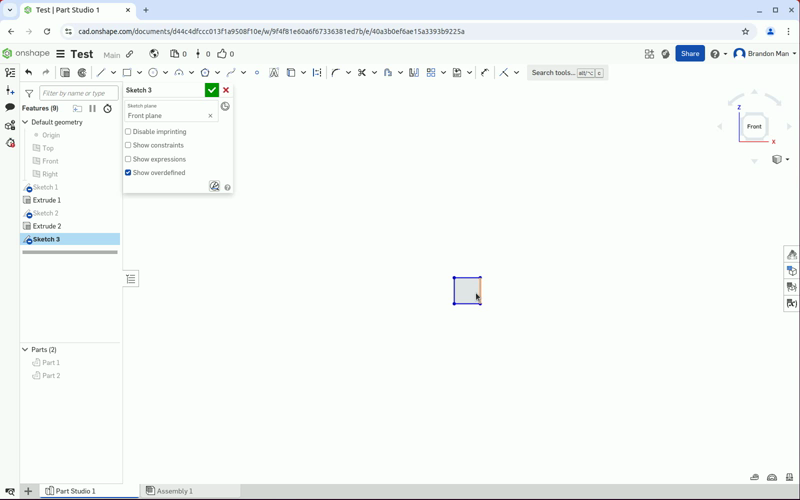
scroll(6)
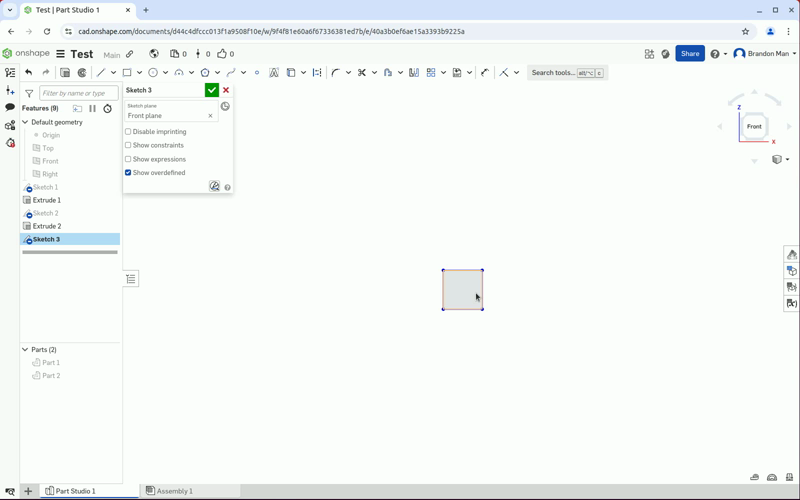
scroll(6)
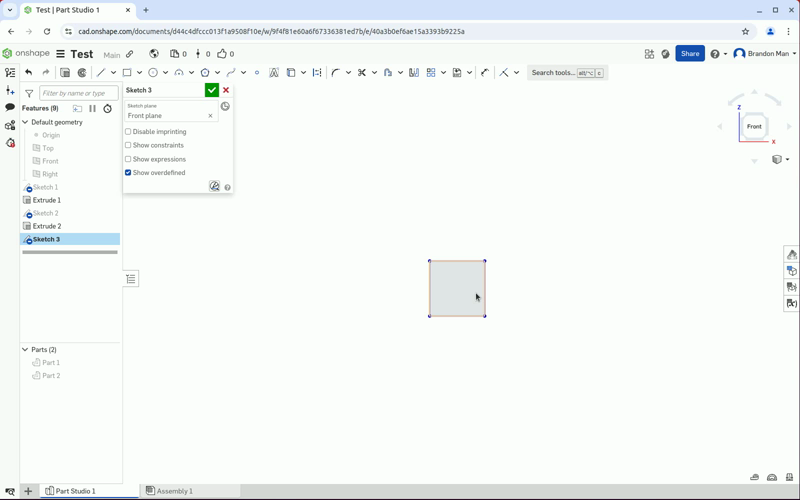
scroll(6)
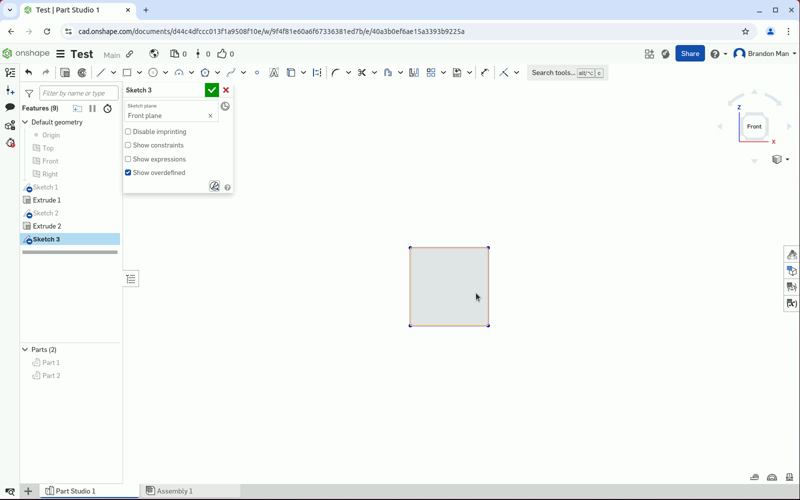
scroll(6)
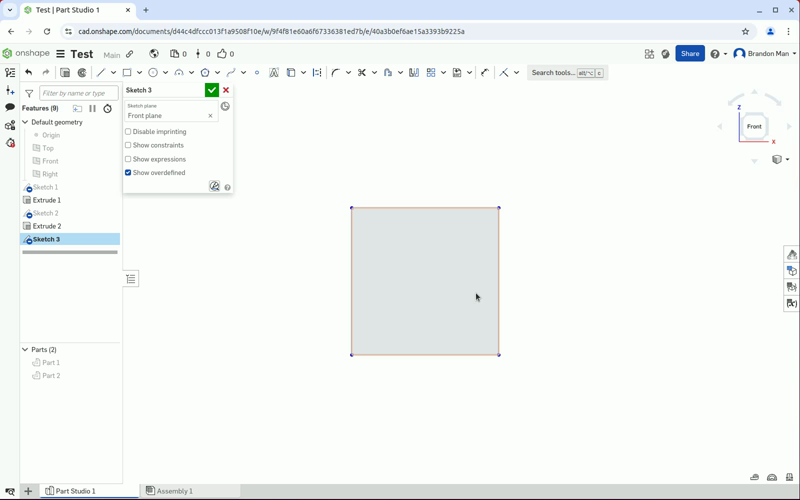
click(476, 292)
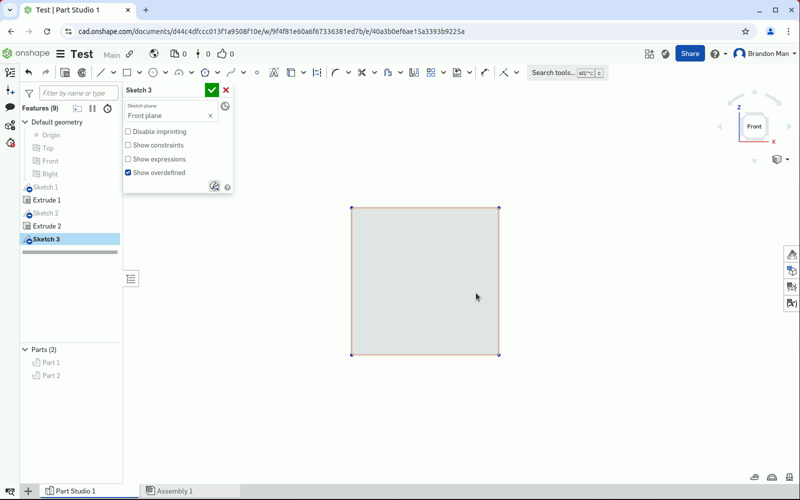
scroll(-6)
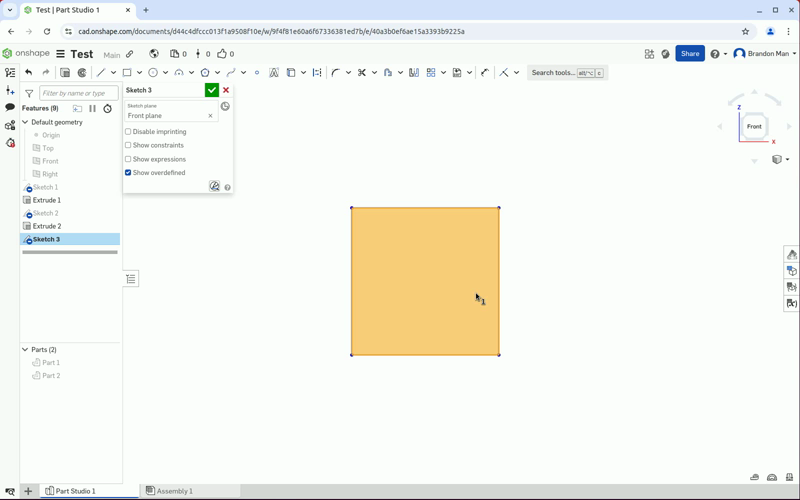
scroll(-6)
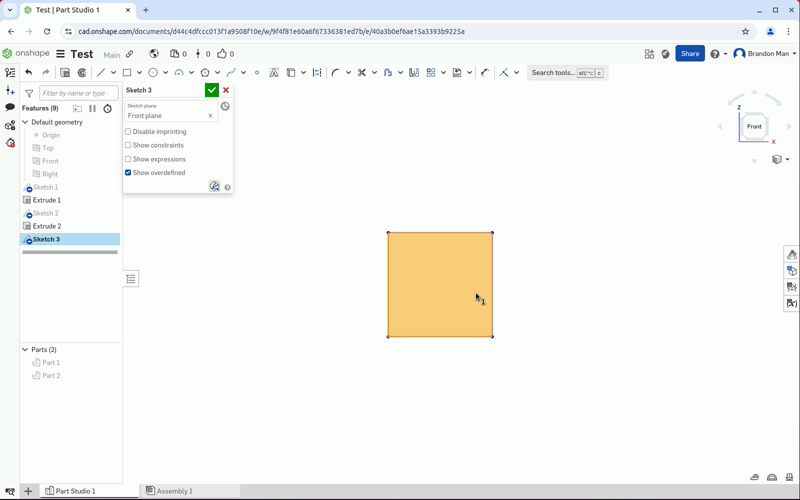
scroll(-6)
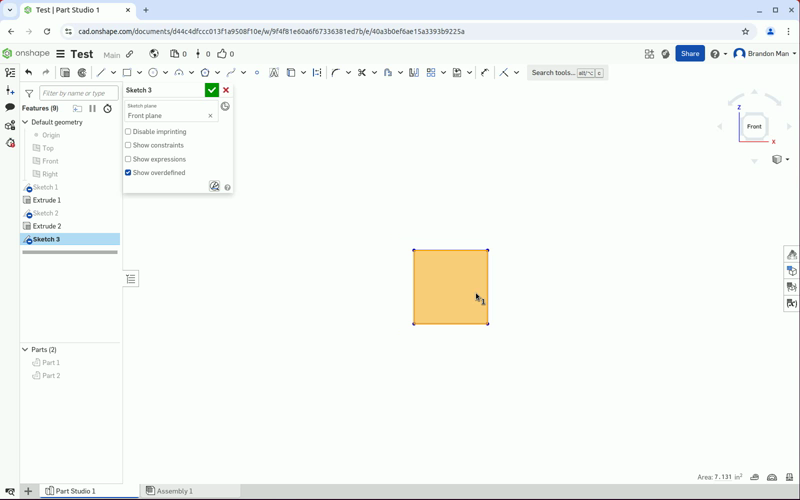
scroll(-6)
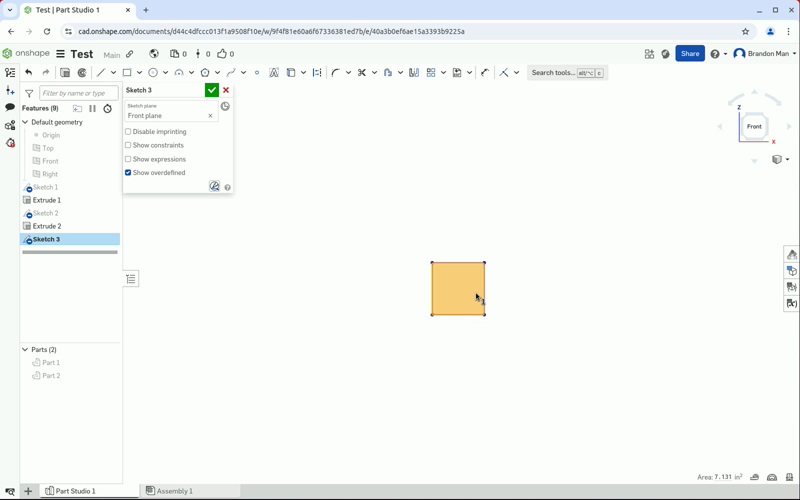
scroll(-6)
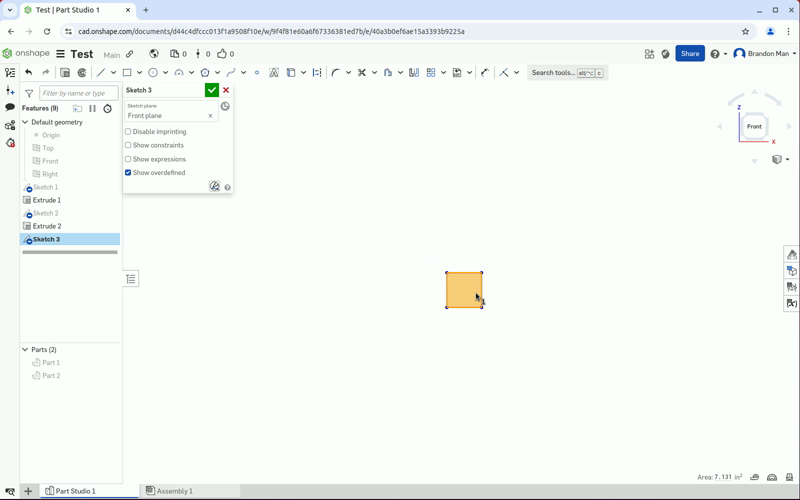
scroll(-6)
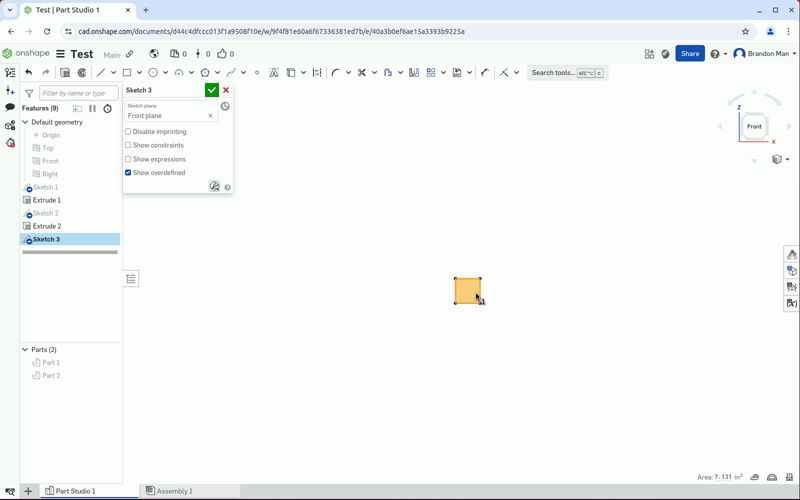
scroll(-6)
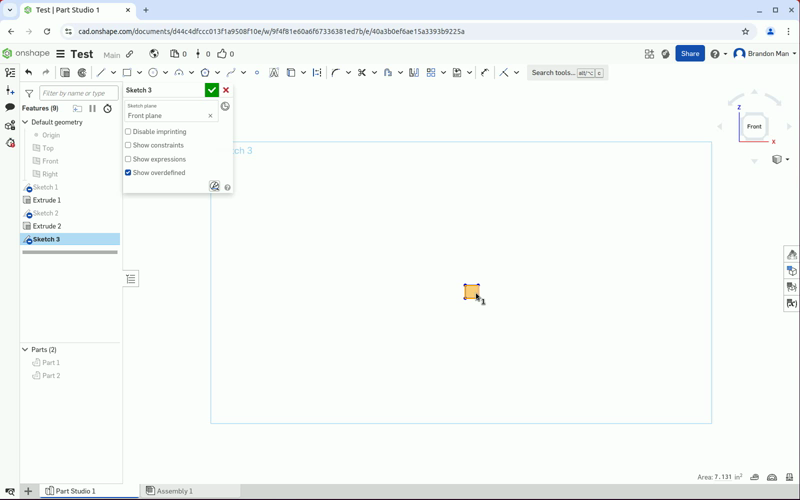
mouse_move(73, 352)
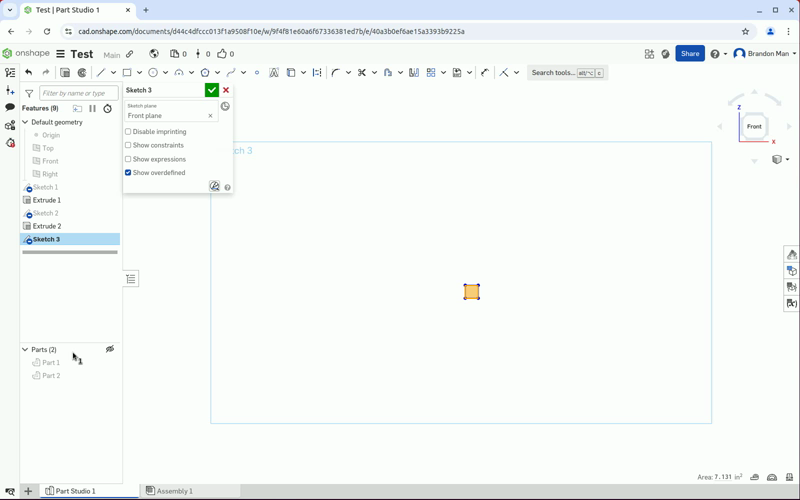
key(shift+y)
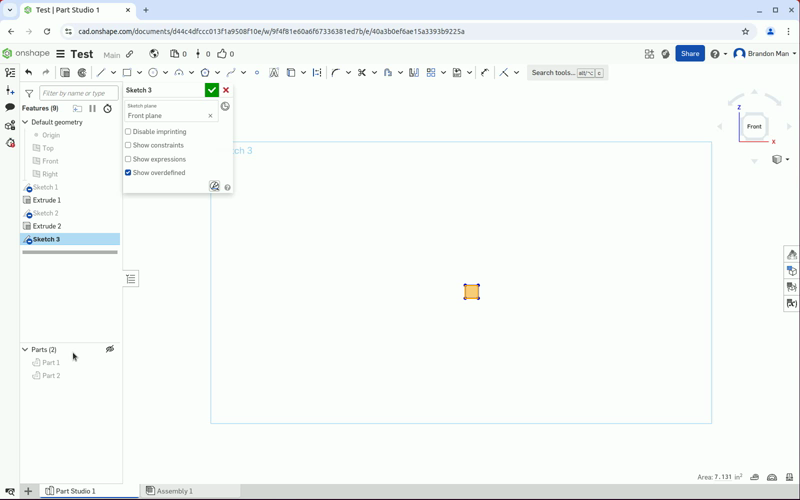
key(shift+e)
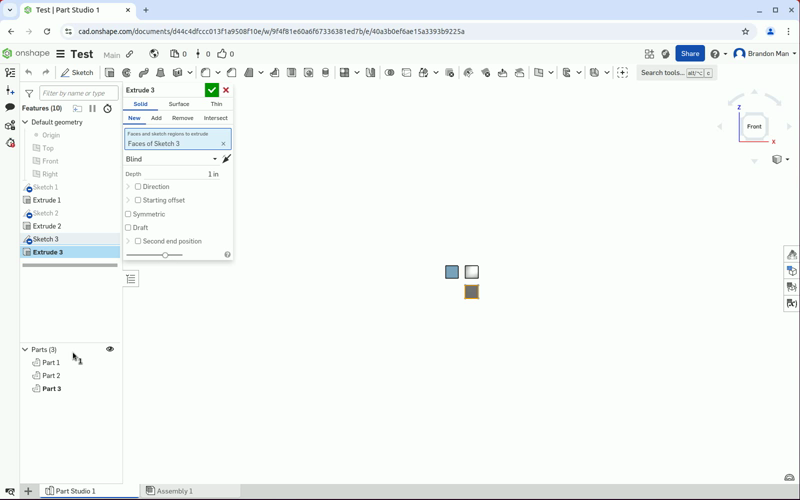
mouse_move(143, 106)
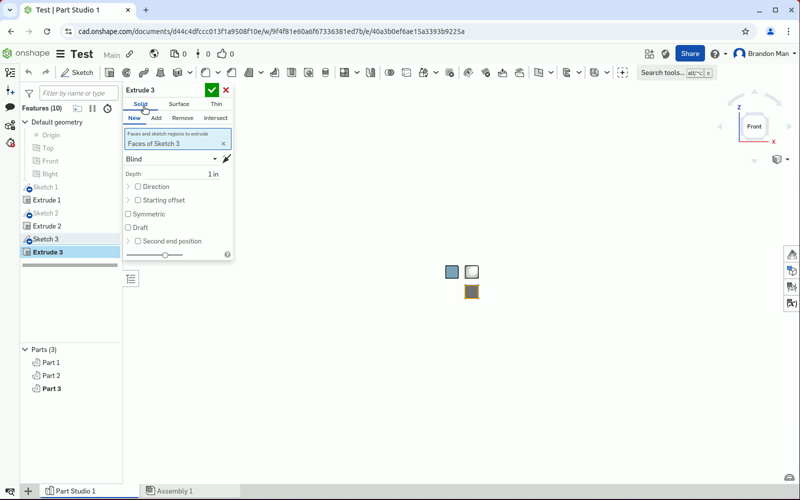
click(143, 106)
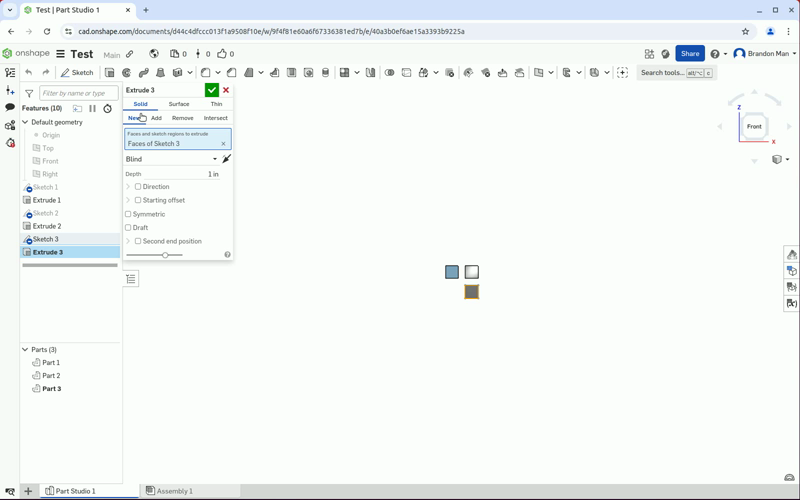
mouse_move(137, 120)
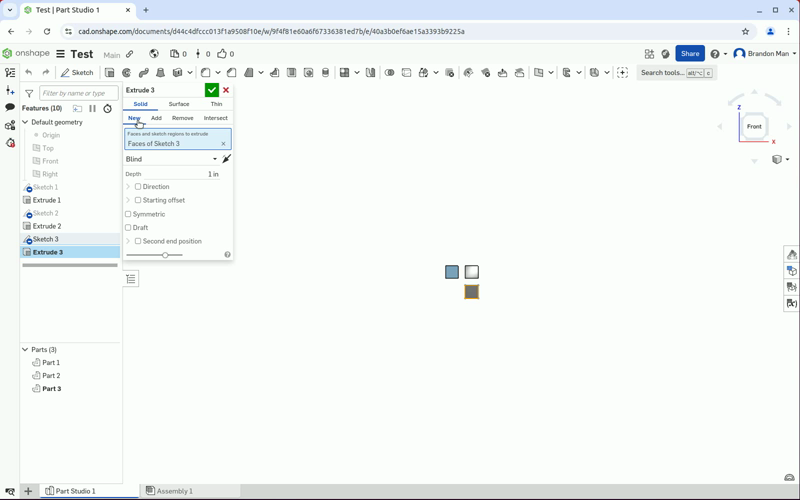
click(137, 120)
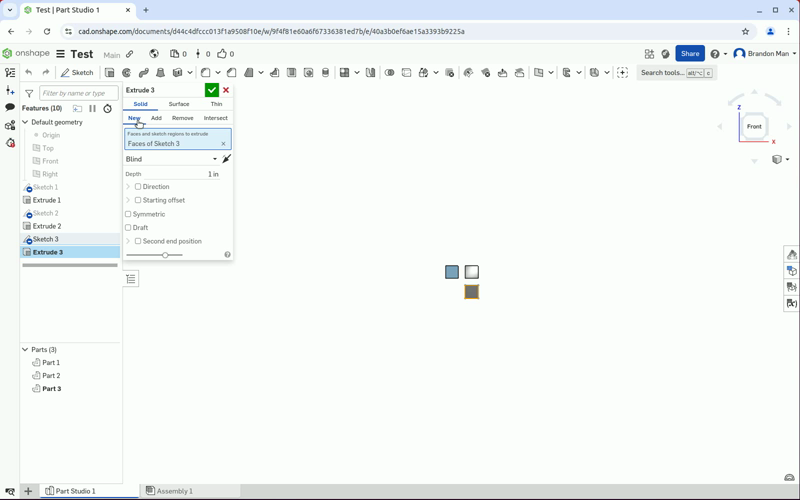
key(tab, 4)
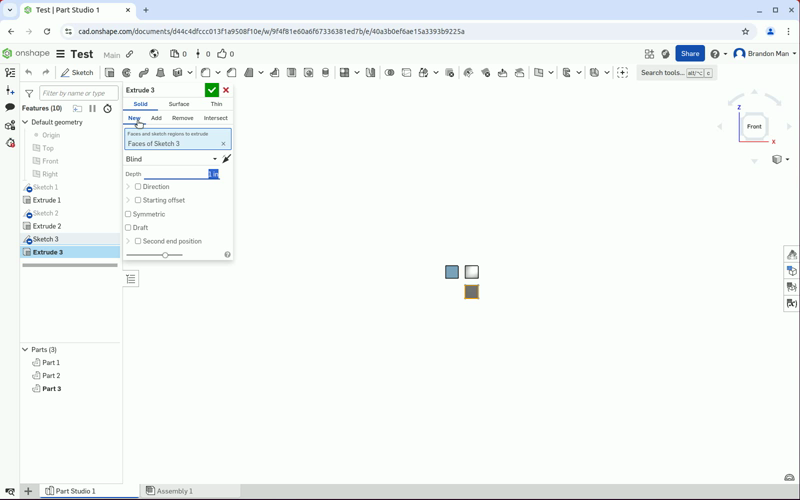
text(23.108)
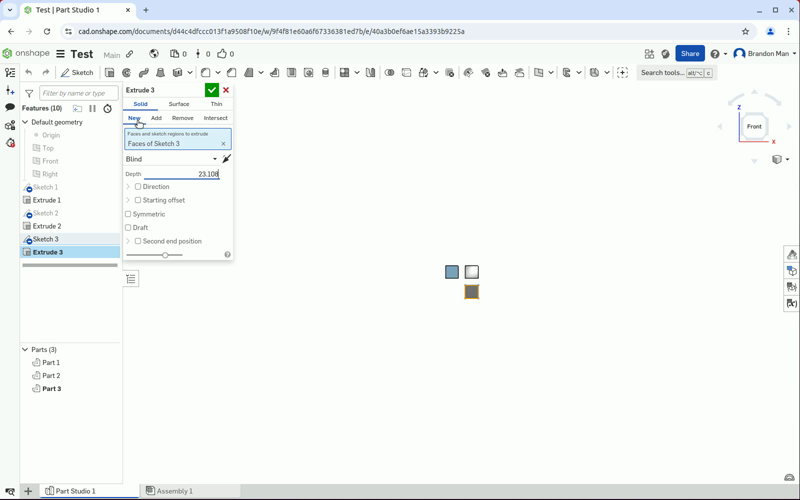
key(enter)
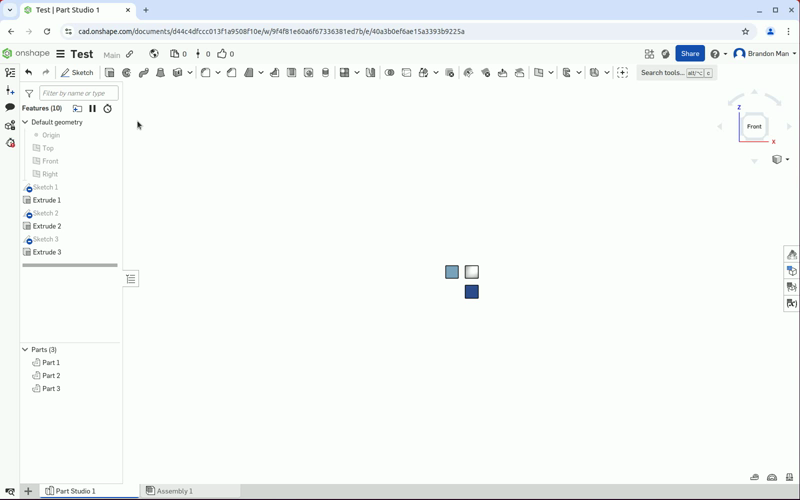
key(shift+h)
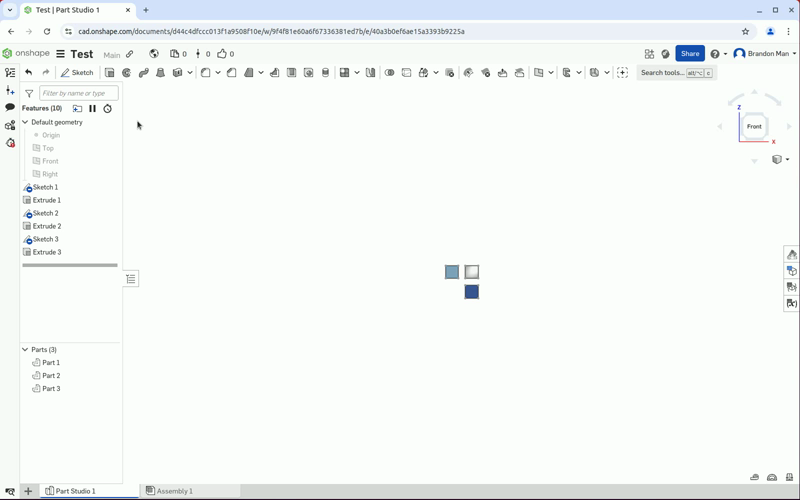
key(shift+h)
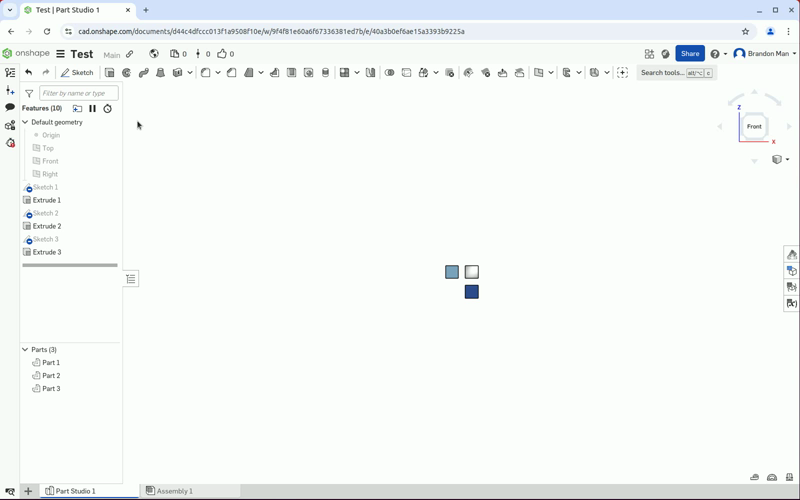
mouse_move(73, 189)
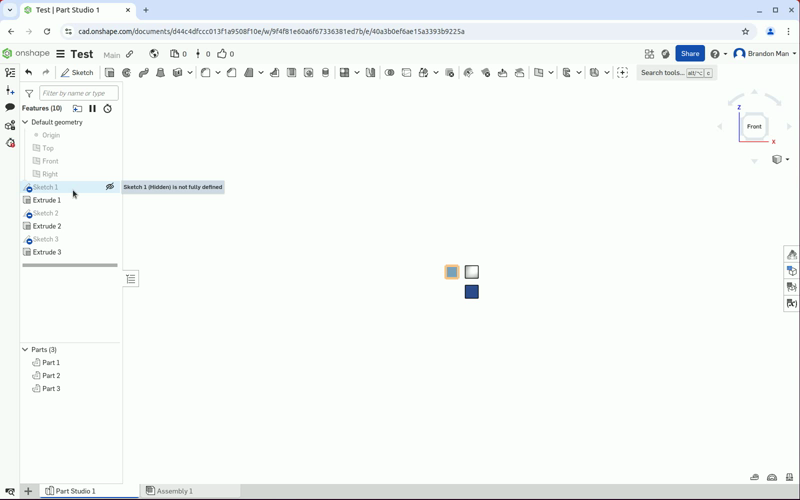
click(73, 189)
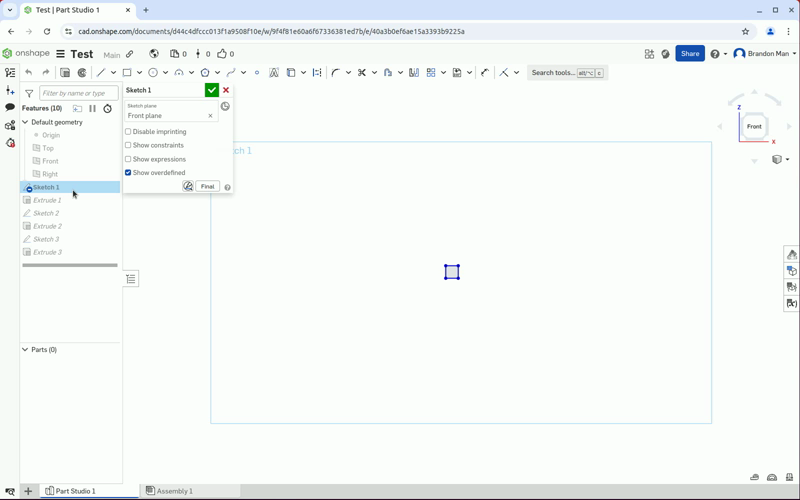
mouse_move(229, 92)
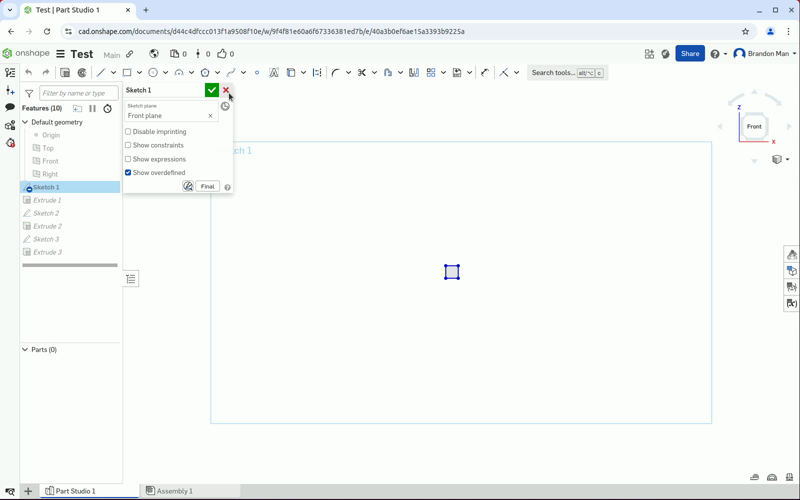
click(229, 92)
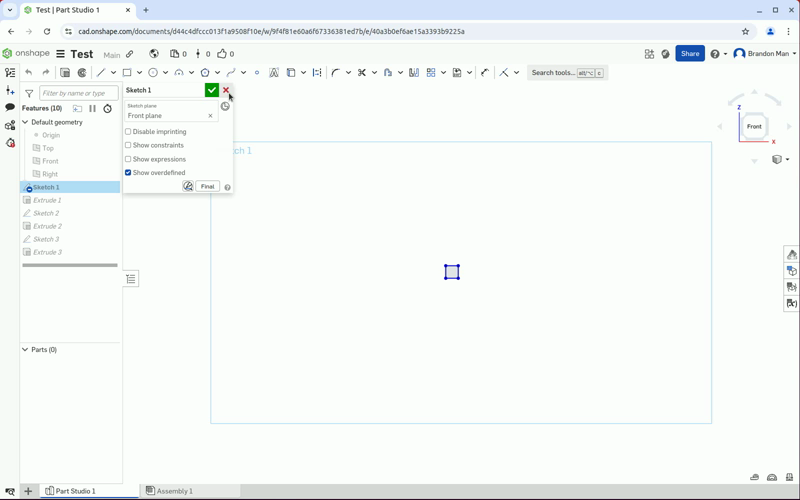
key(shift+s)
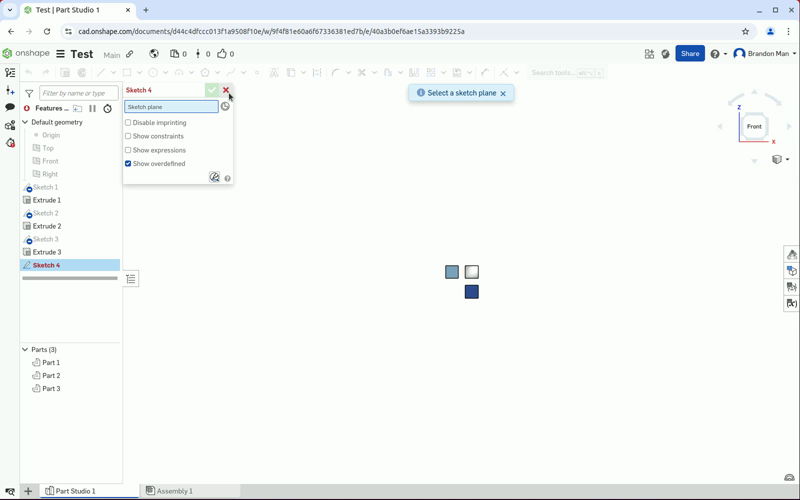
mouse_move(73, 163)
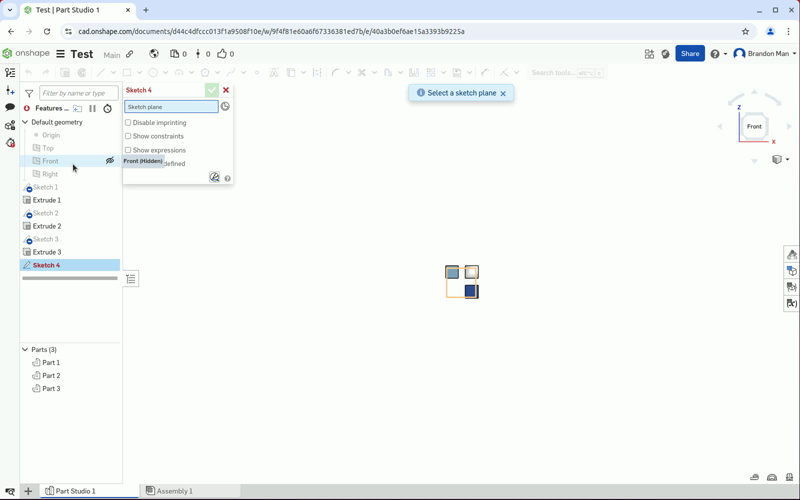
click(73, 163)
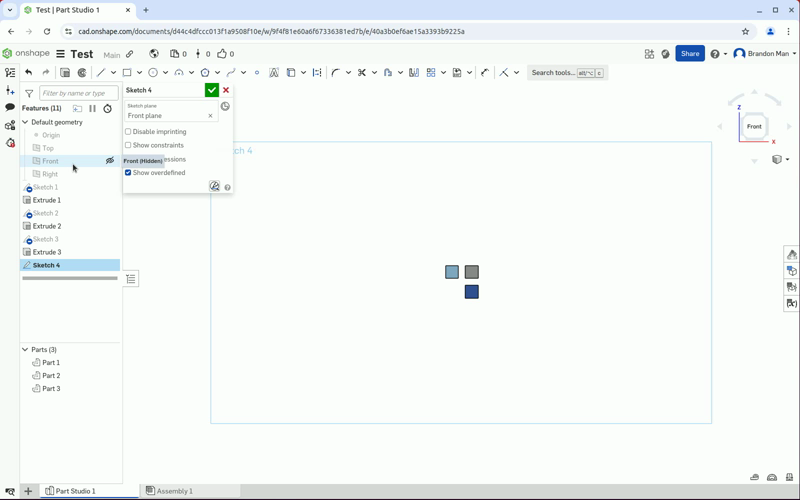
mouse_move(73, 352)
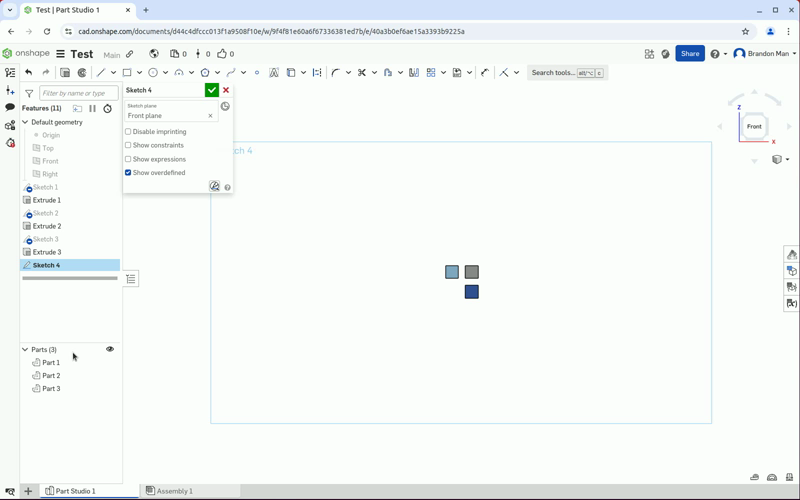
key(y)
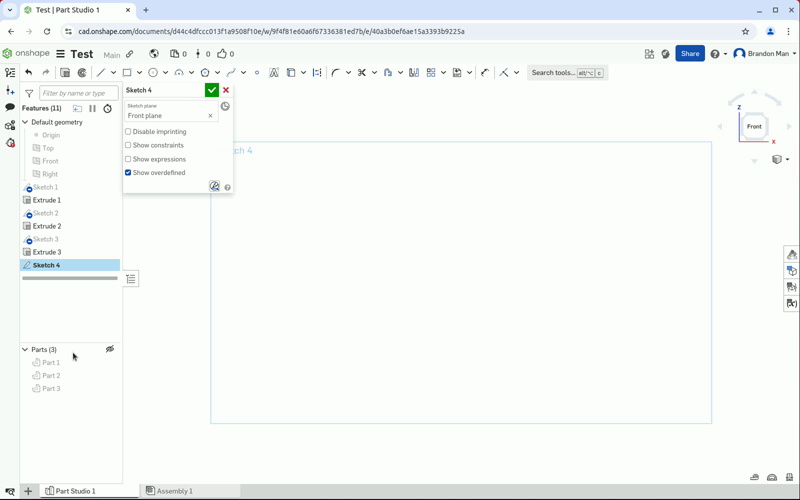
key(l)
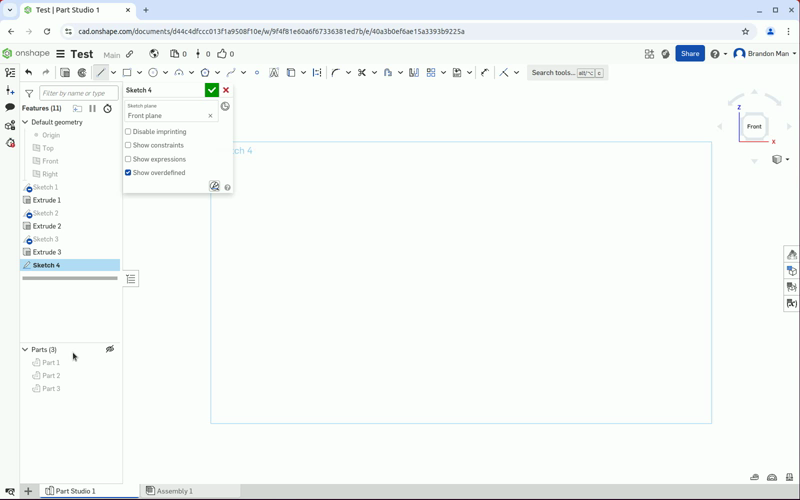
key_down(shift)
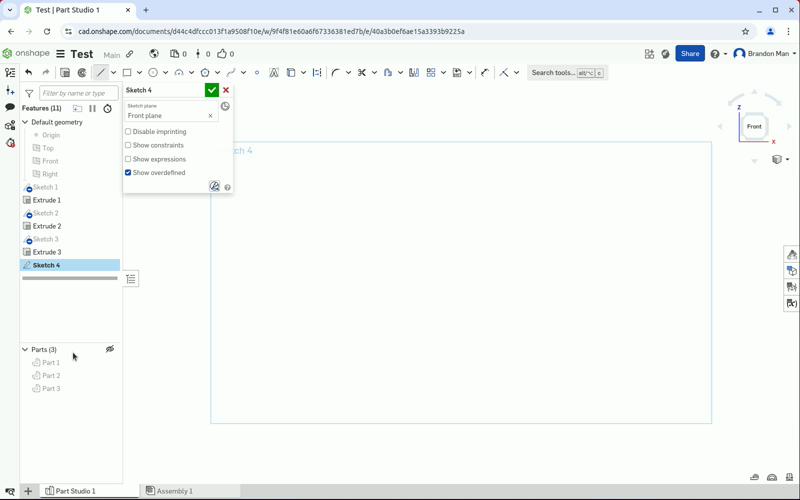
mouse_move(445, 298)
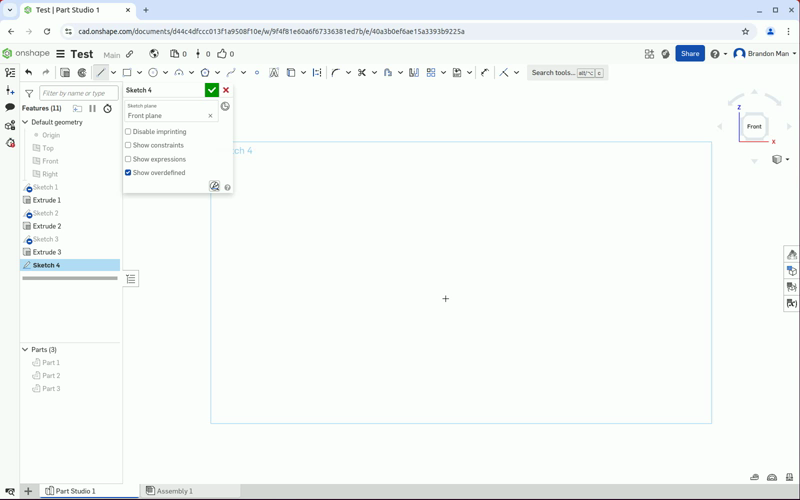
click(445, 298)
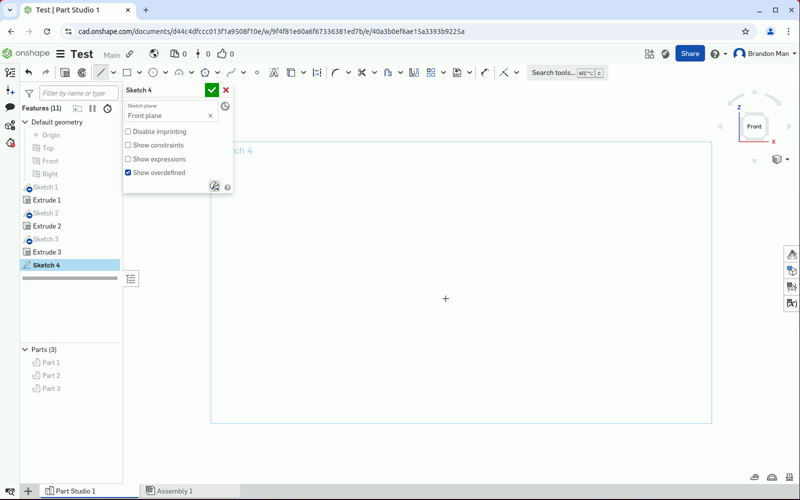
key_up(shift)
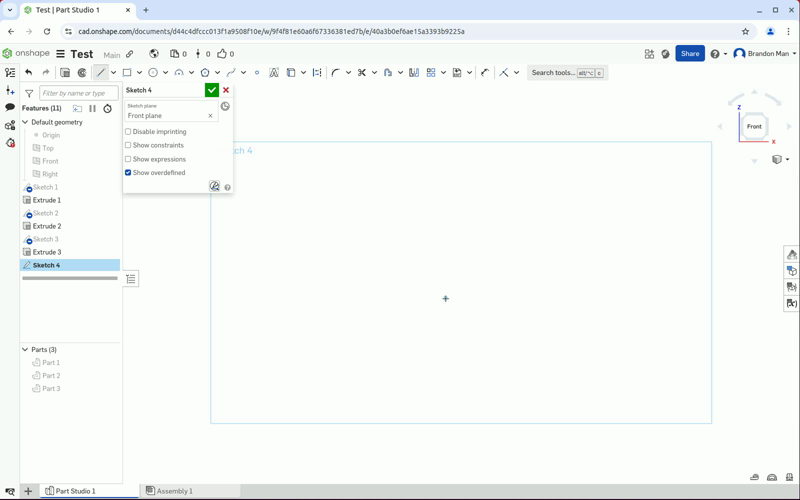
key_down(shift)
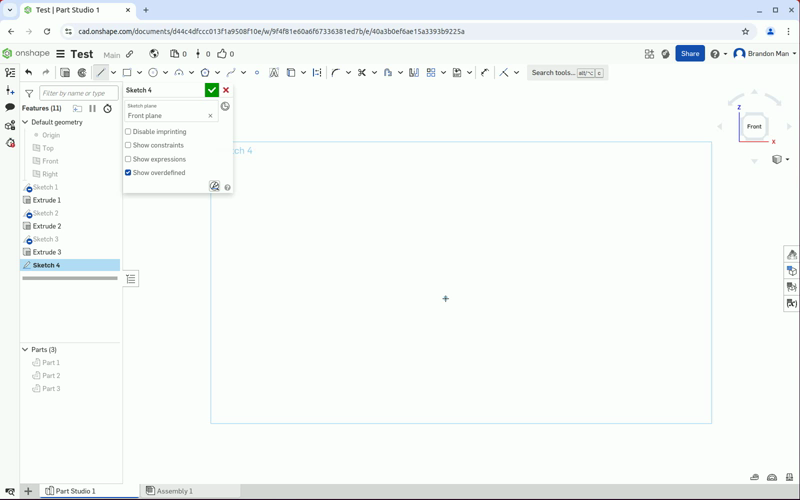
mouse_move(475, 298)
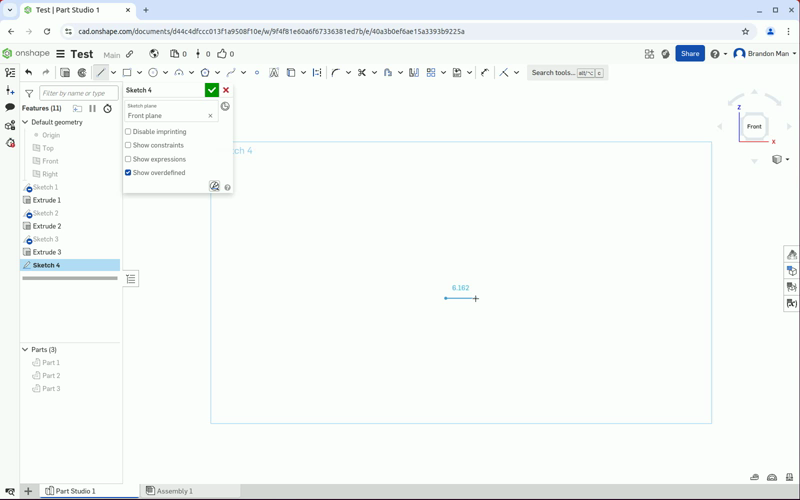
mouse_move(458, 298)
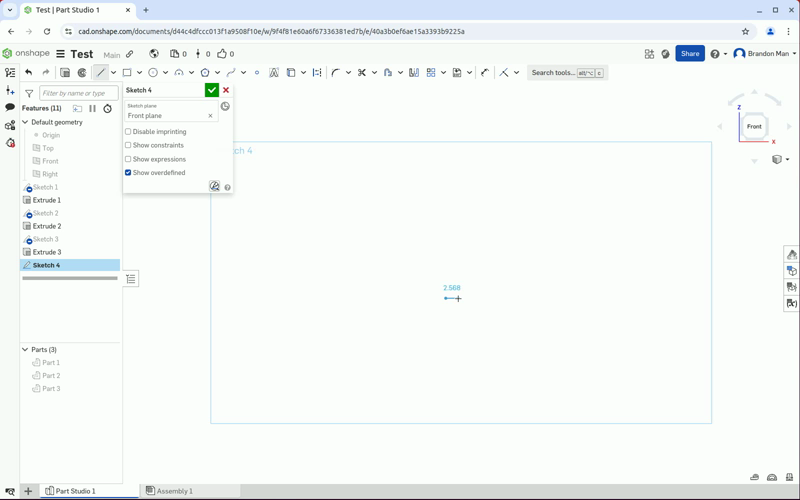
click(458, 298)
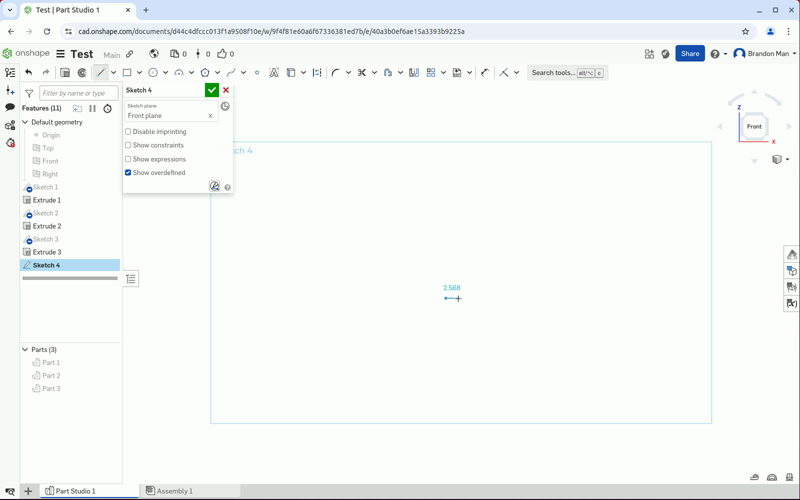
key_up(shift)
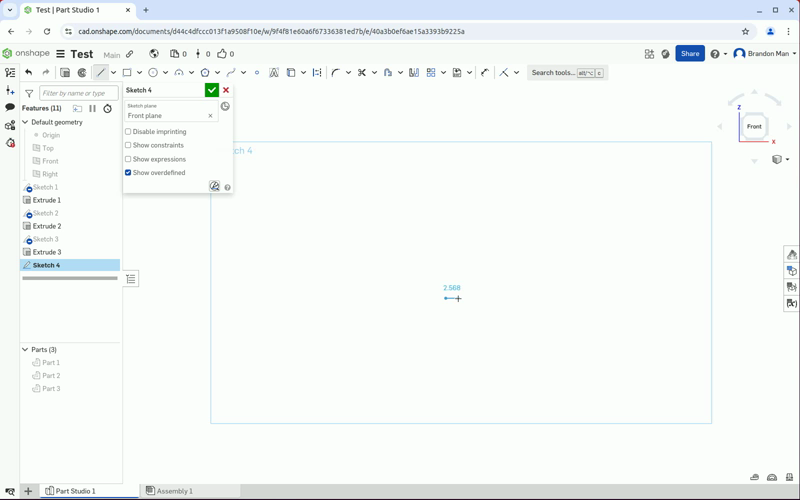
key_down(shift)
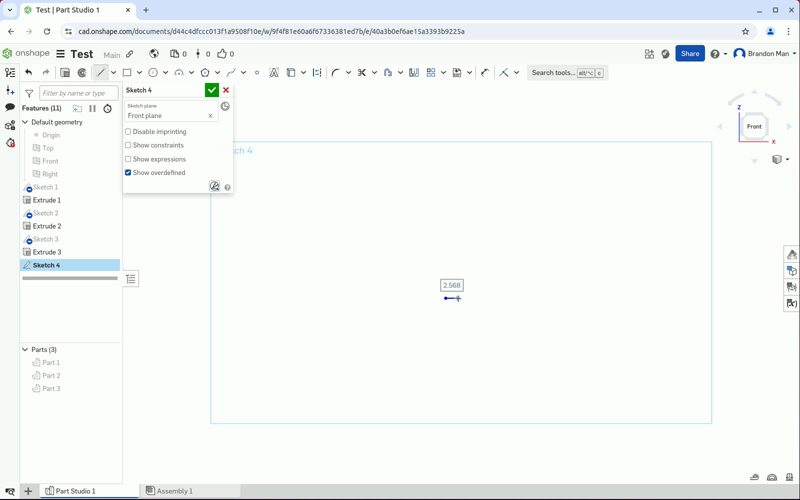
mouse_move(488, 298)
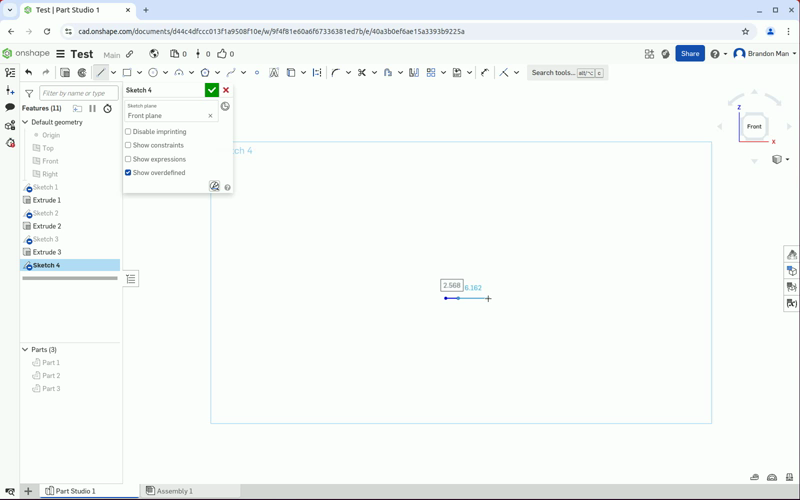
mouse_move(458, 285)
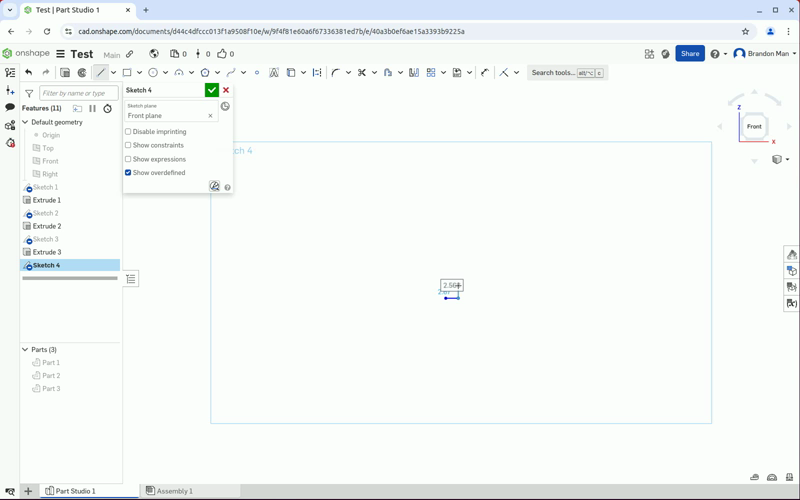
click(458, 285)
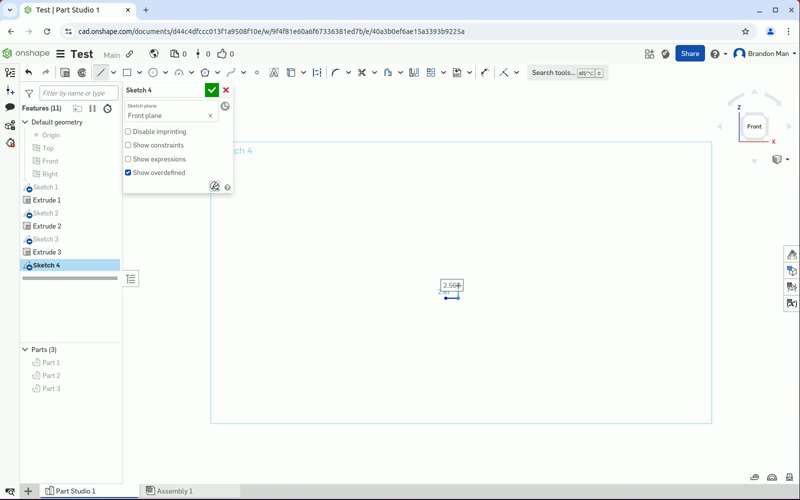
key_up(shift)
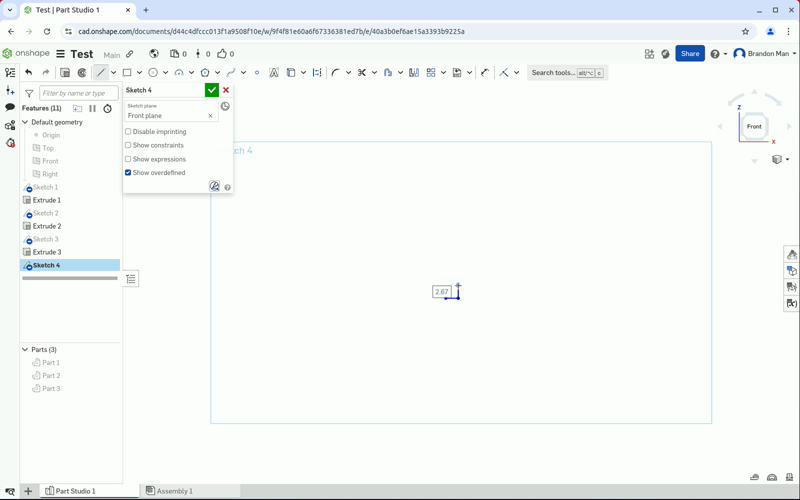
key_down(shift)
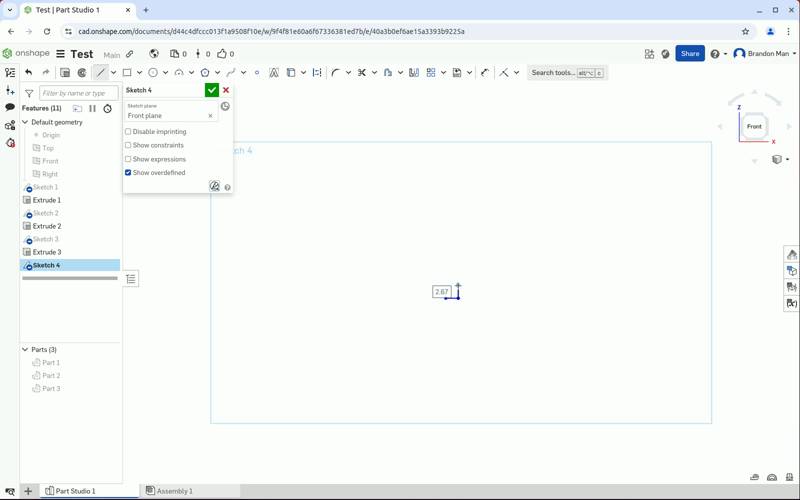
mouse_move(488, 285)
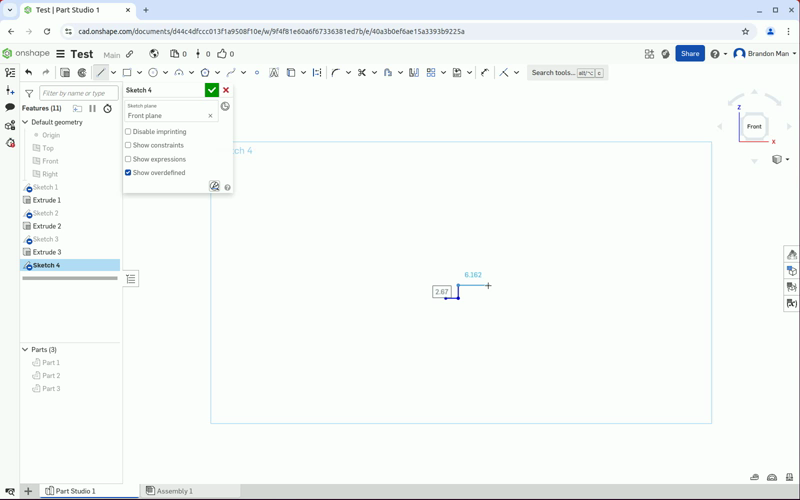
mouse_move(445, 285)
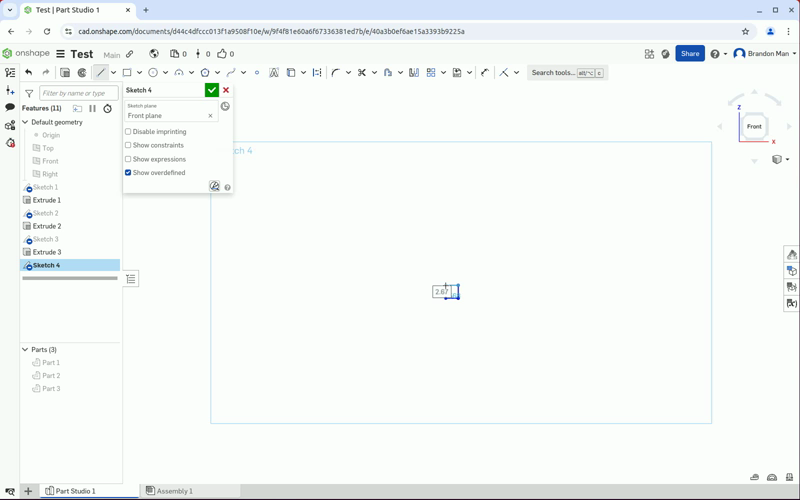
click(445, 285)
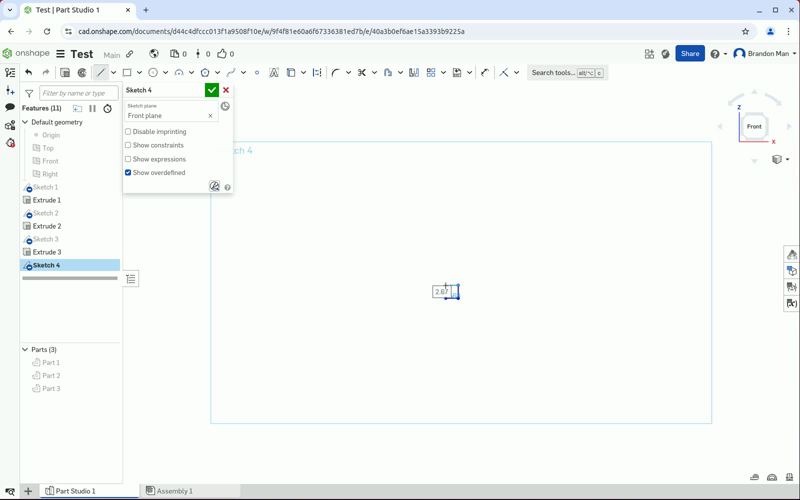
key_up(shift)
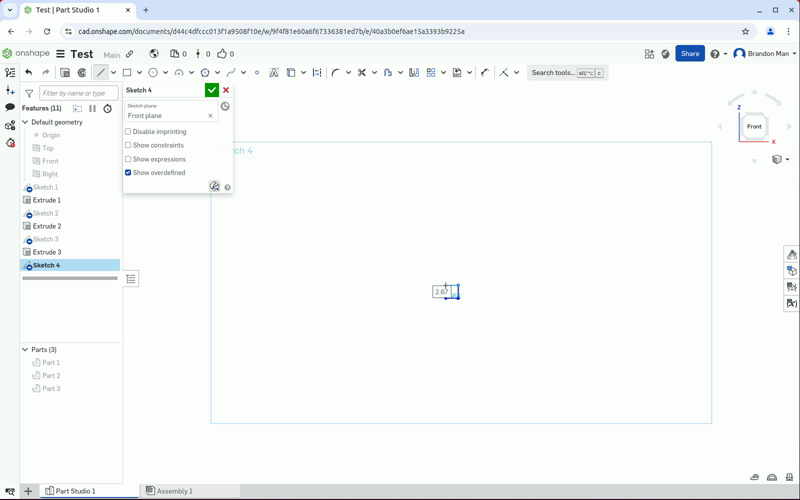
mouse_move(475, 285)
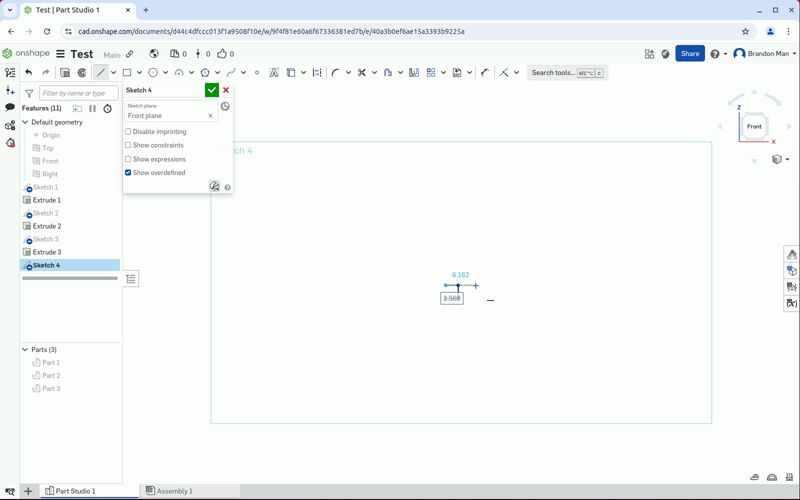
key_down(shift)
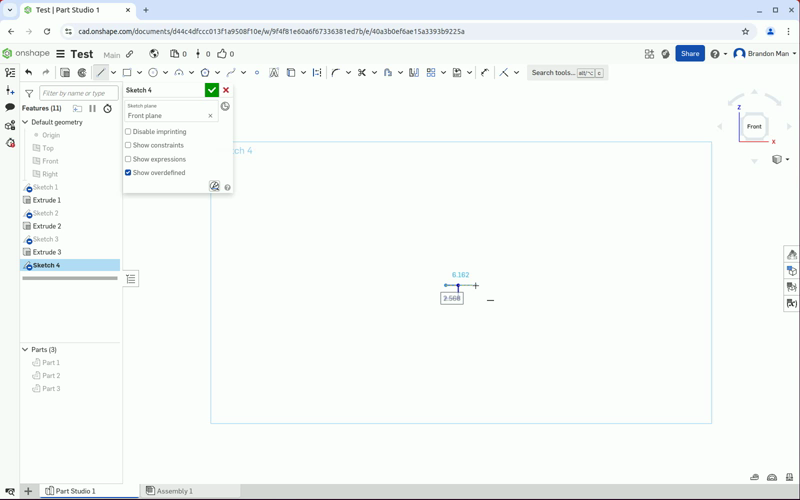
mouse_move(445, 298)
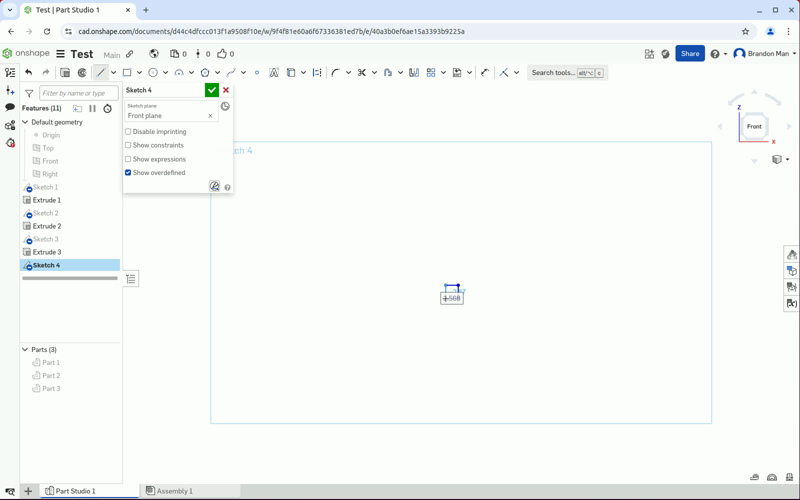
key_up(shift)
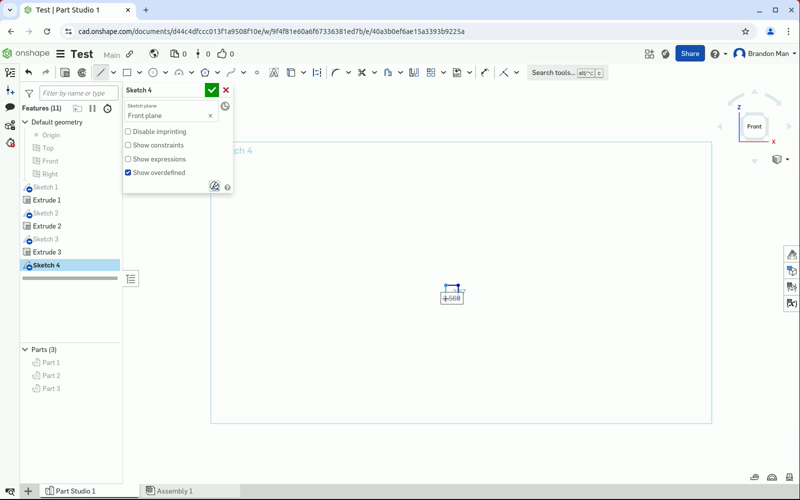
click(445, 298)
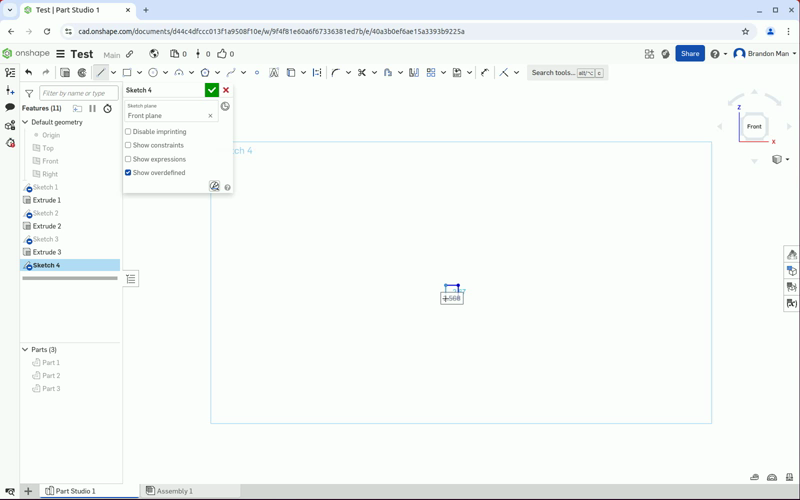
key(esc)
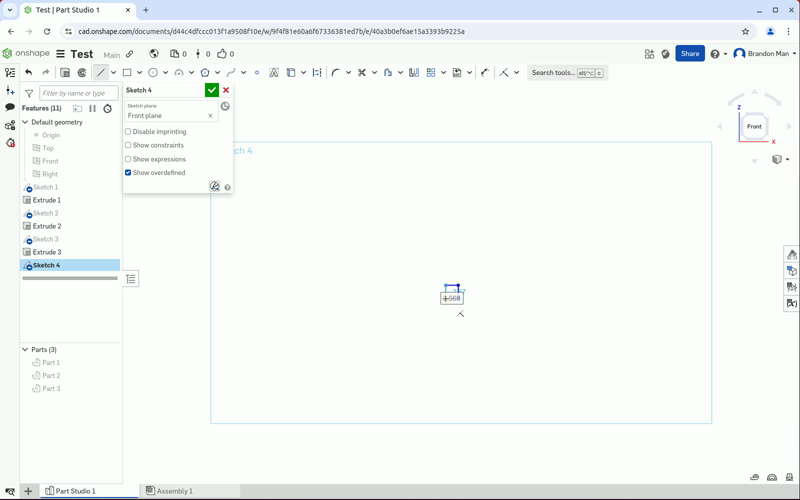
mouse_move(454, 296)
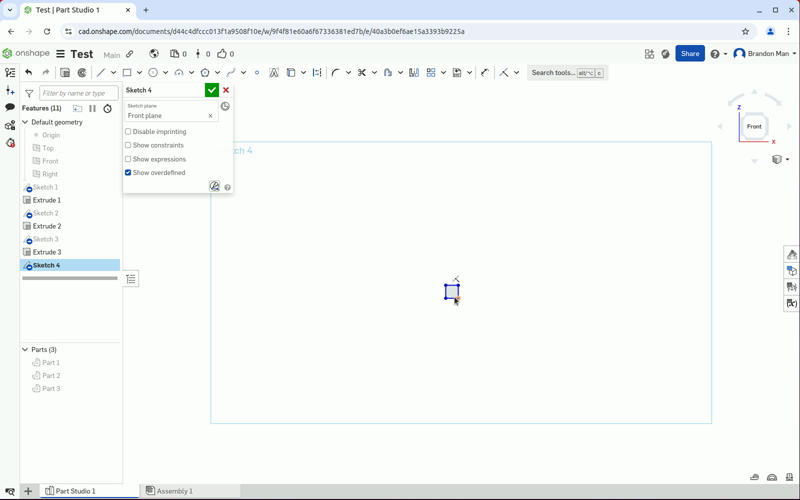
scroll(6)
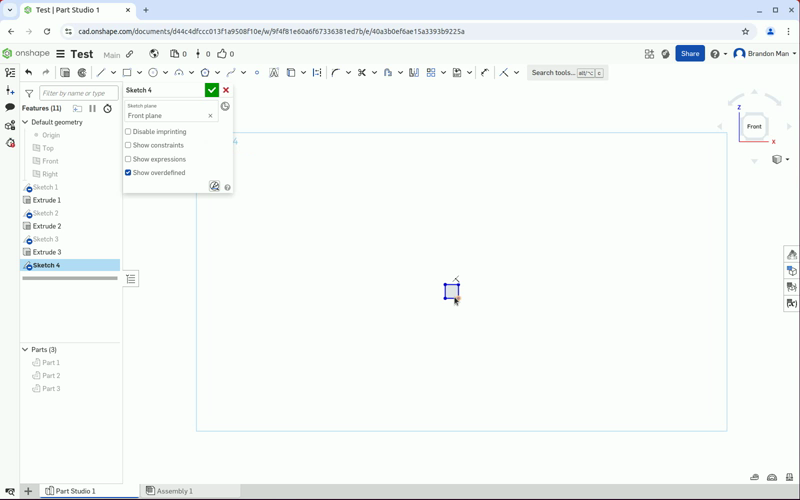
scroll(6)
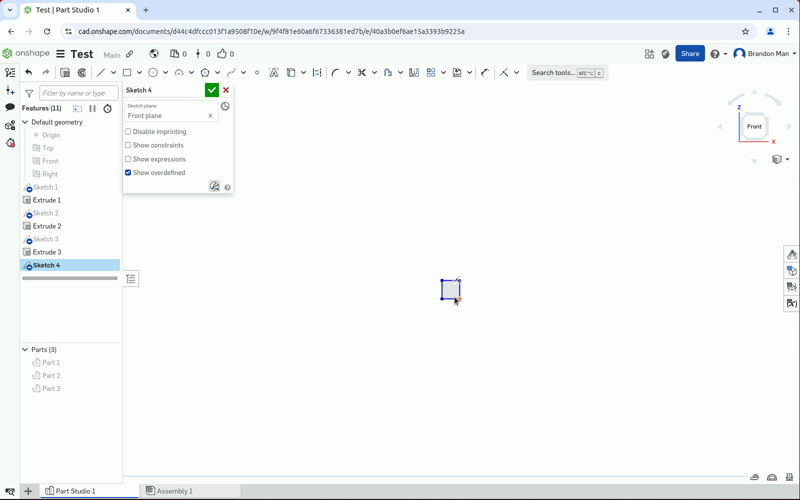
scroll(6)
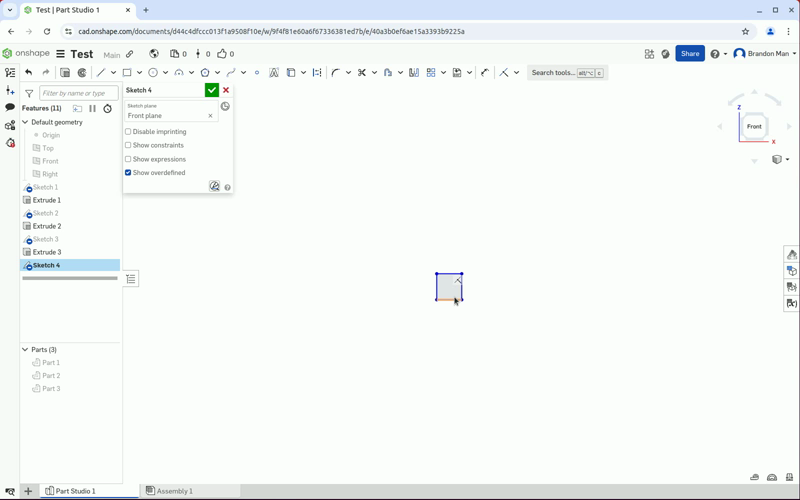
scroll(6)
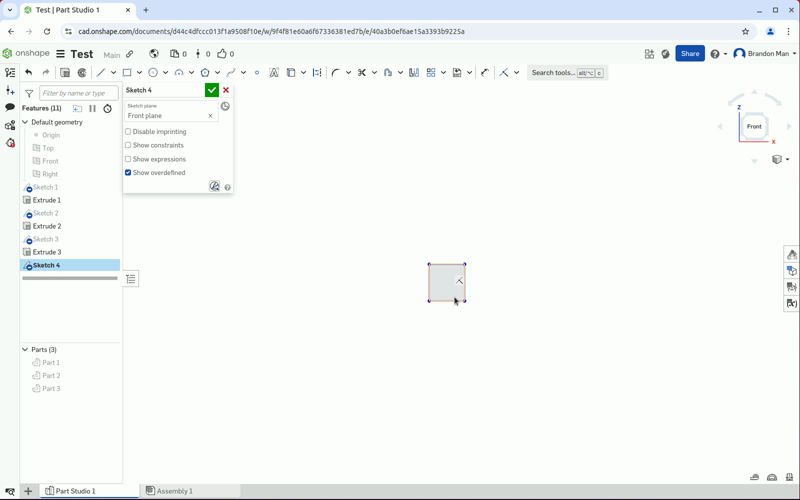
scroll(6)
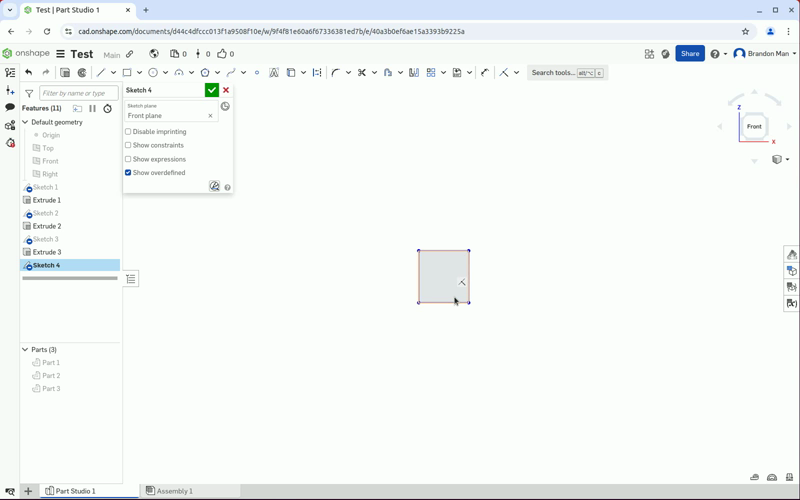
scroll(6)
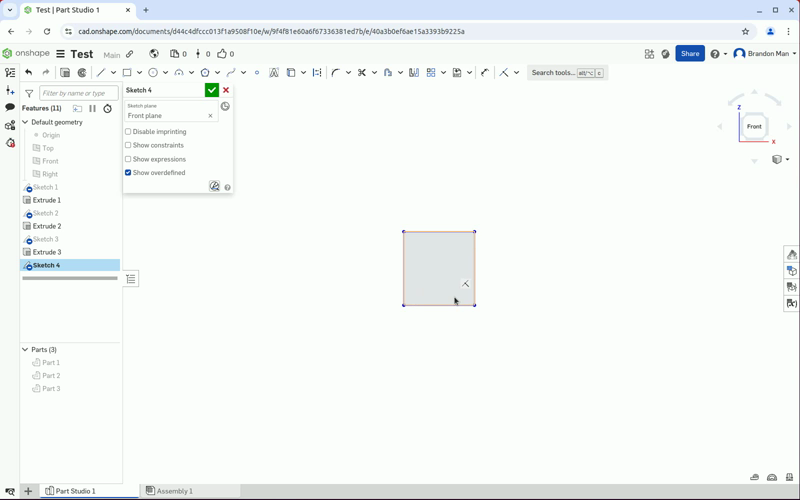
scroll(6)
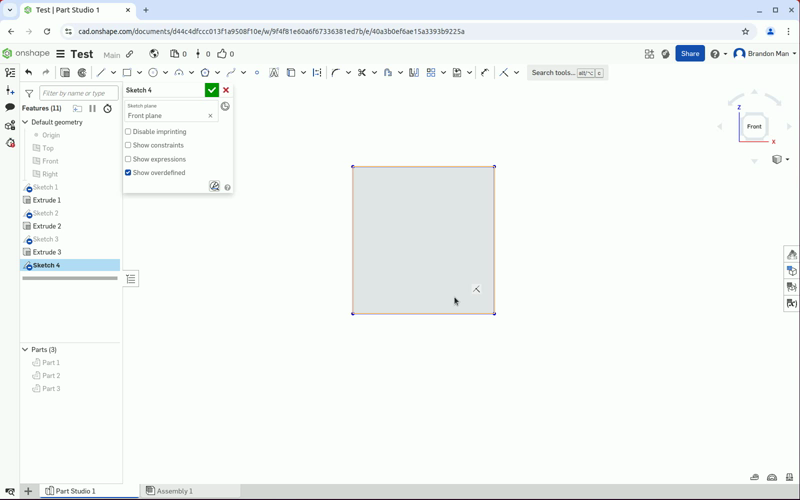
click(454, 296)
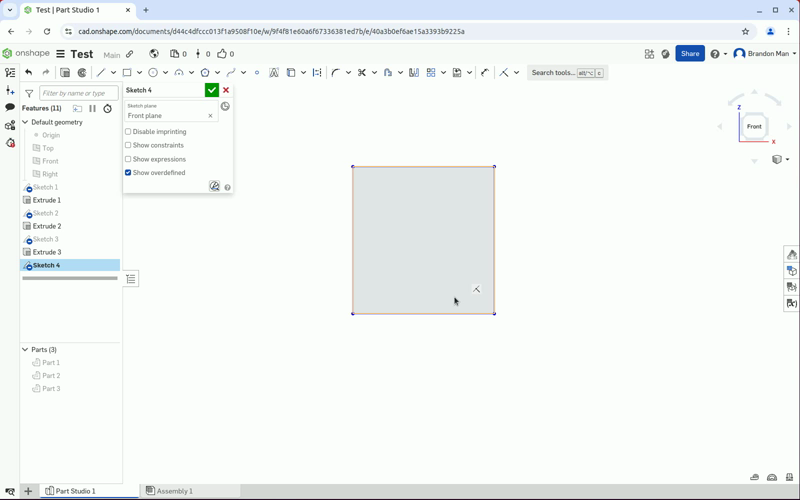
scroll(-6)
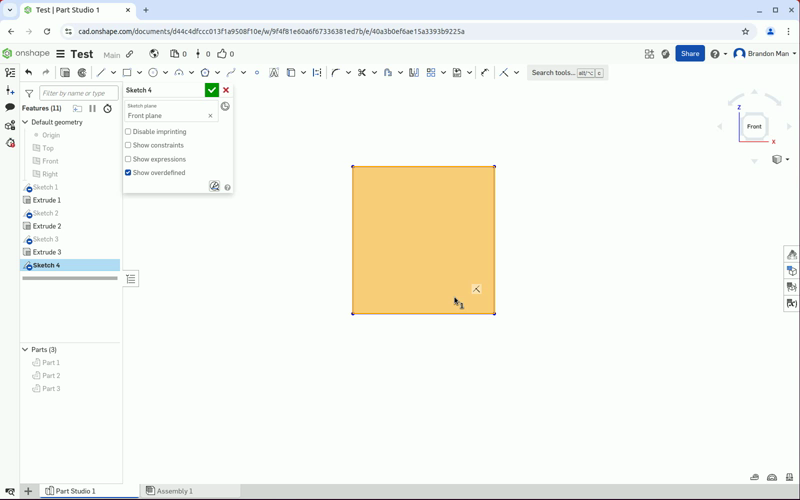
scroll(-6)
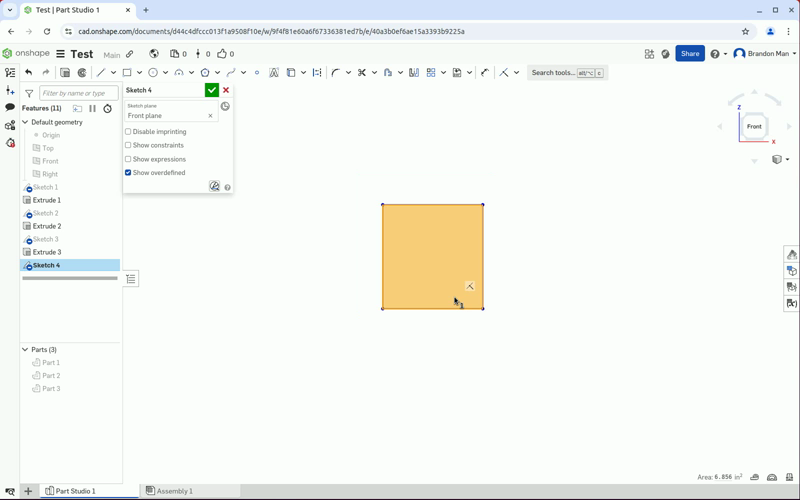
scroll(-6)
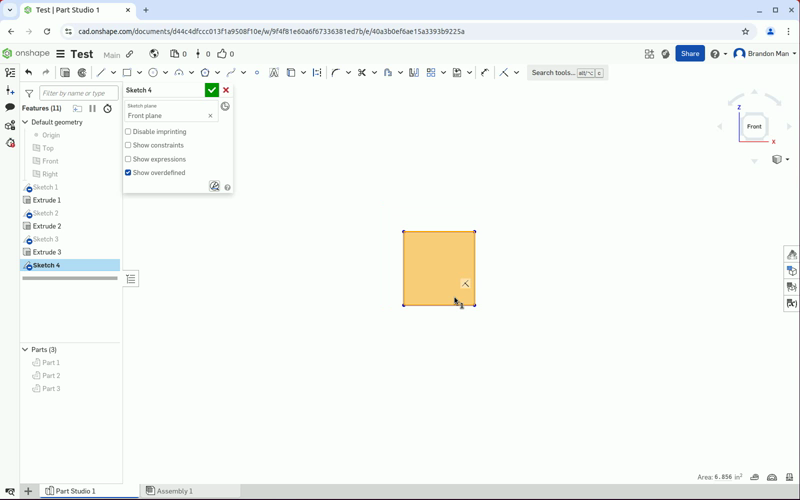
scroll(-6)
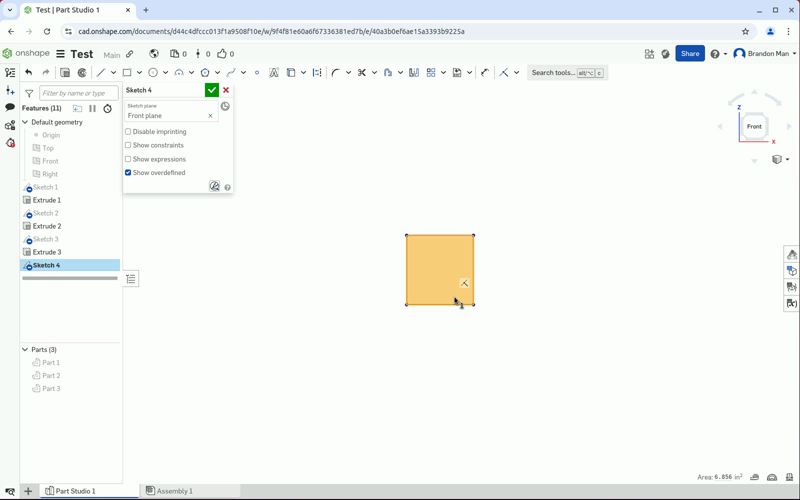
scroll(-6)
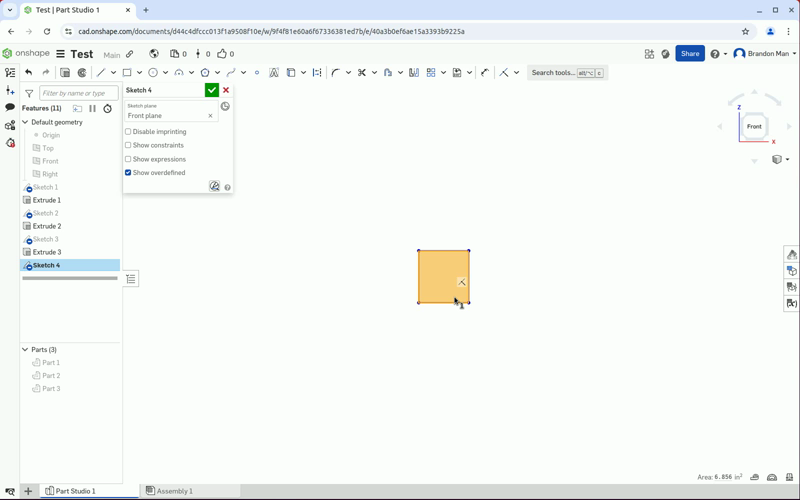
scroll(-6)
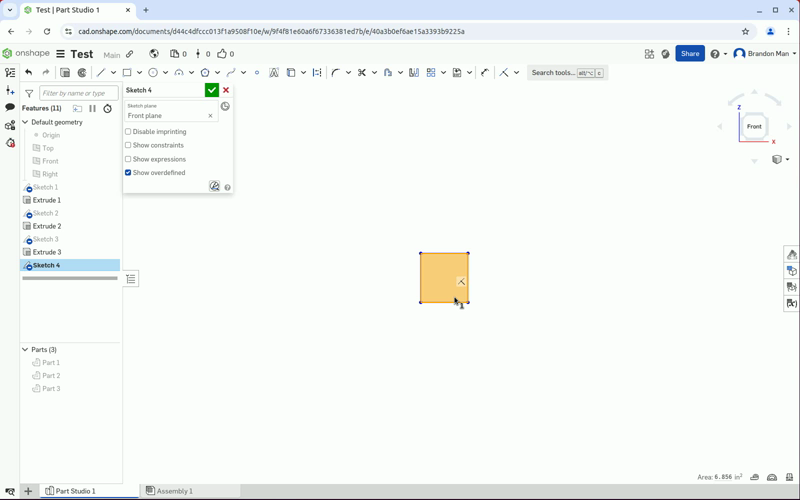
scroll(-6)
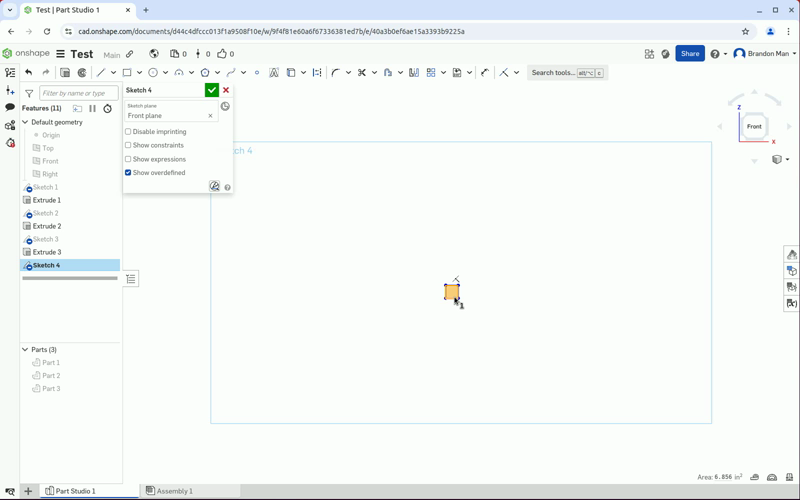
mouse_move(73, 352)
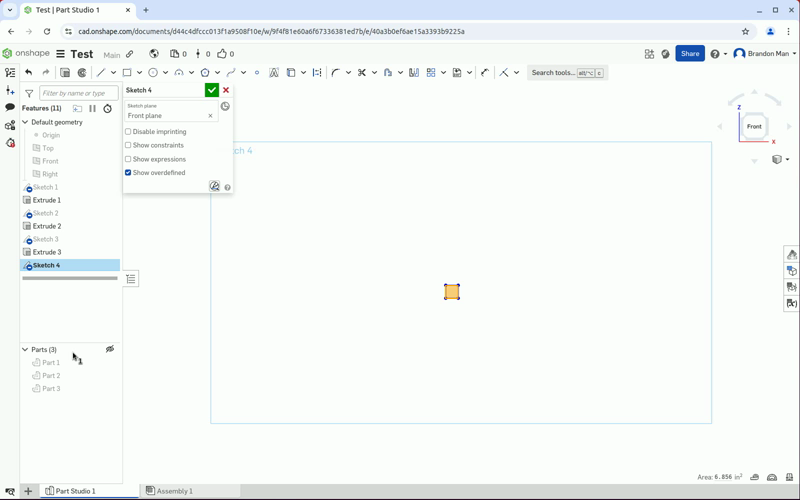
key(shift+y)
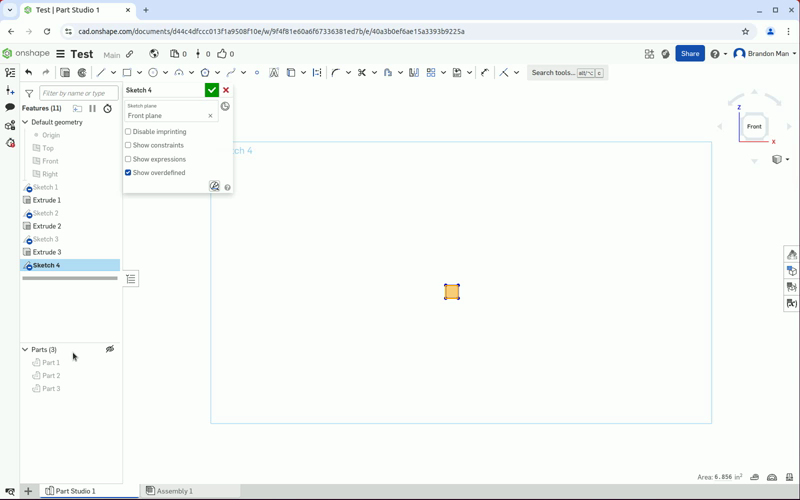
key(shift+e)
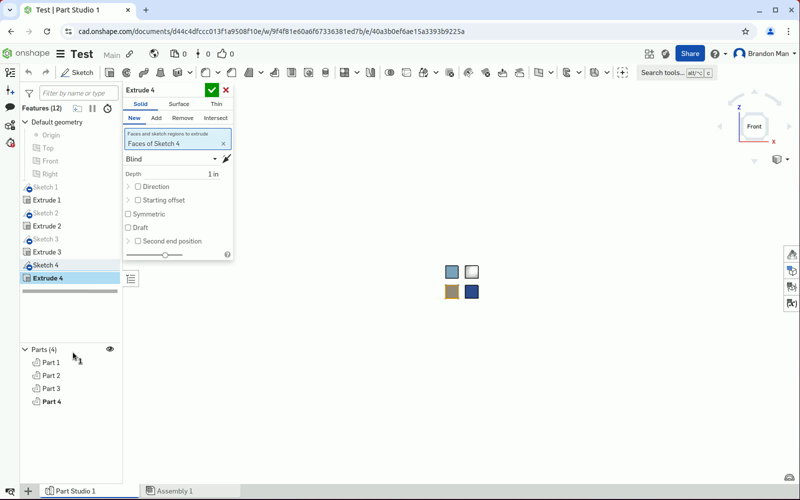
mouse_move(143, 106)
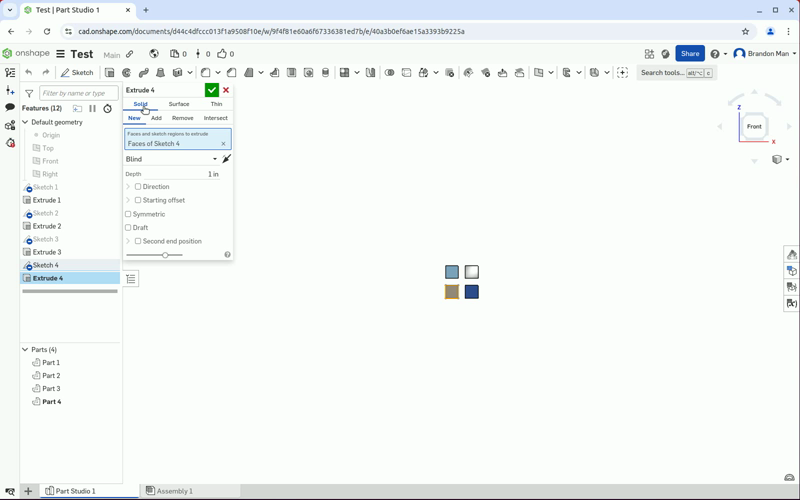
click(143, 106)
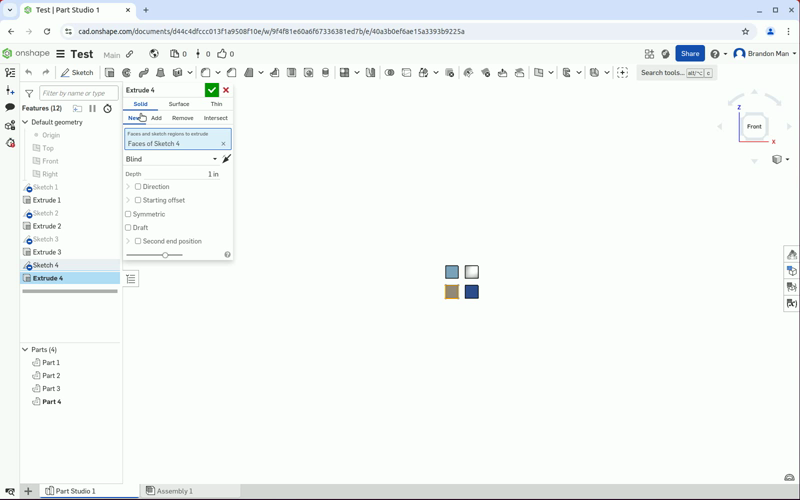
mouse_move(137, 120)
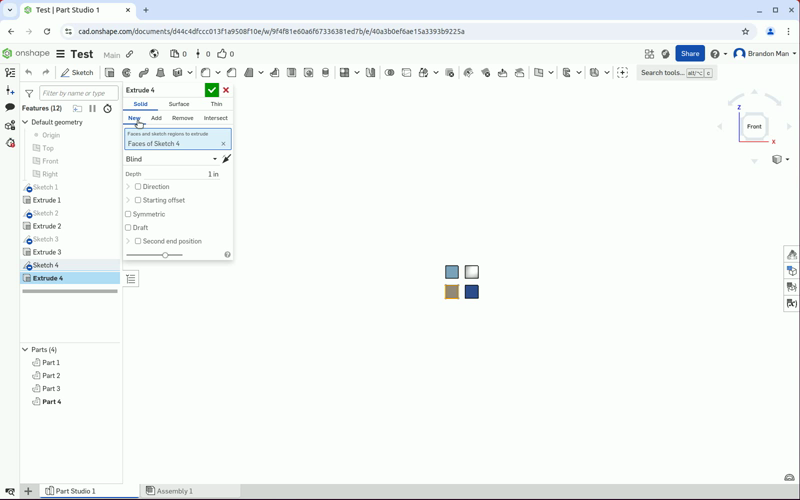
click(137, 120)
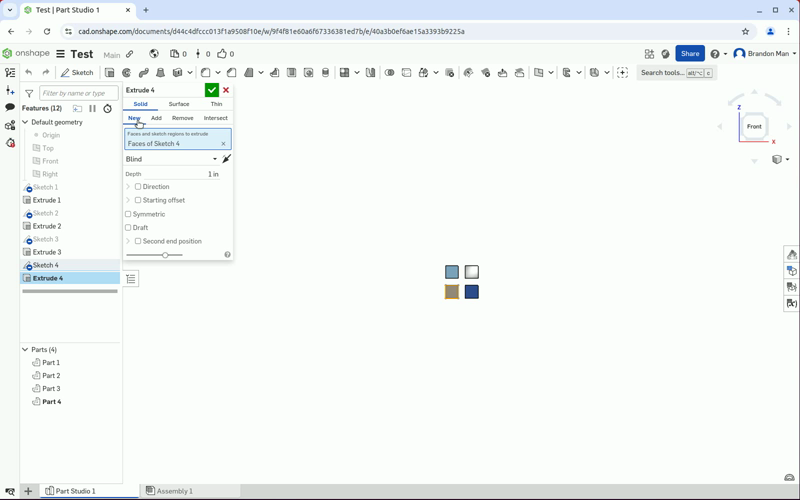
key(tab, 4)
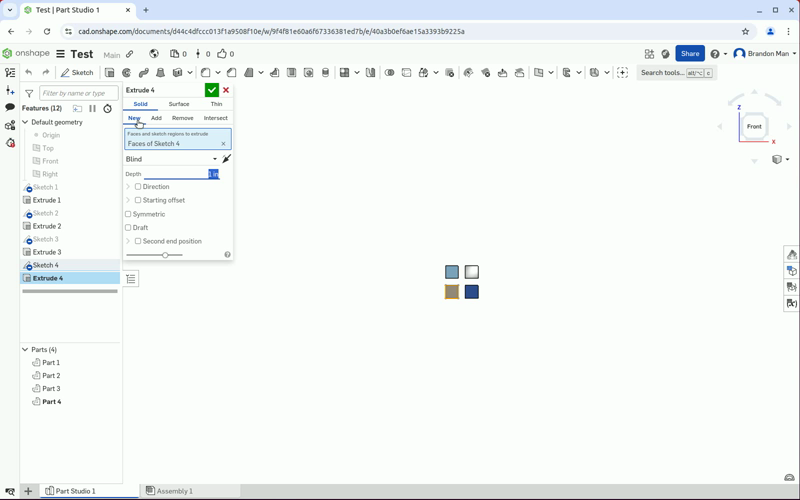
text(23.108)
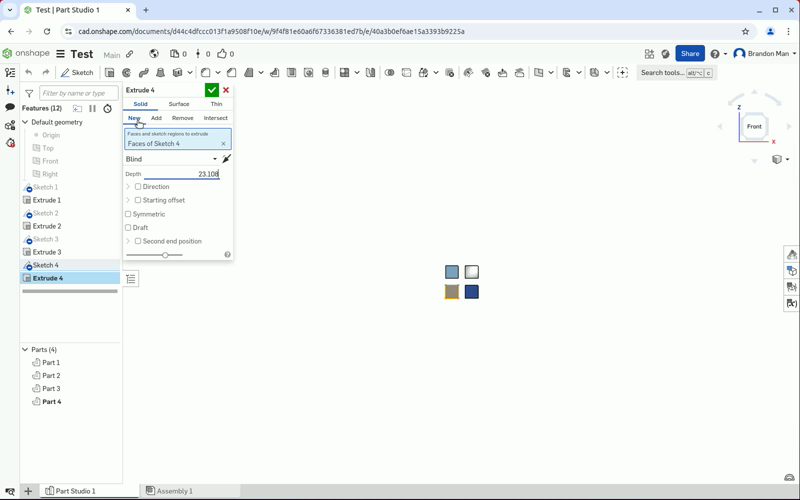
key(enter)
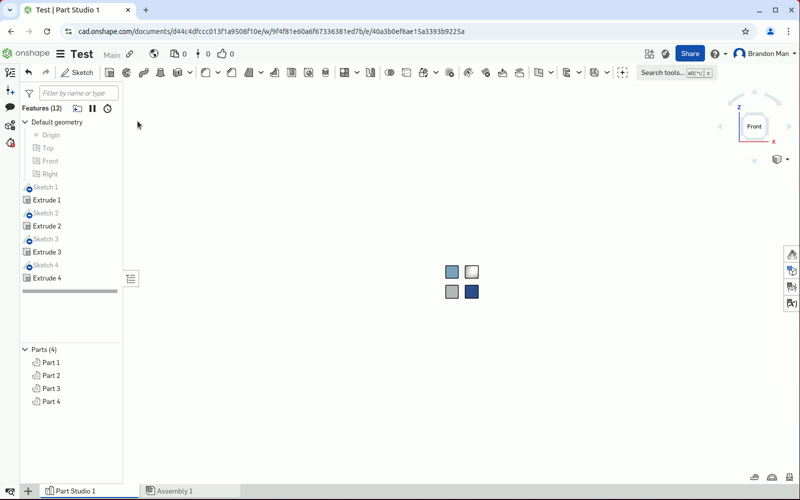
key(shift+h)
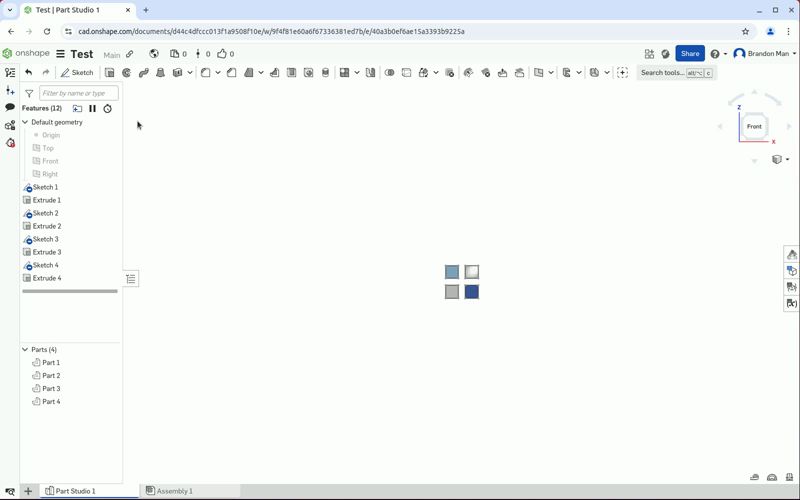
key(shift+h)
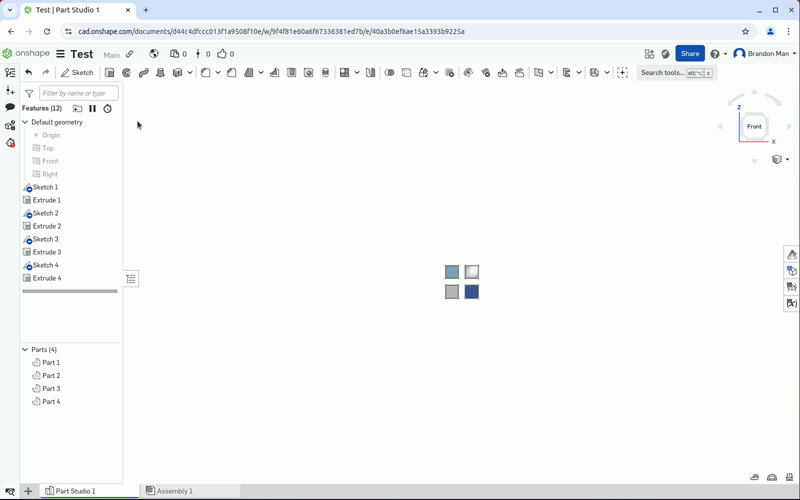
key(shift+7)
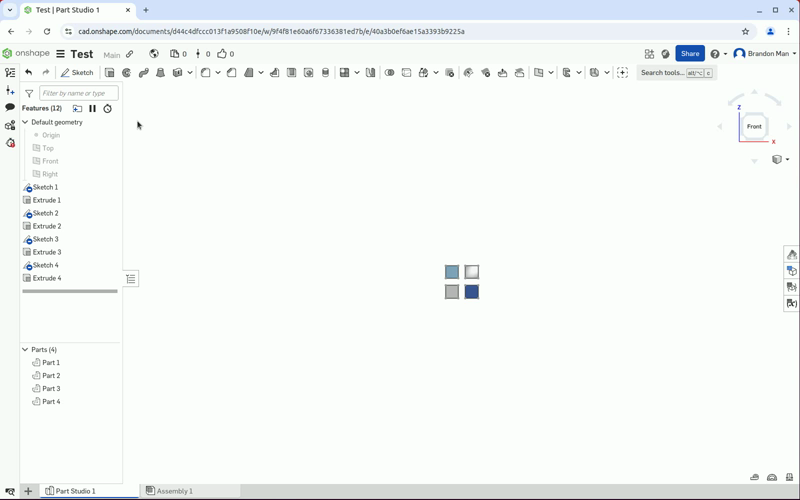
key(left, 2)
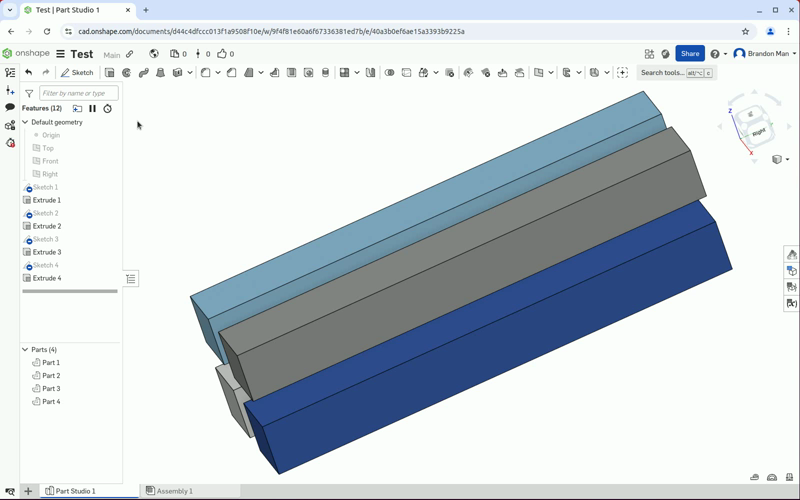
key(down, 2)
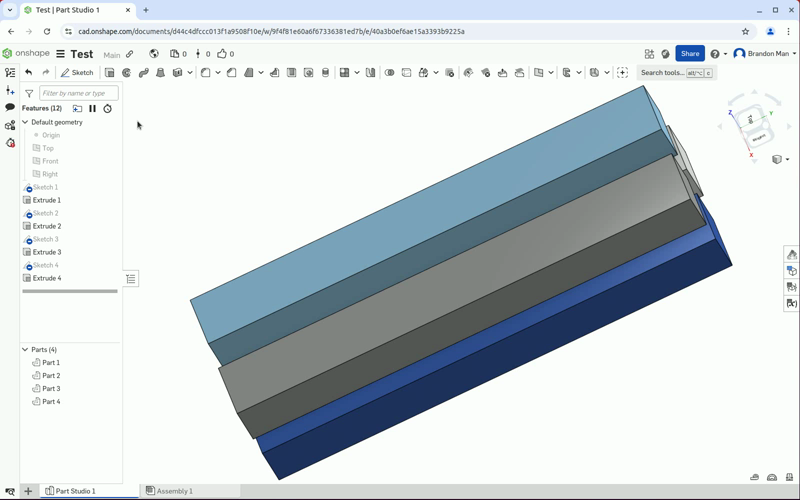
key(up, 2)
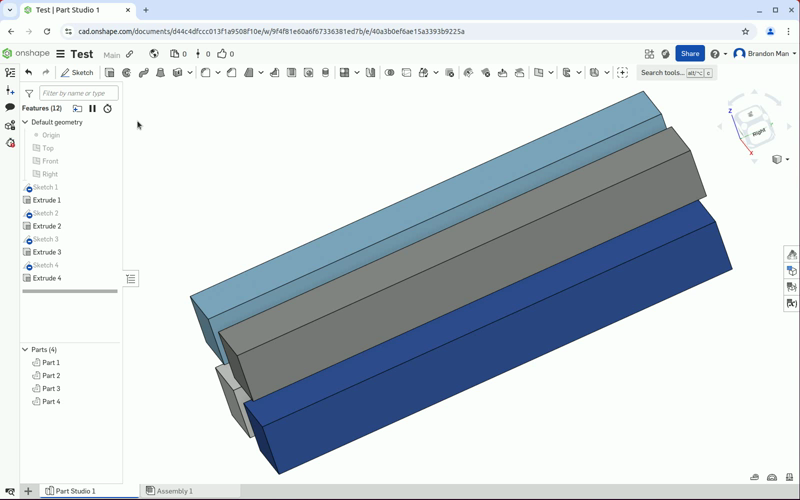
key(right, 2)
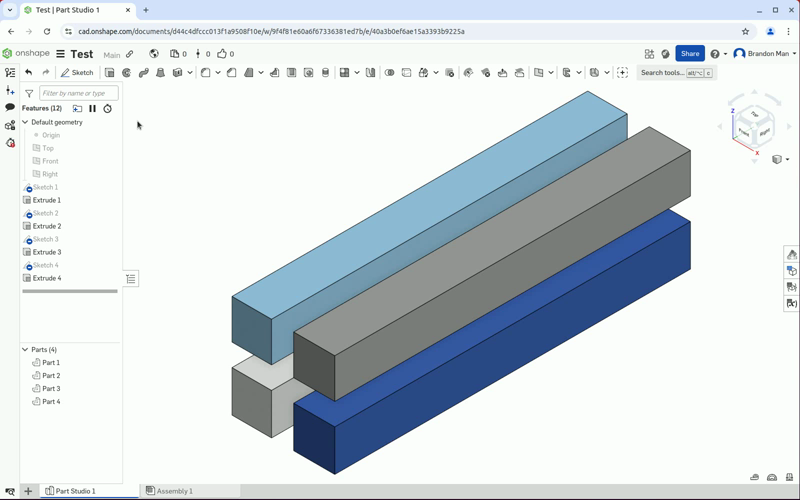
mouse_move(73, 189)
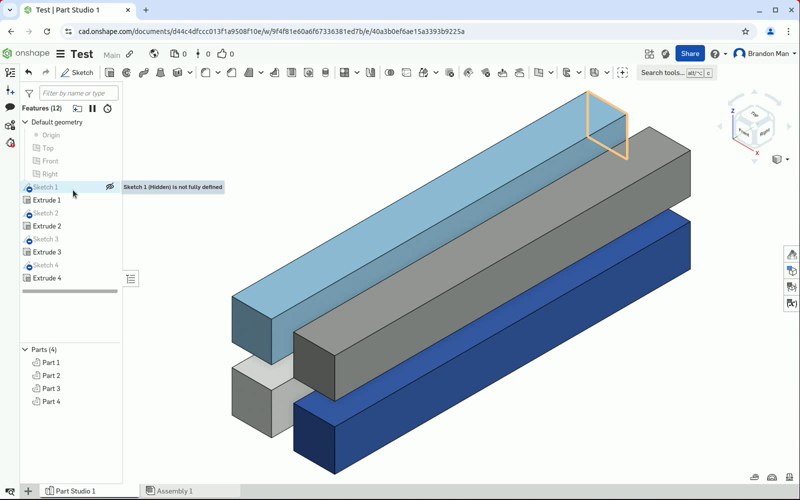
click(73, 189)